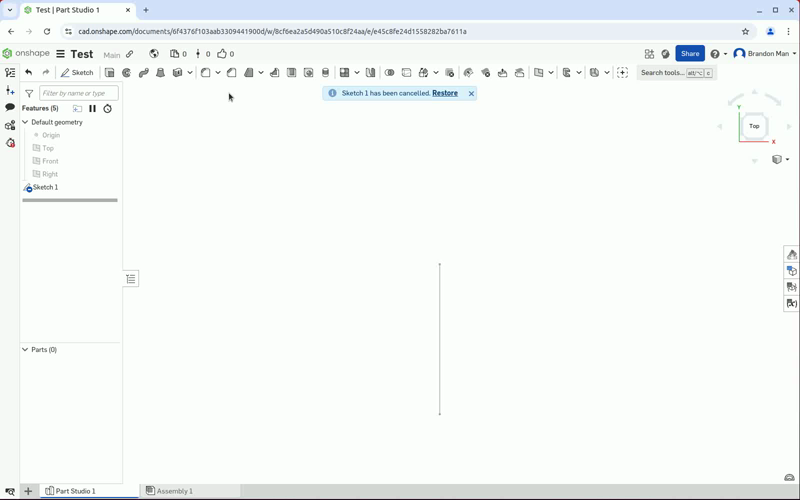
key(shift+h)
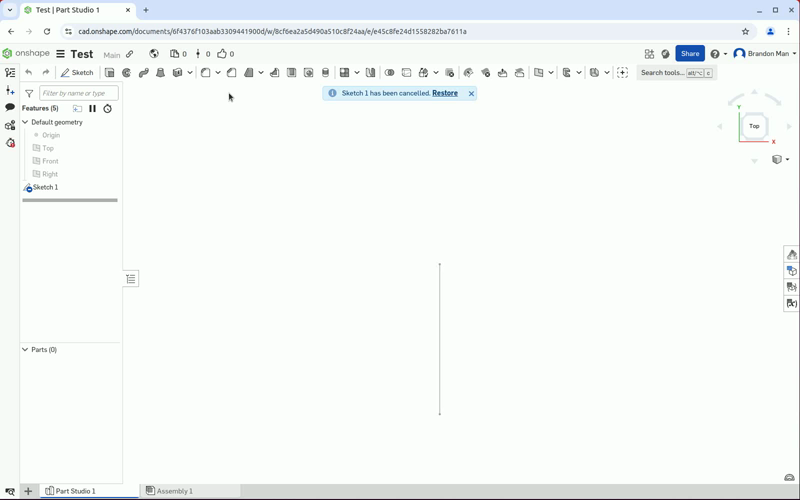
key(shift+s)
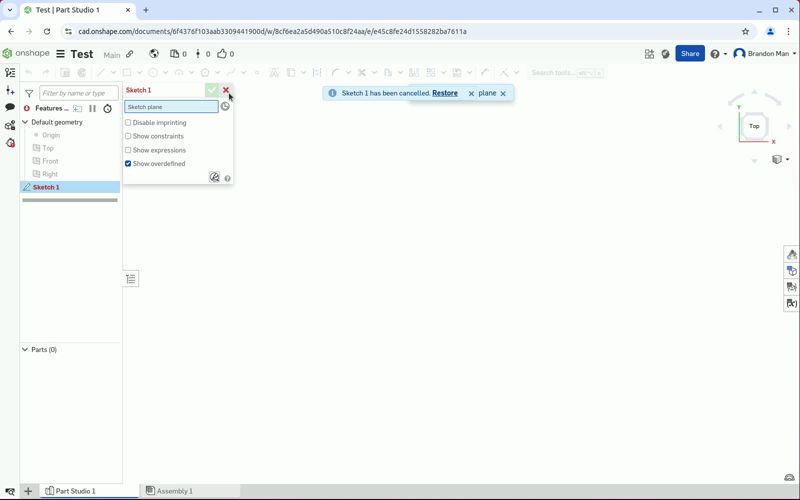
mouse_move(73, 150)
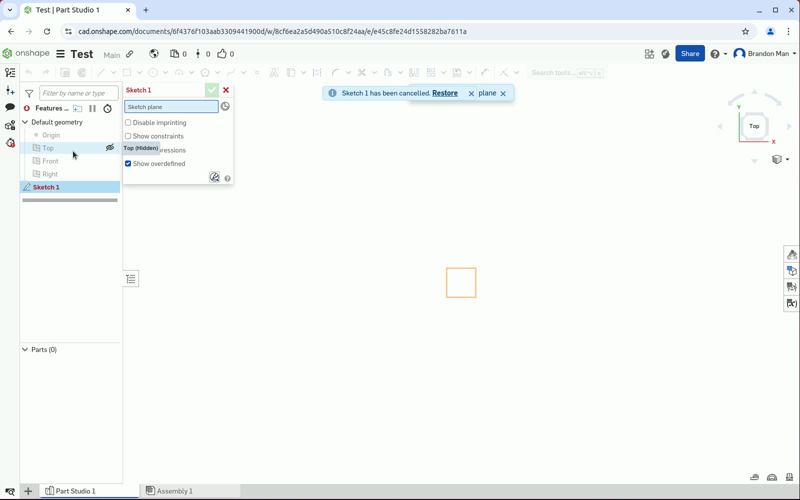
click(73, 150)
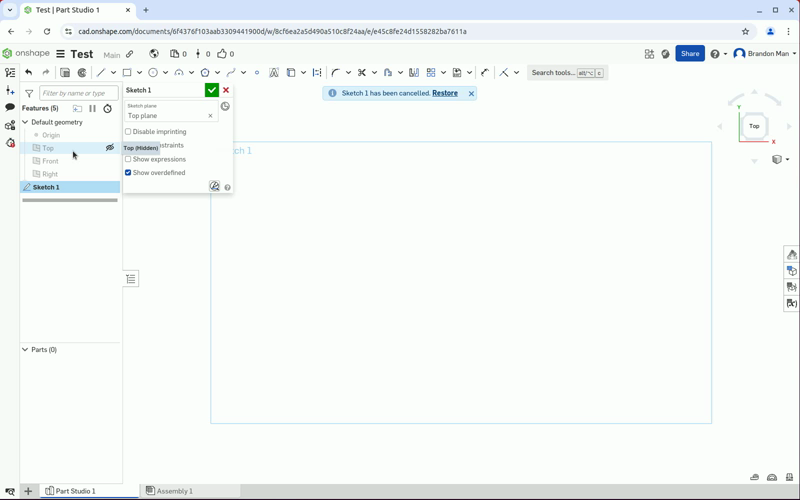
mouse_move(73, 352)
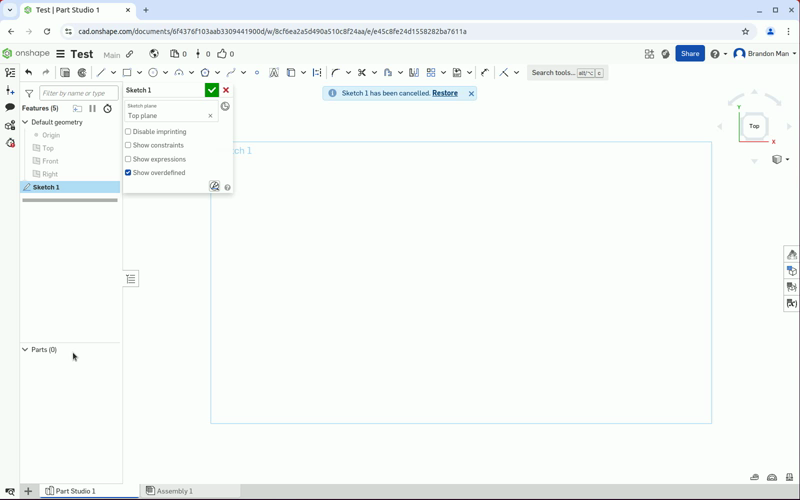
key(y)
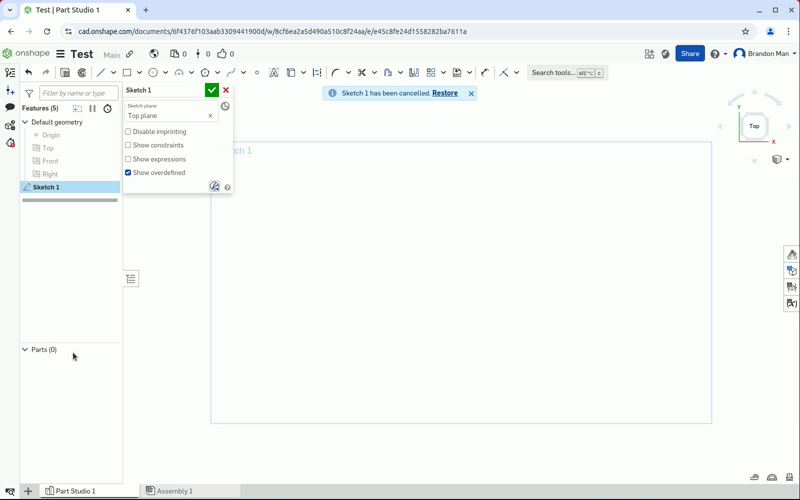
key(l)
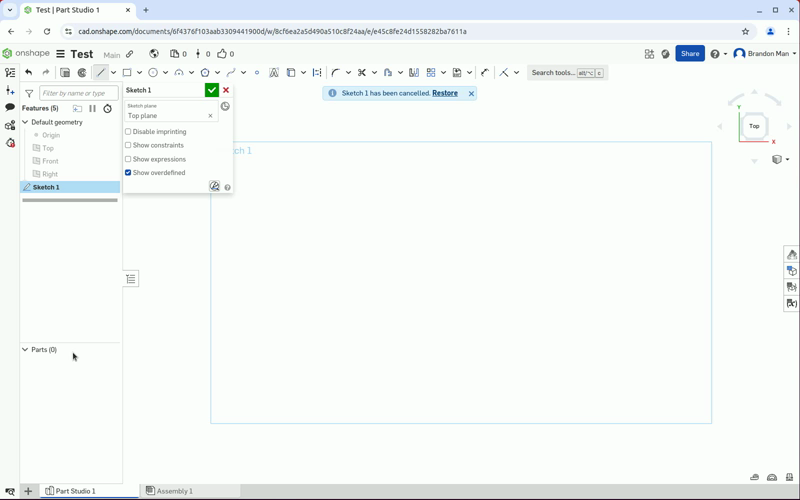
key_down(shift)
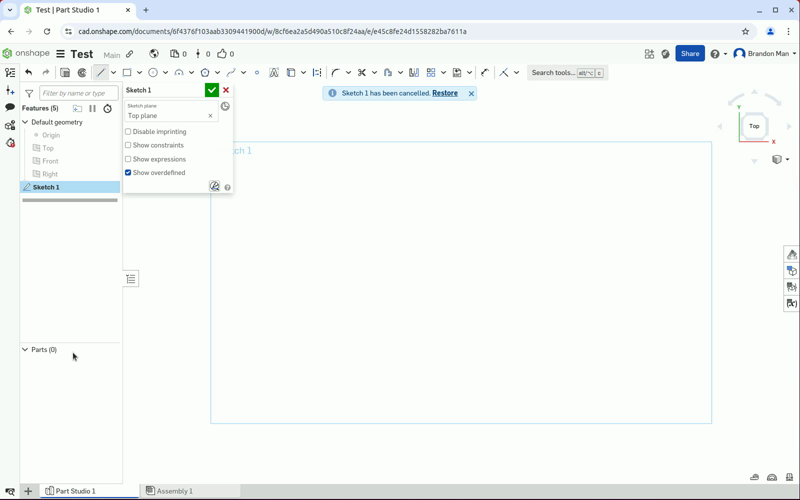
mouse_move(348, 349)
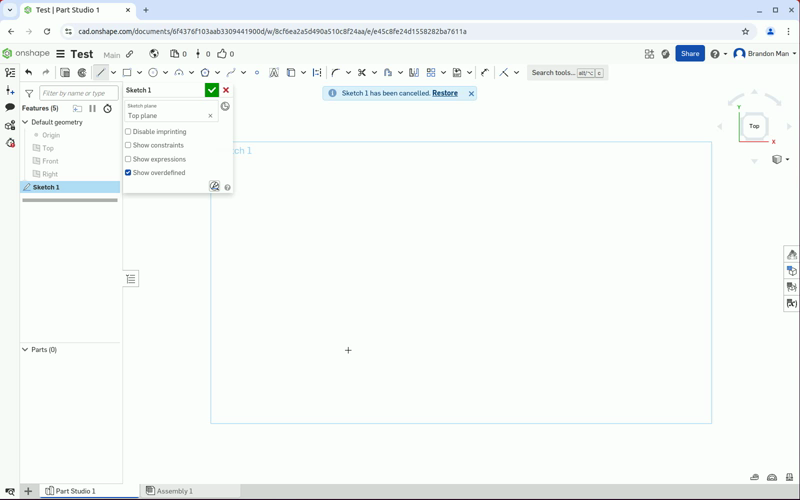
click(348, 349)
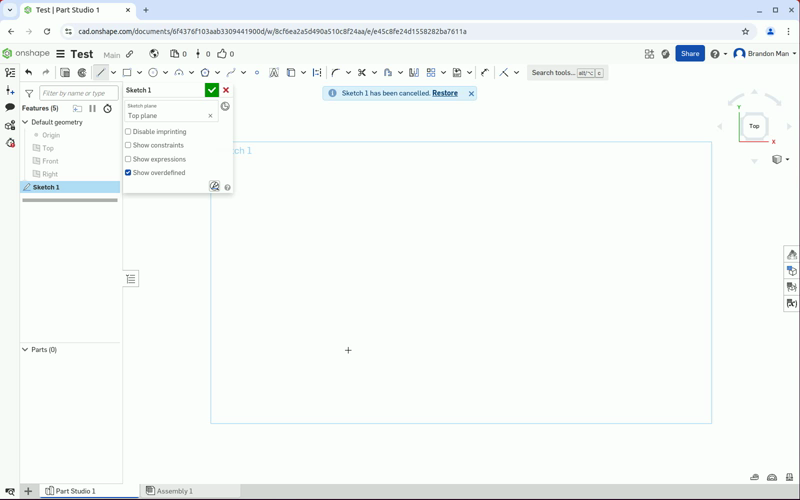
key_up(shift)
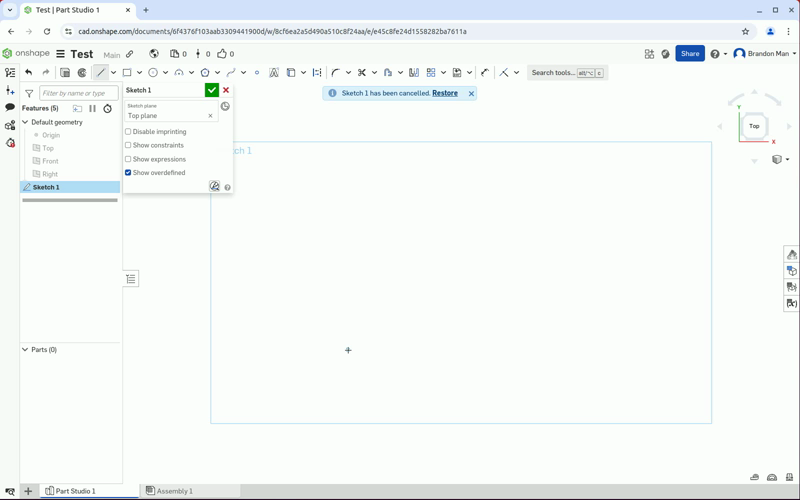
key_down(shift)
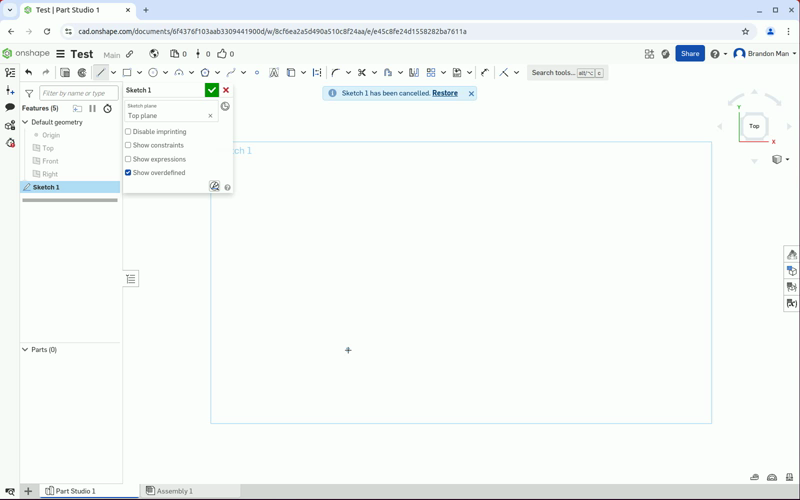
mouse_move(572, 349)
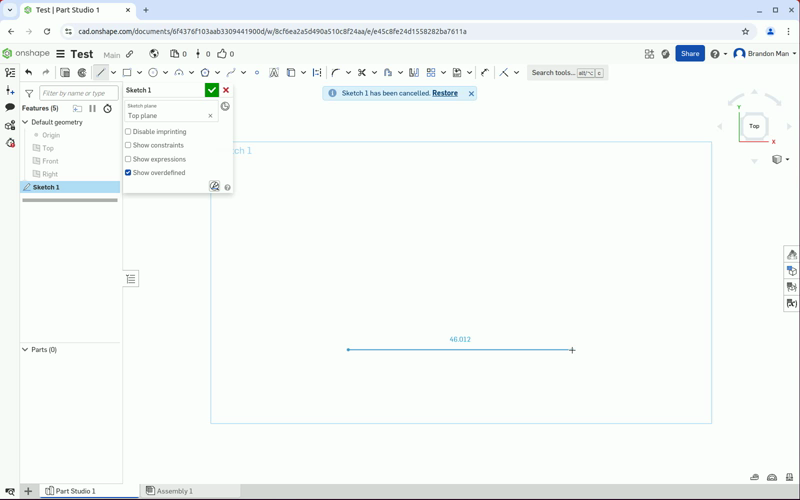
click(572, 349)
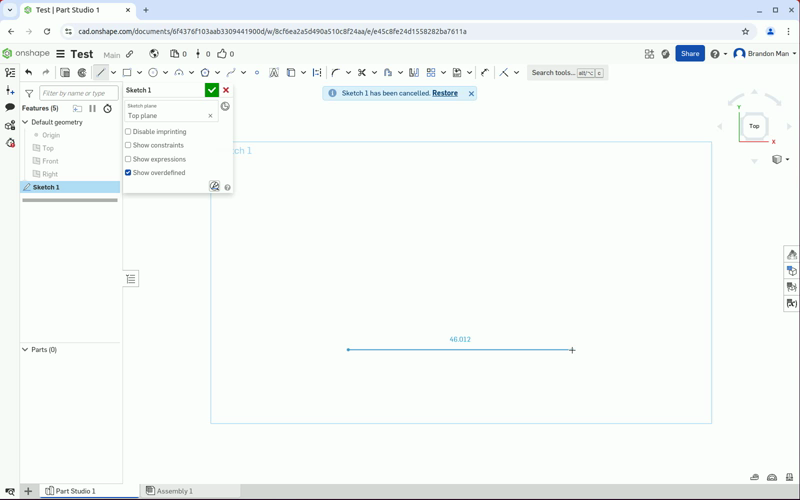
key_up(shift)
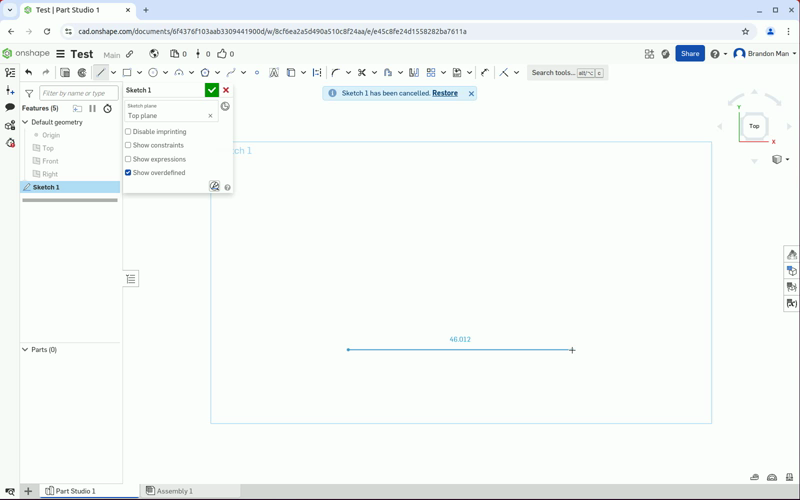
key_down(shift)
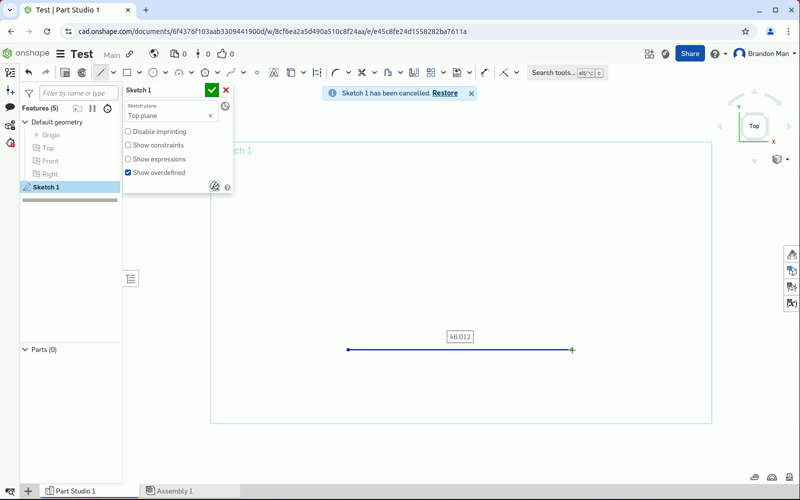
mouse_move(572, 217)
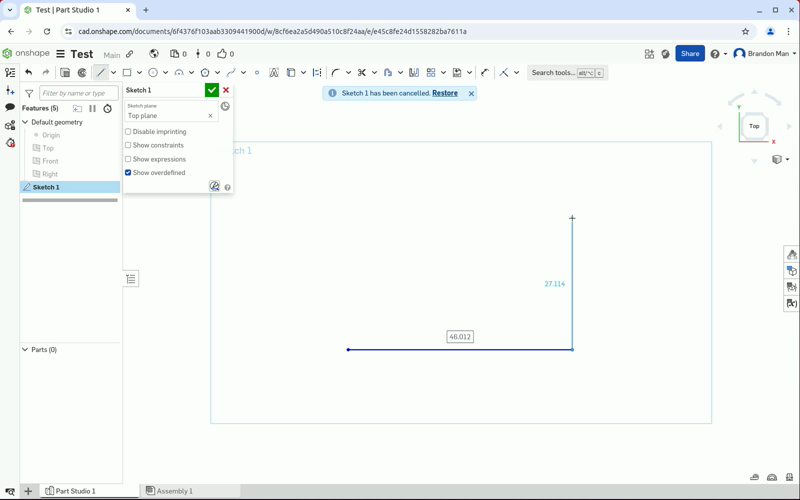
click(572, 217)
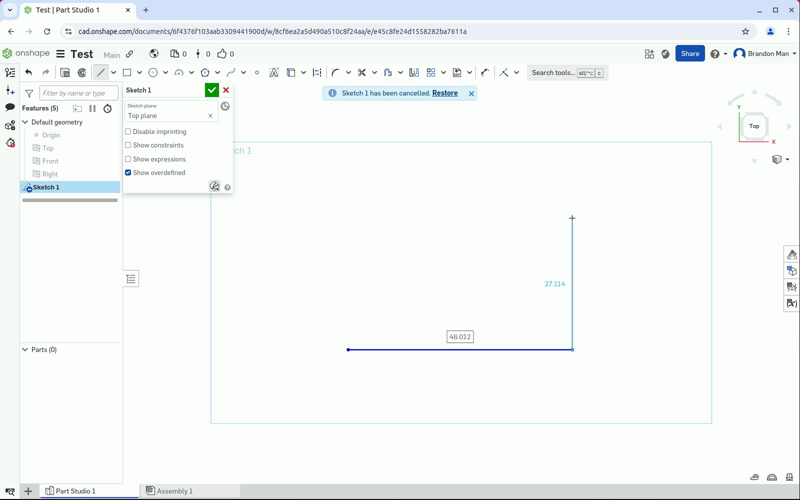
key_up(shift)
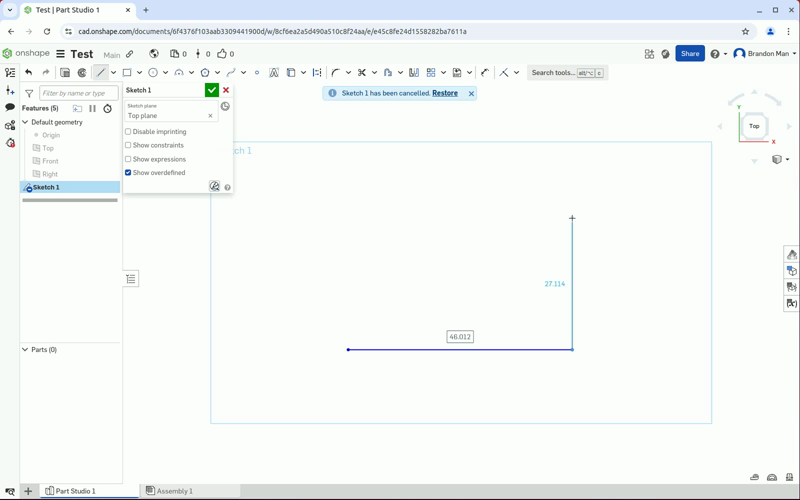
key_down(shift)
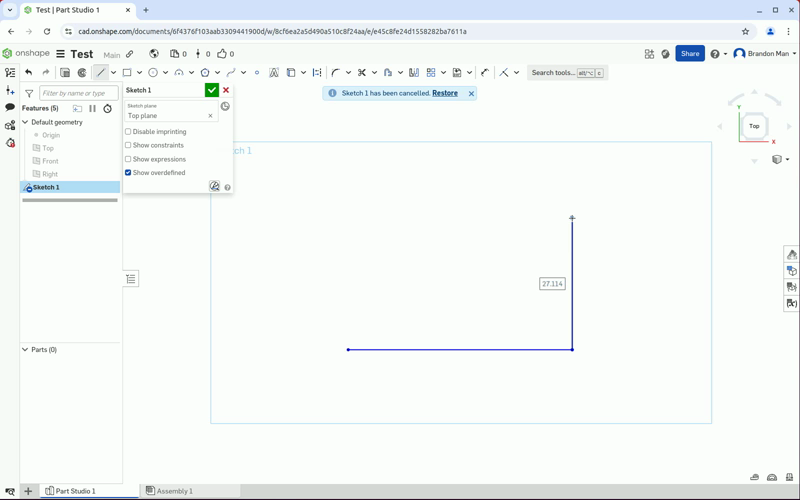
mouse_move(348, 217)
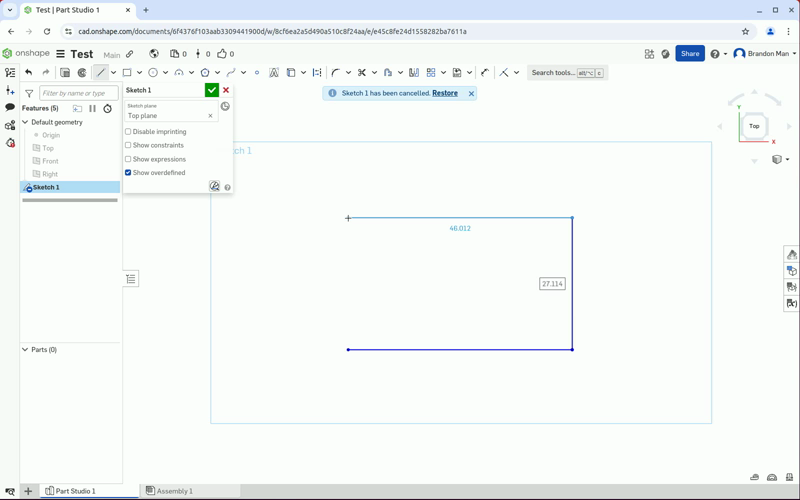
click(348, 217)
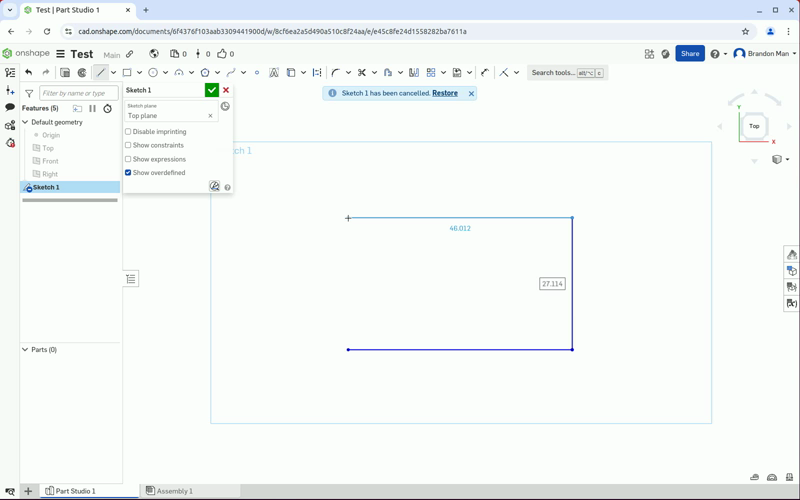
key_up(shift)
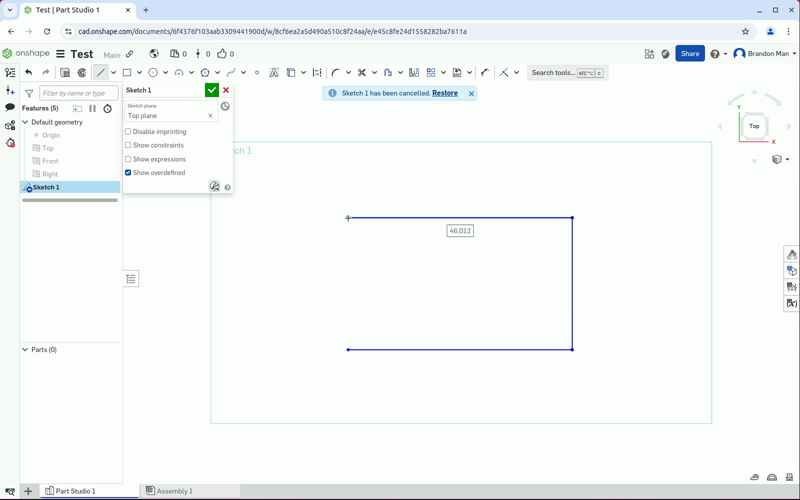
key_down(shift)
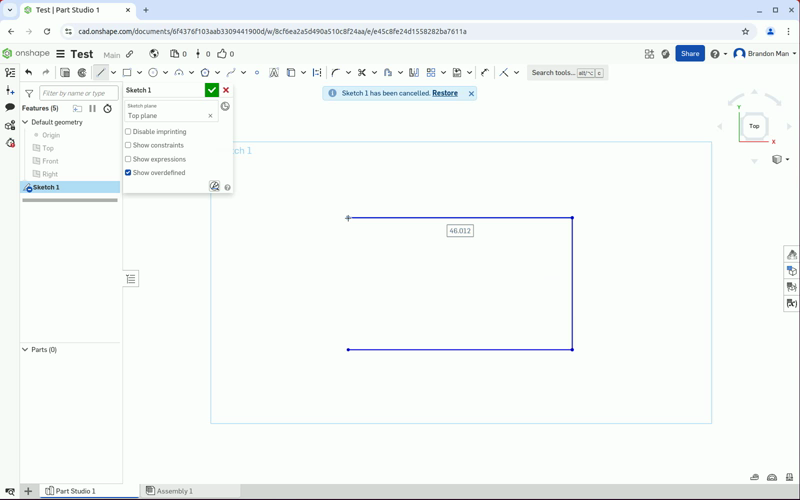
mouse_move(348, 349)
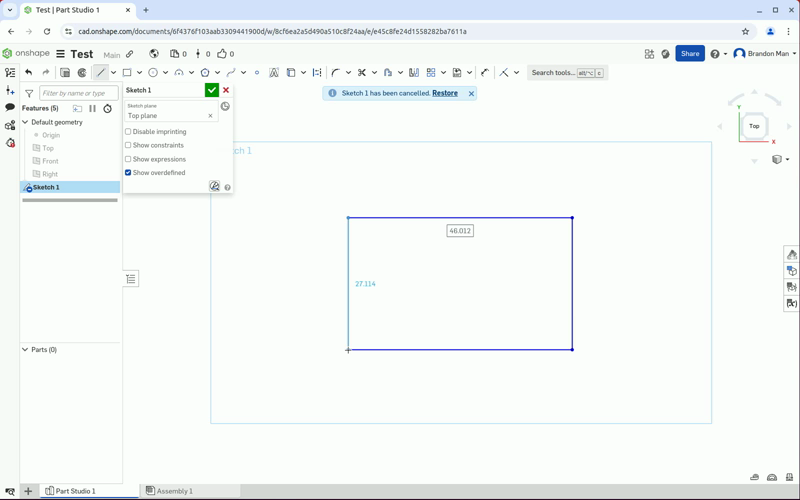
key_up(shift)
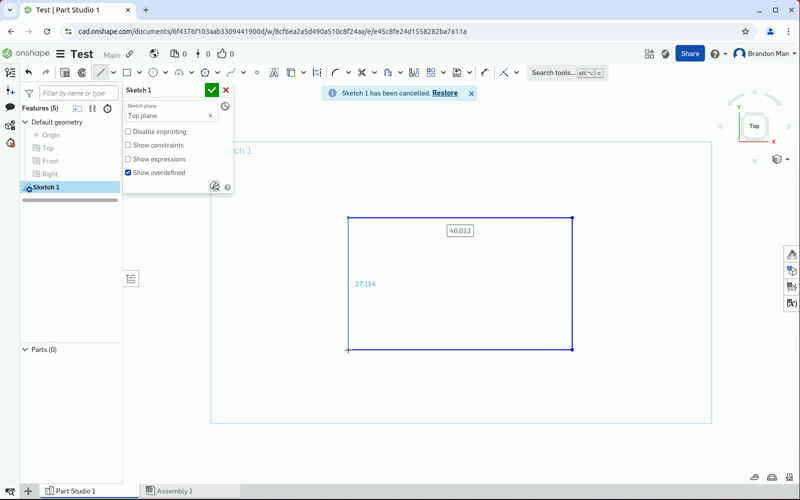
click(348, 349)
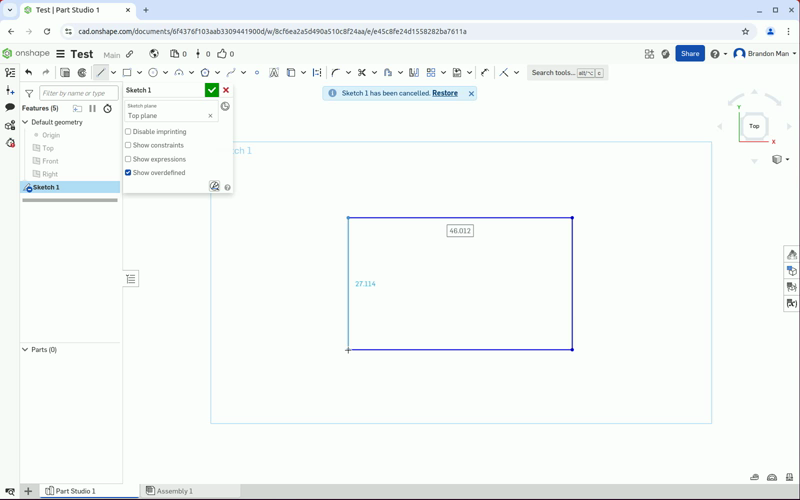
key(esc)
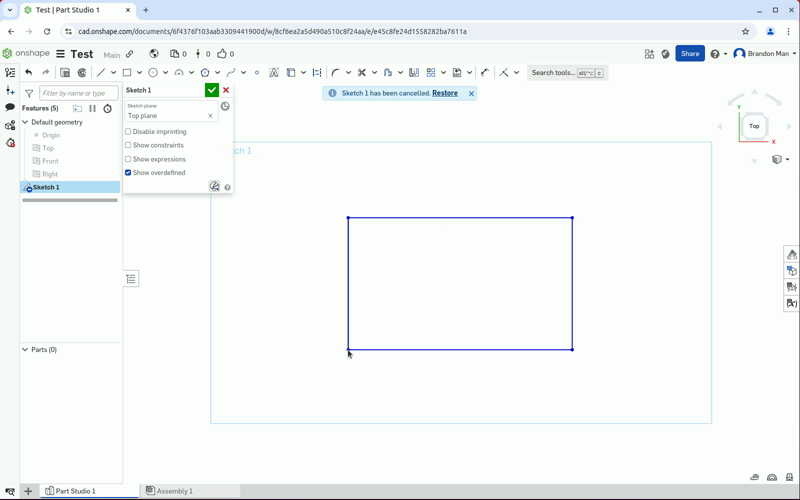
key(c)
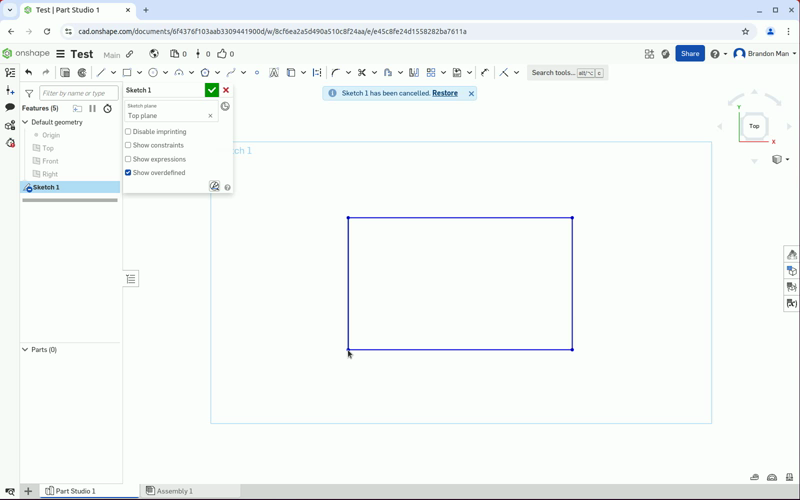
key_down(shift)
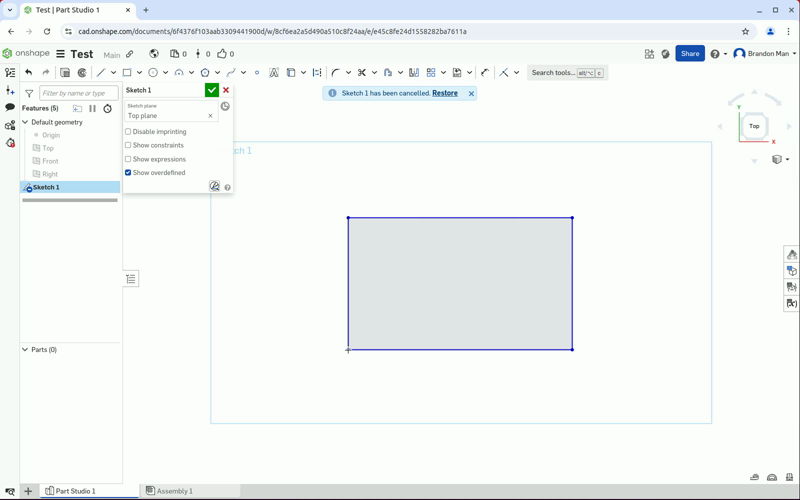
mouse_move(461, 283)
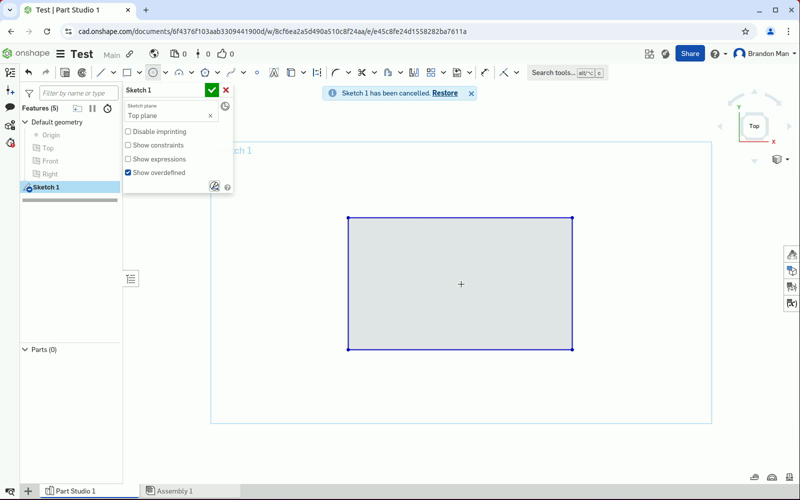
click(461, 283)
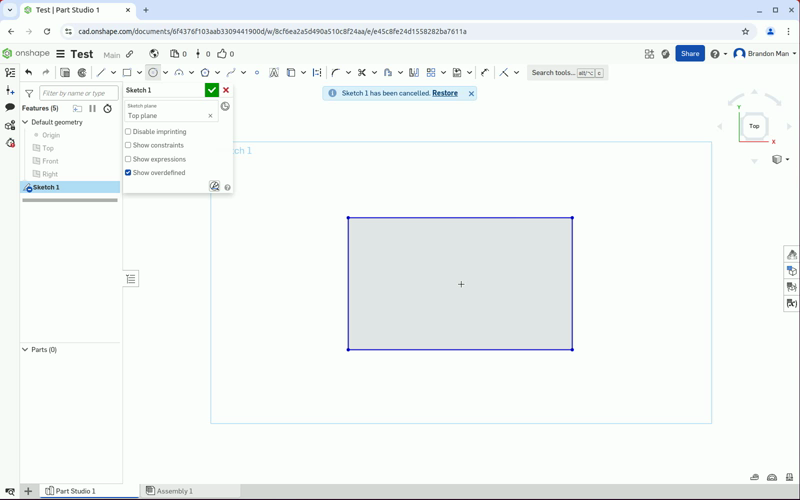
key_up(shift)
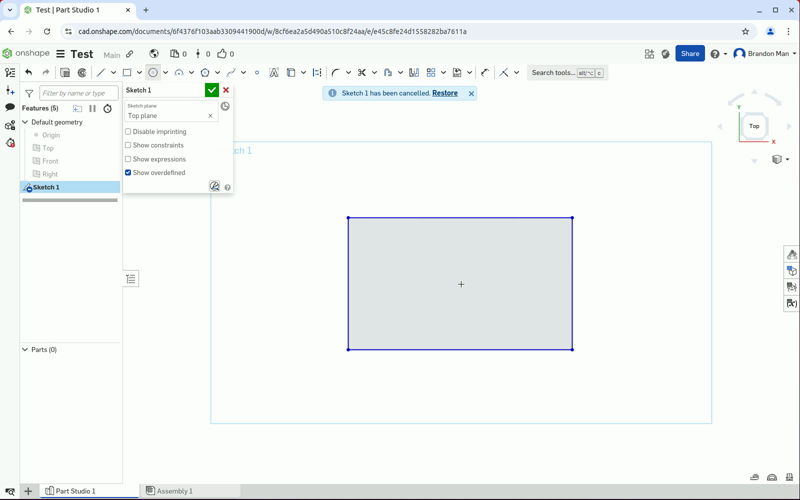
mouse_move(480, 283)
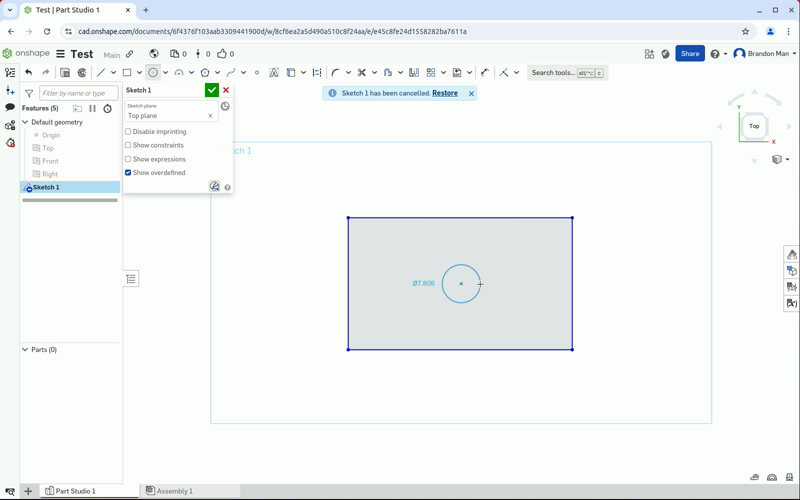
click(480, 283)
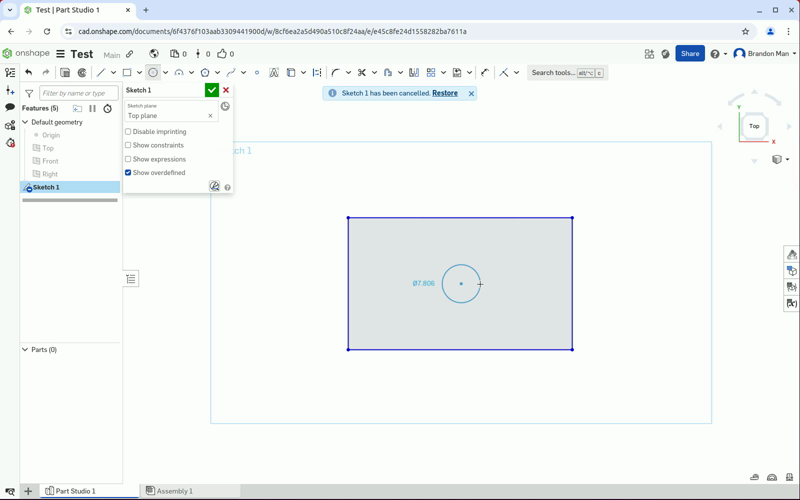
key(esc)
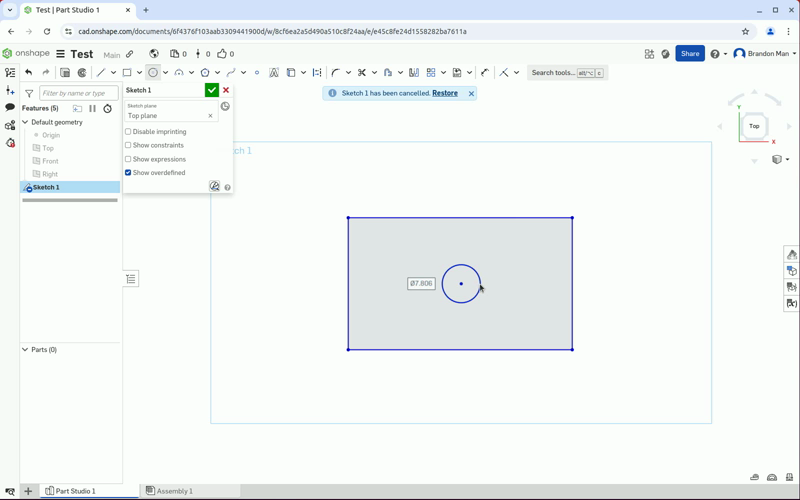
mouse_move(508, 273)
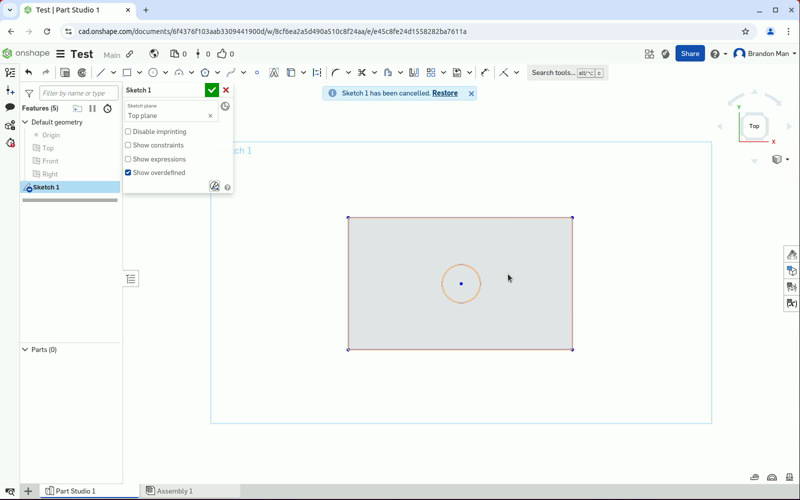
click(508, 273)
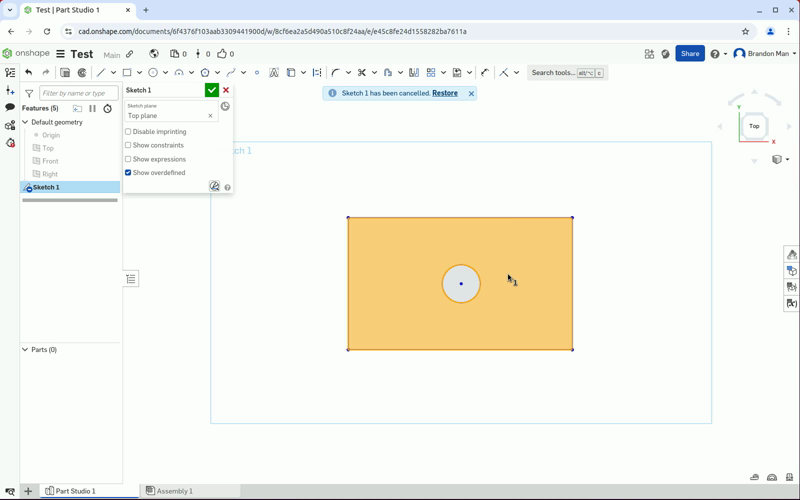
mouse_move(73, 352)
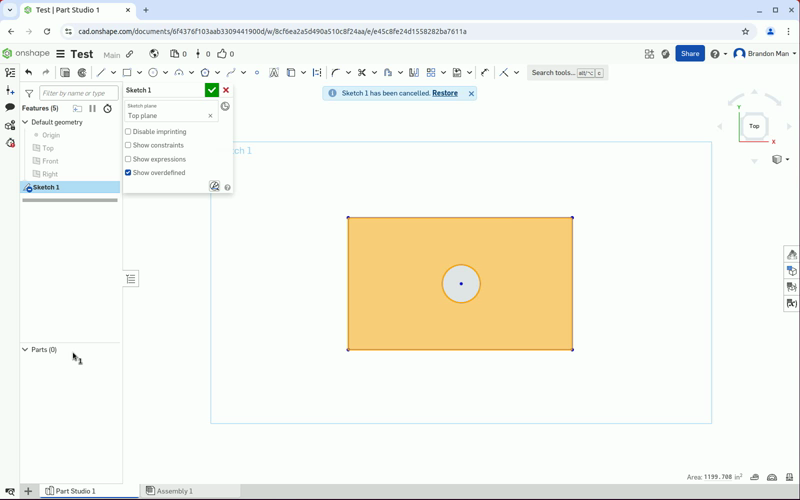
key(shift+y)
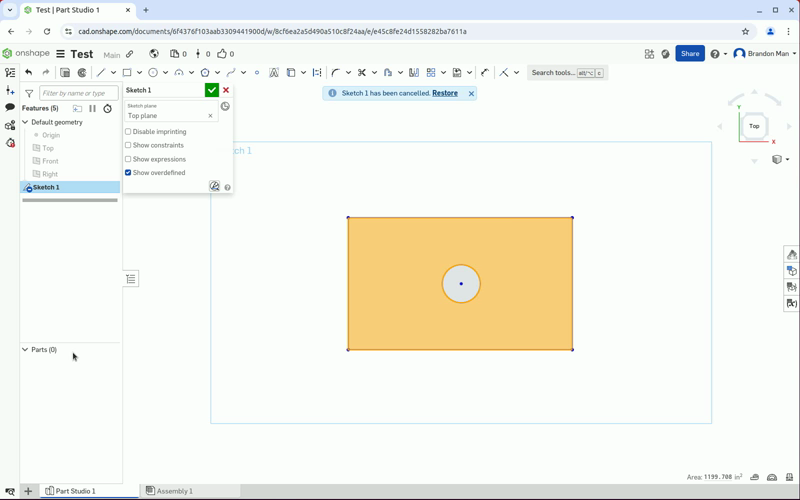
key(shift+e)
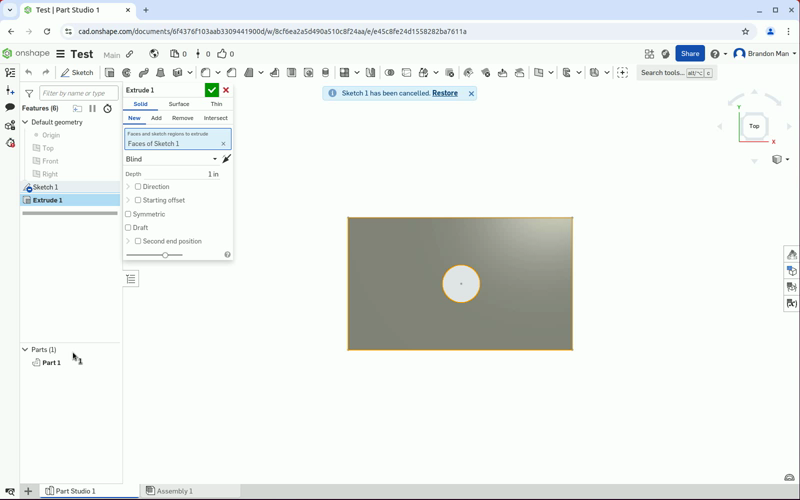
mouse_move(143, 106)
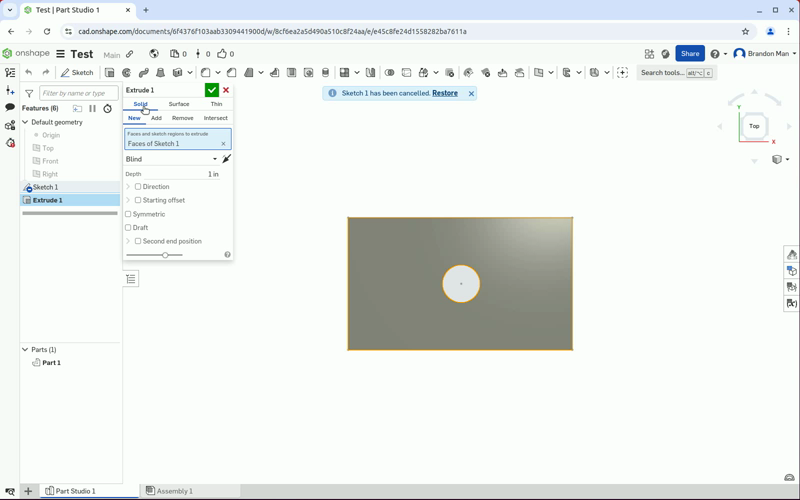
click(143, 106)
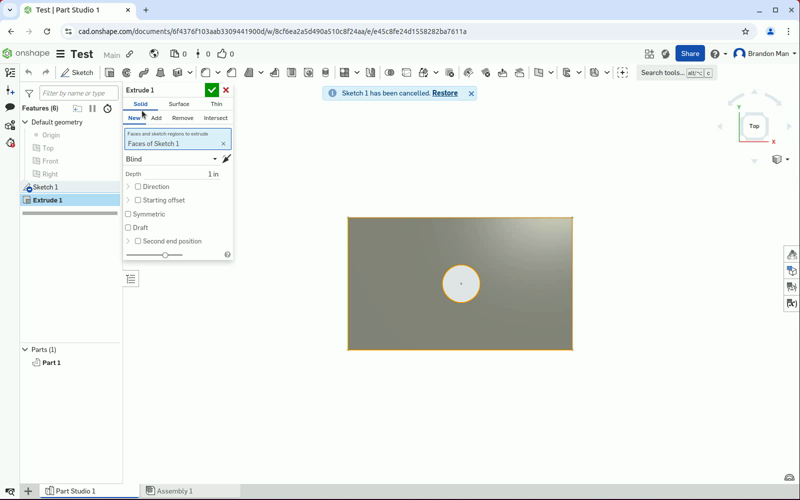
mouse_move(137, 120)
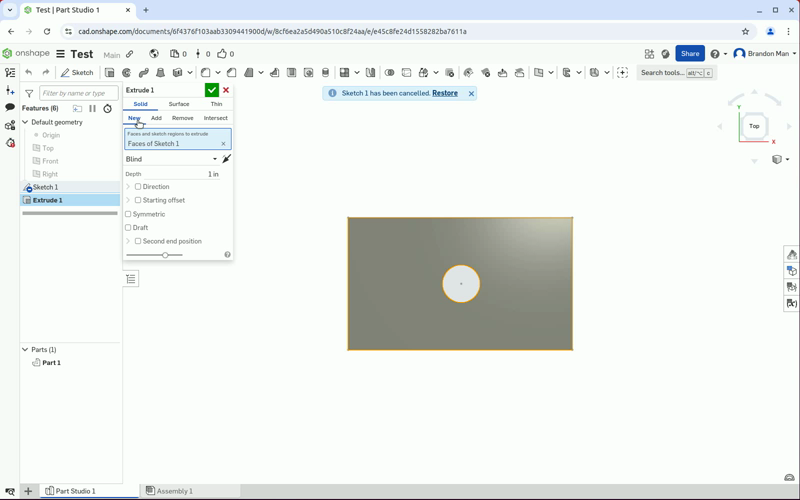
click(137, 120)
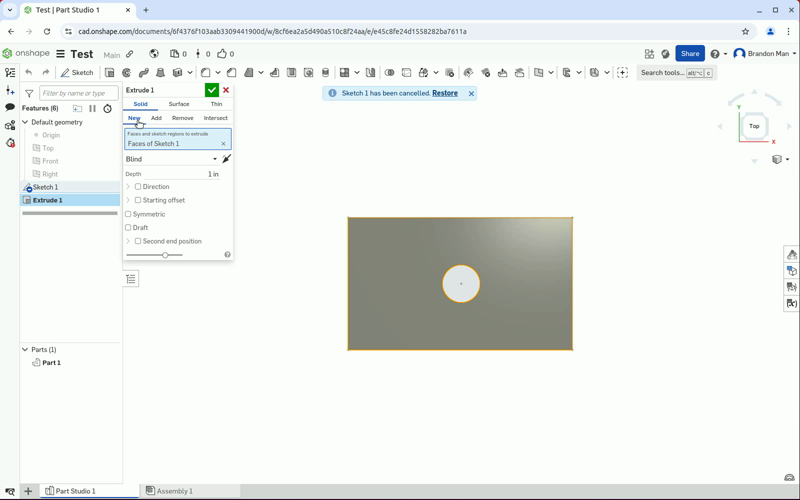
key(tab, 4)
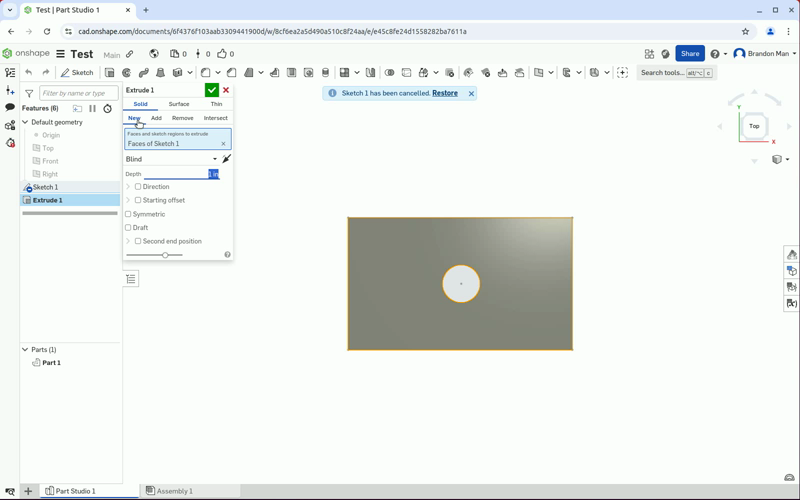
text(6.981)
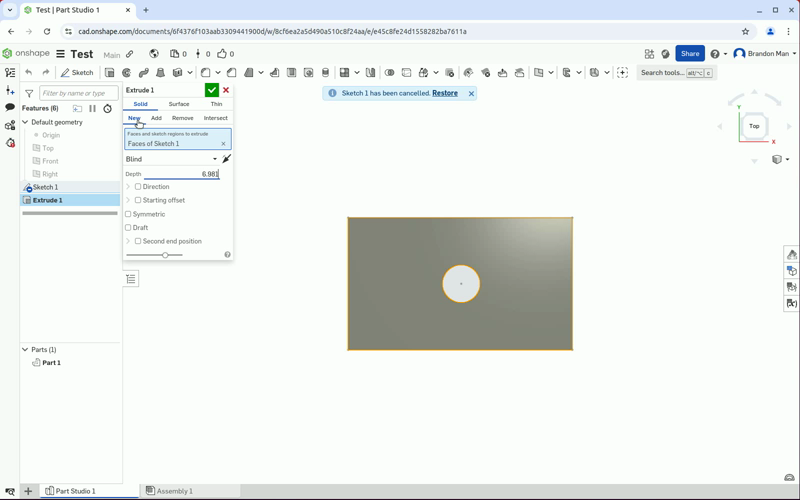
key(enter)
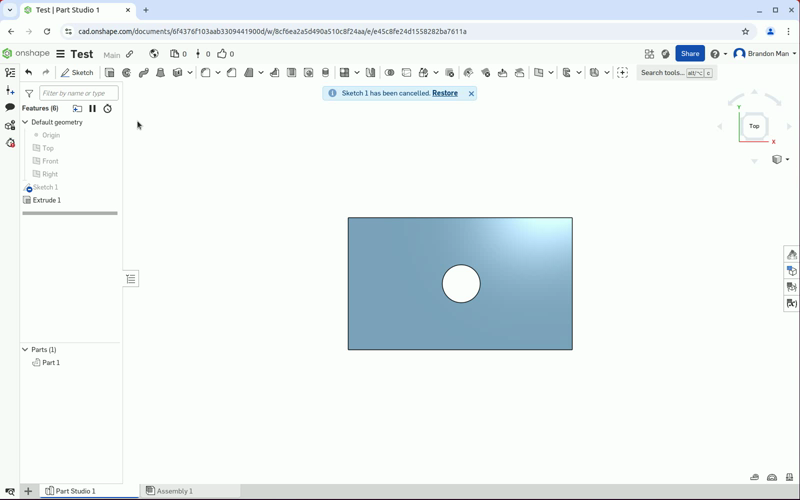
key(shift+h)
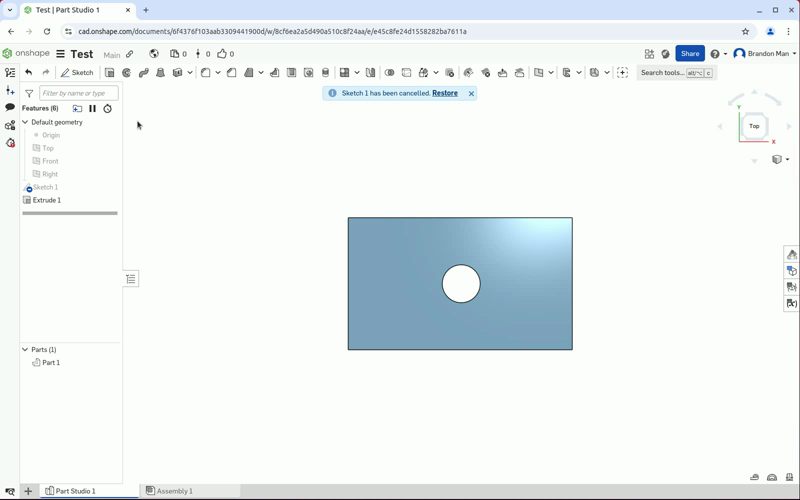
key(shift+h)
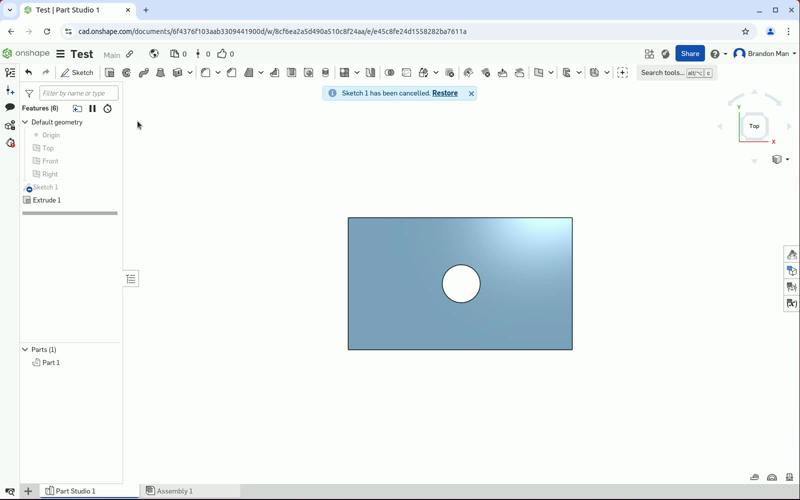
mouse_move(73, 189)
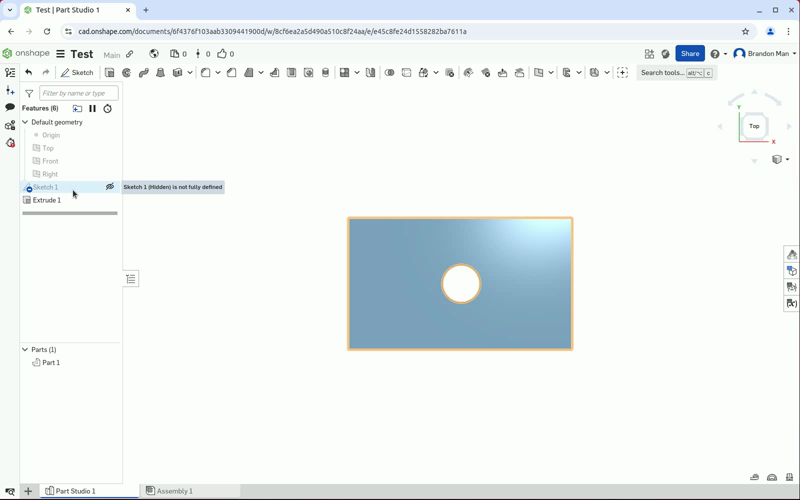
click(73, 189)
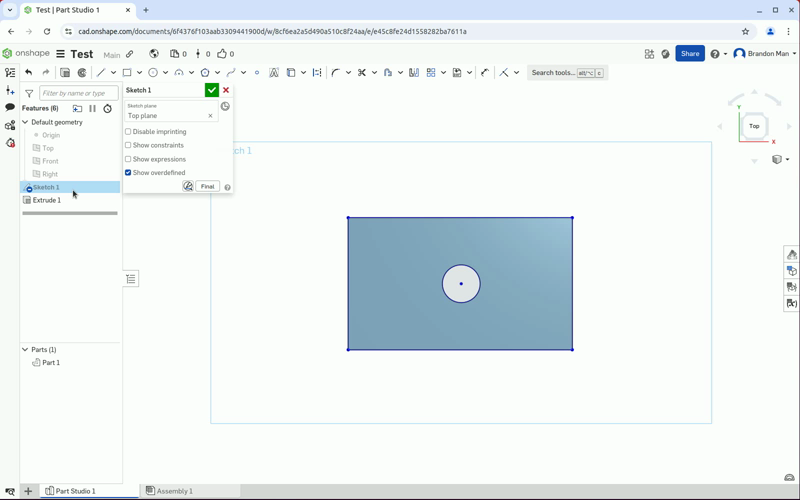
mouse_move(229, 92)
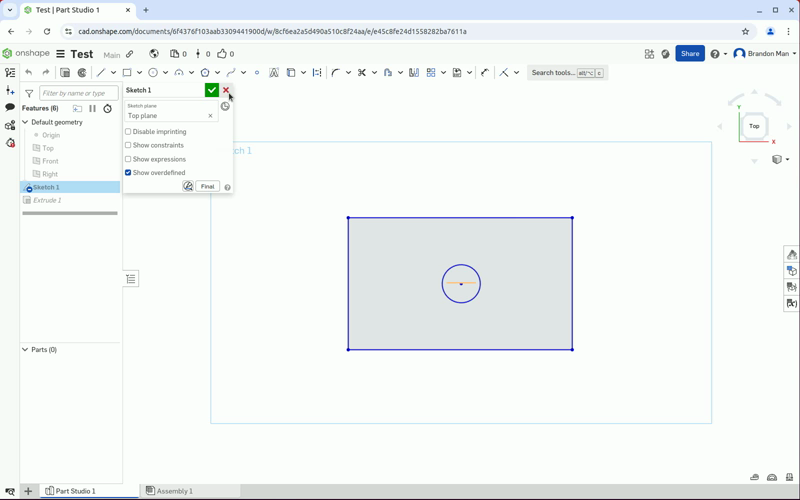
click(229, 92)
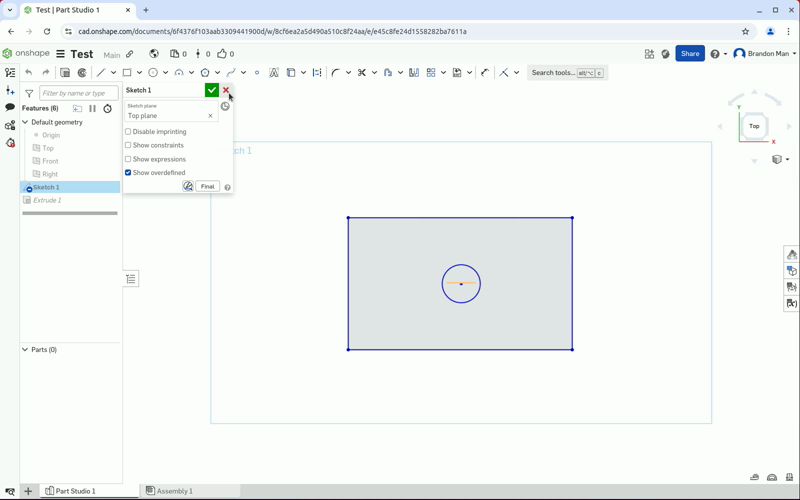
key(shift+s)
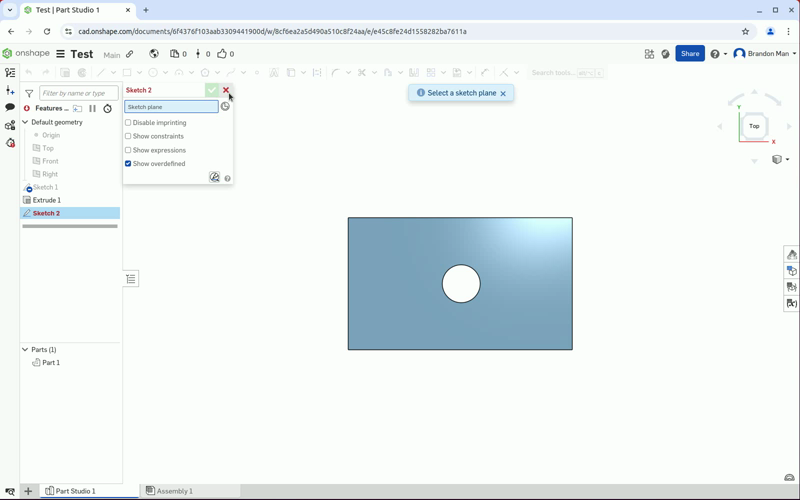
mouse_move(73, 150)
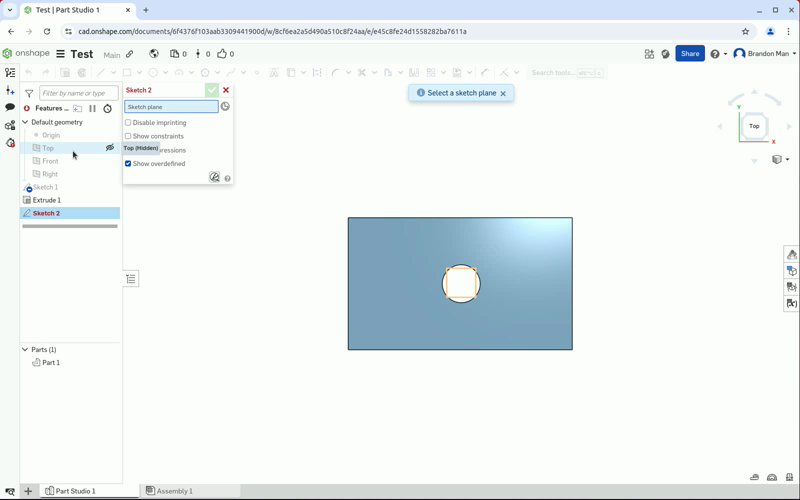
click(73, 150)
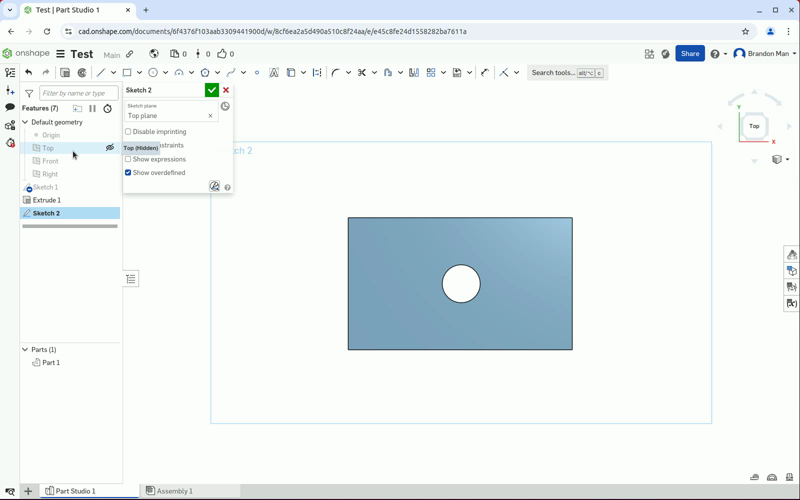
mouse_move(73, 352)
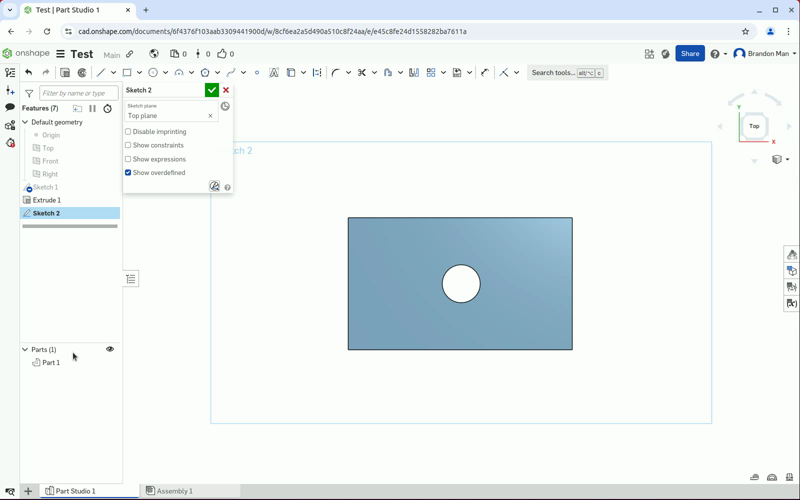
key(y)
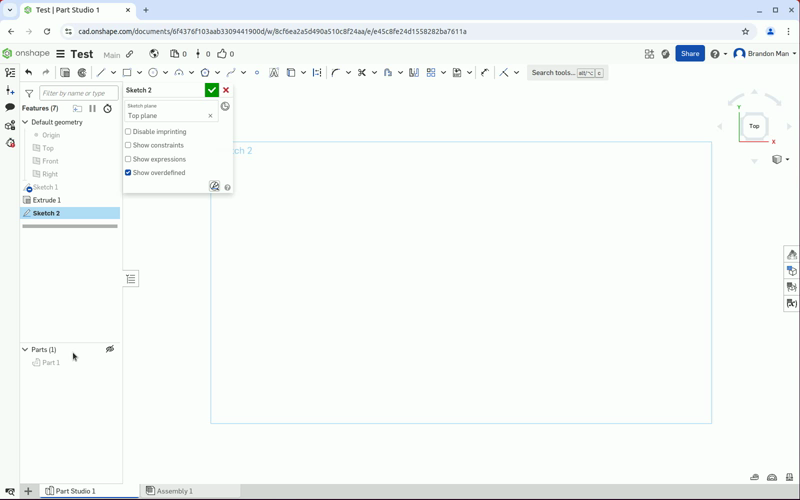
key(c)
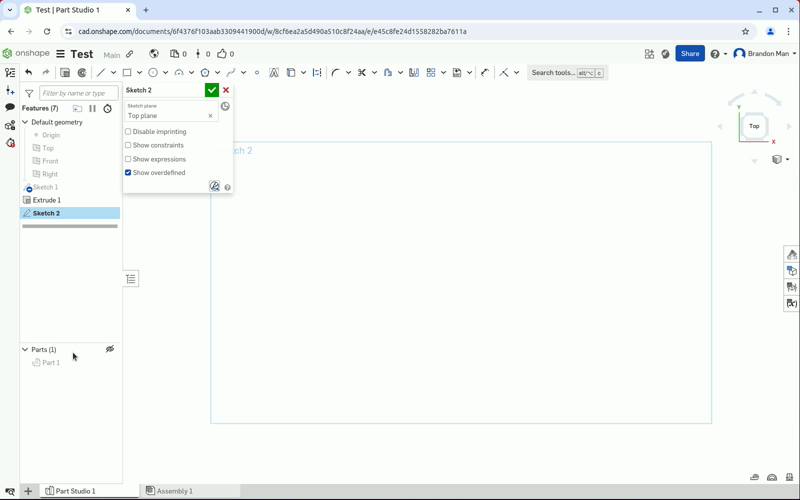
key_down(shift)
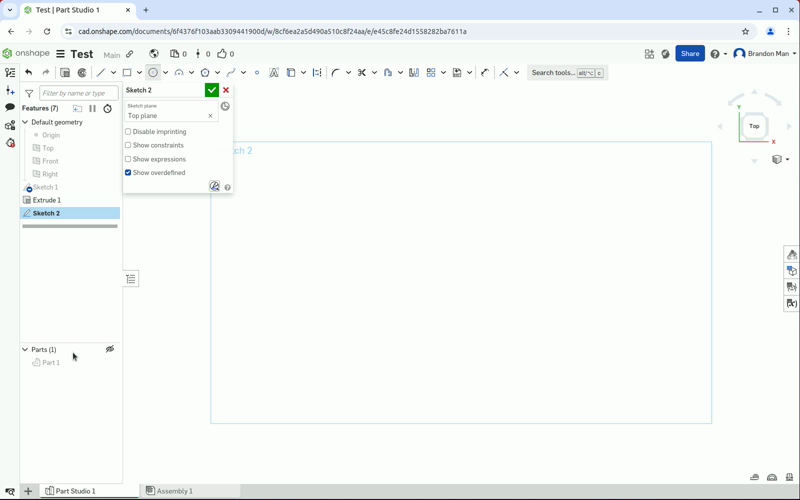
mouse_move(460, 282)
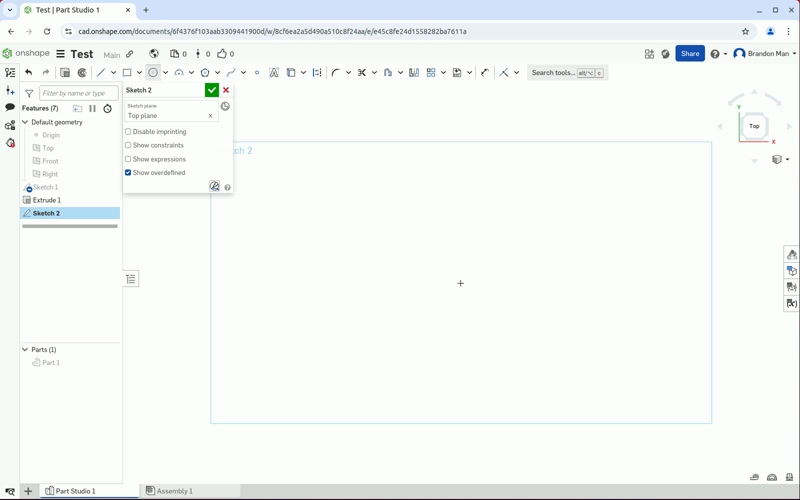
click(460, 282)
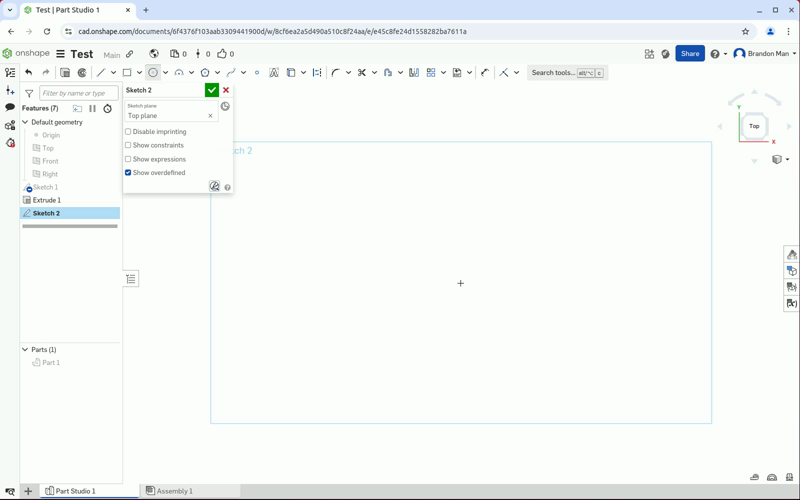
key_up(shift)
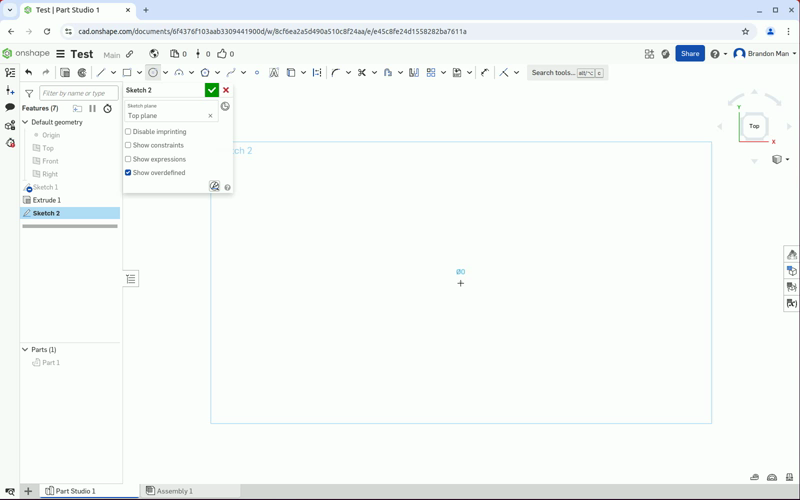
mouse_move(480, 282)
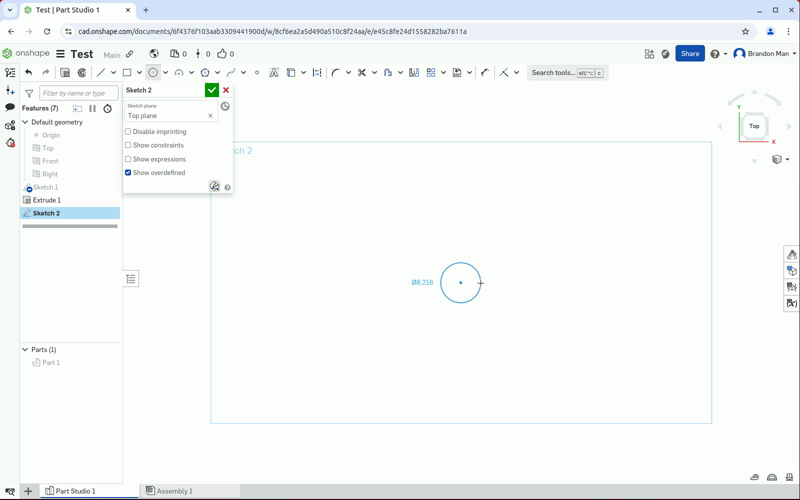
click(480, 282)
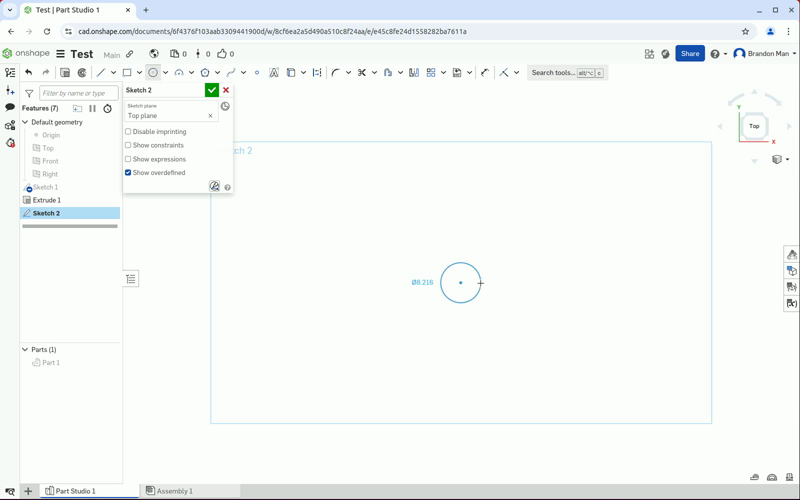
key(esc)
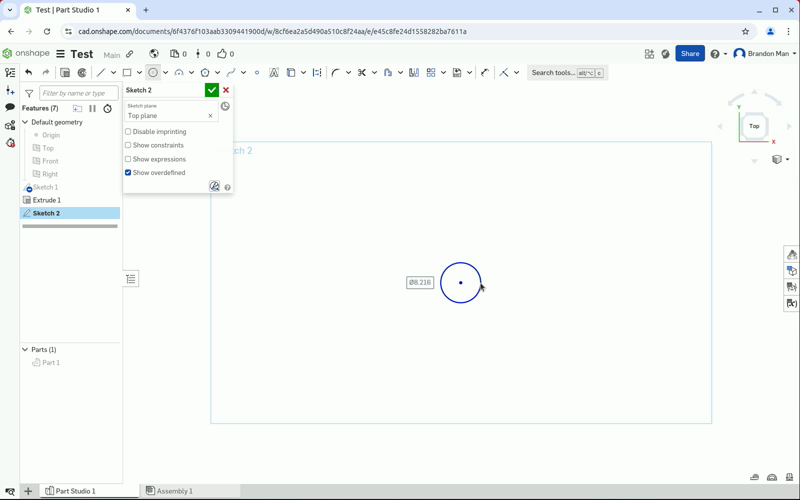
mouse_move(470, 295)
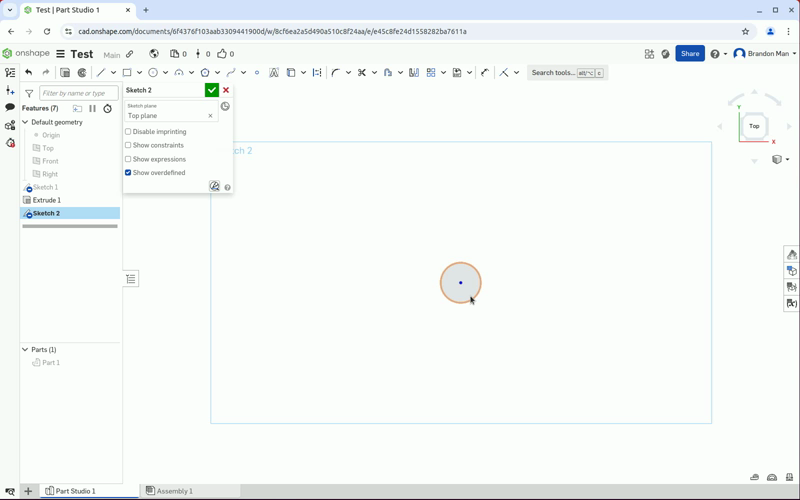
scroll(6)
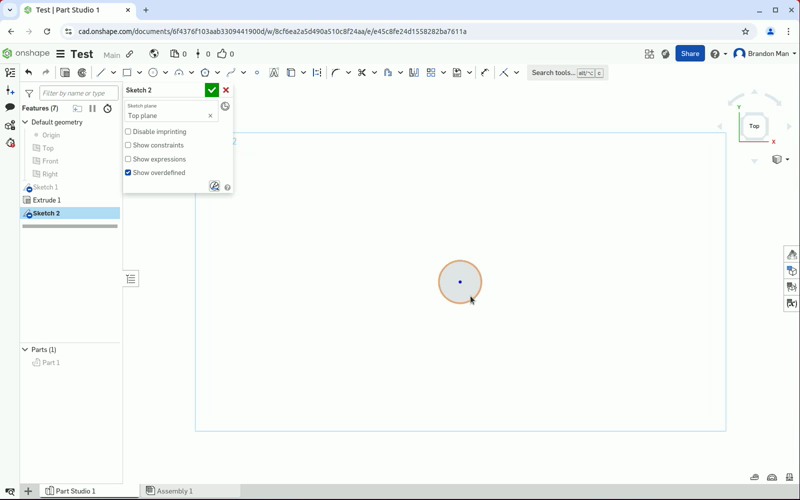
scroll(6)
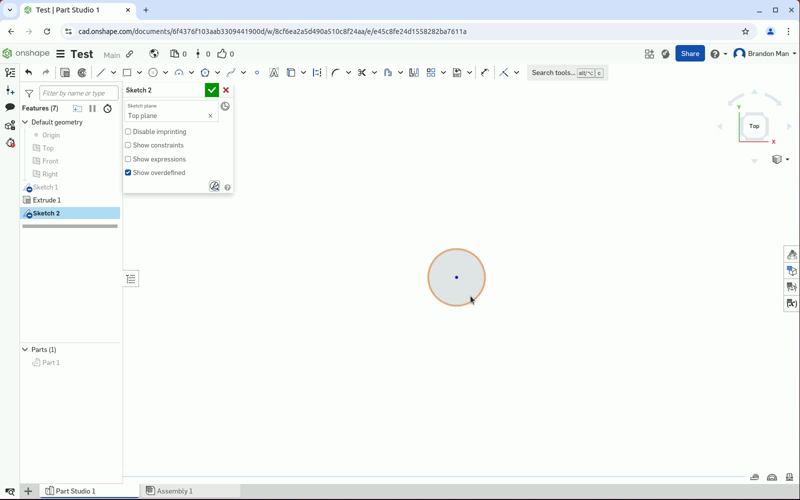
scroll(6)
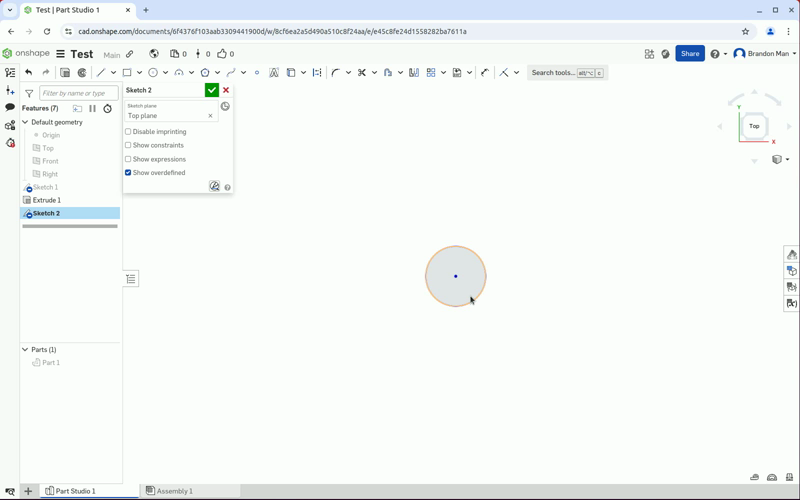
scroll(6)
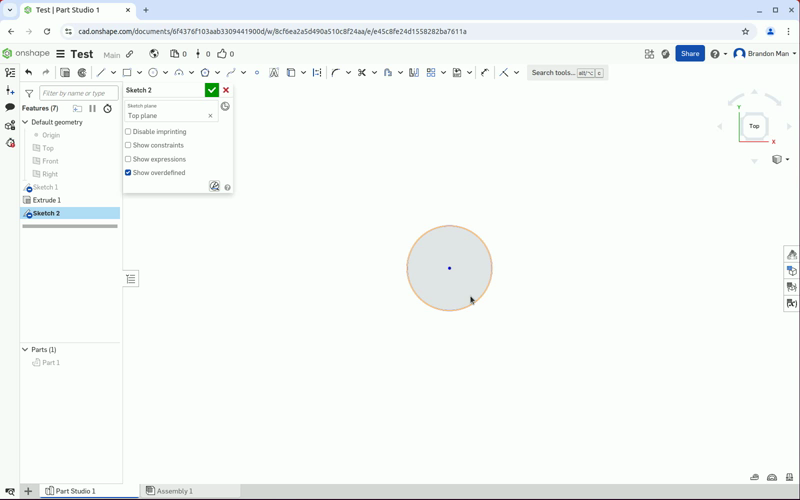
scroll(6)
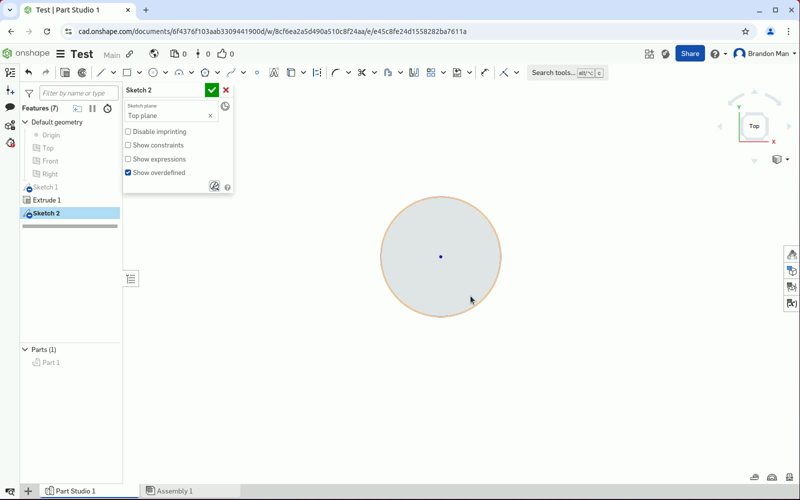
scroll(6)
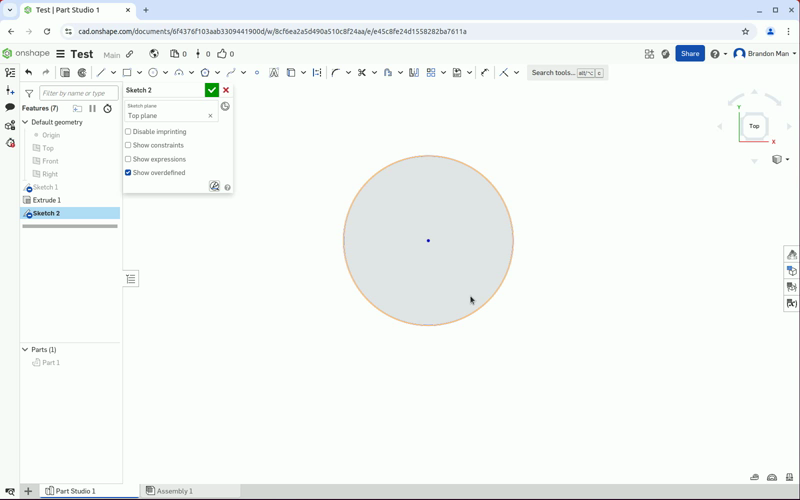
scroll(6)
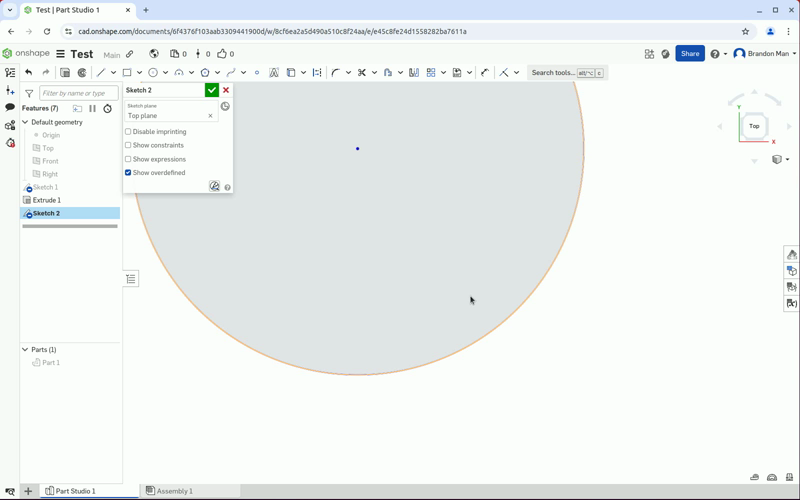
click(470, 295)
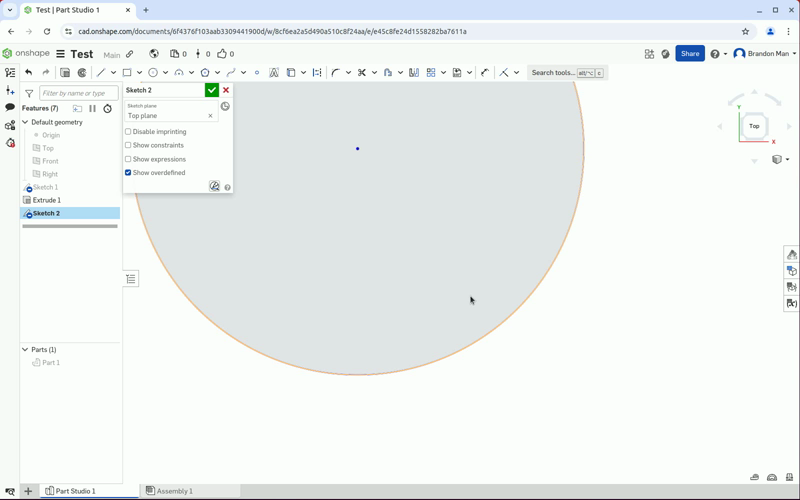
scroll(-6)
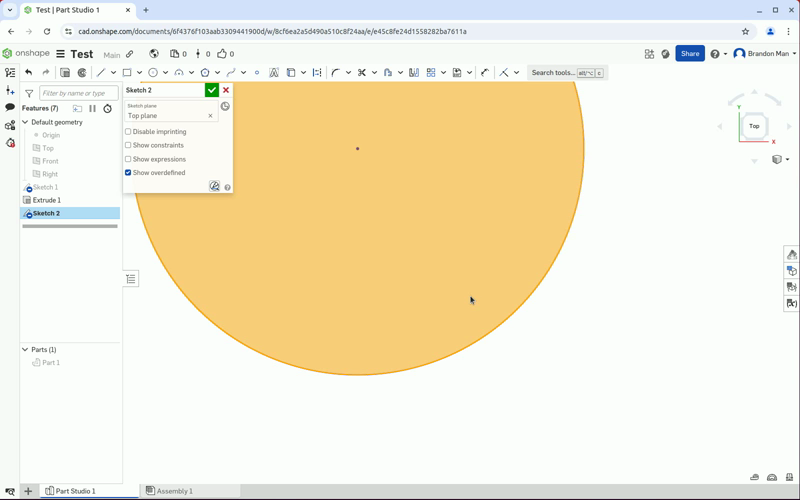
scroll(-6)
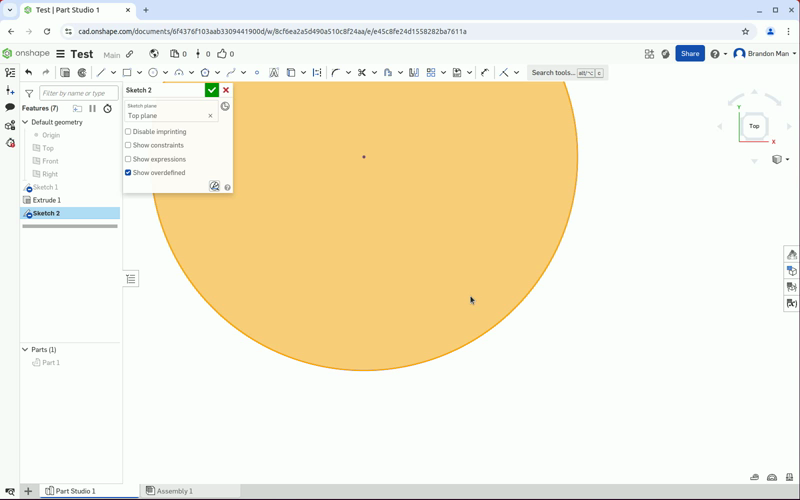
scroll(-6)
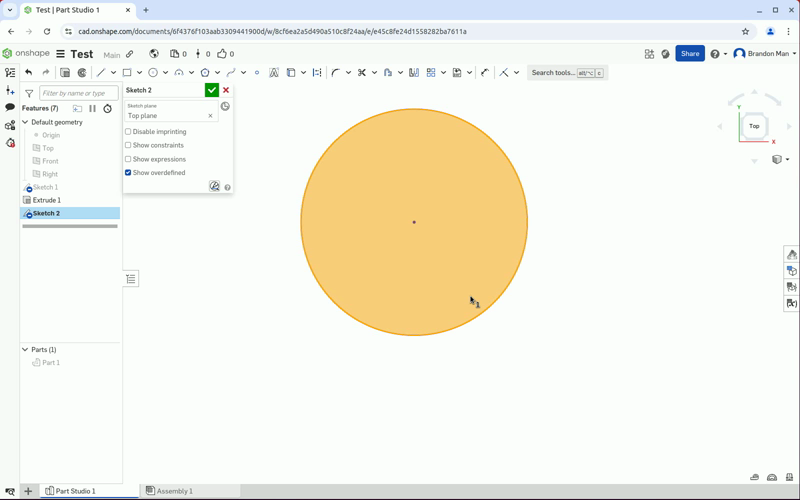
scroll(-6)
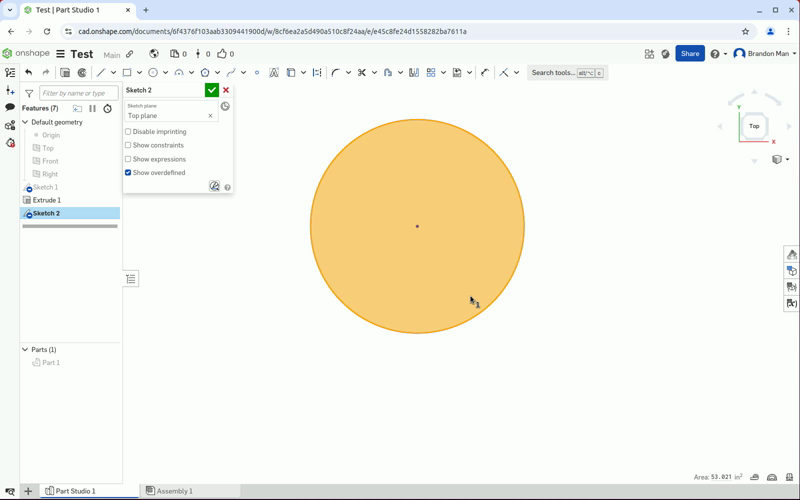
scroll(-6)
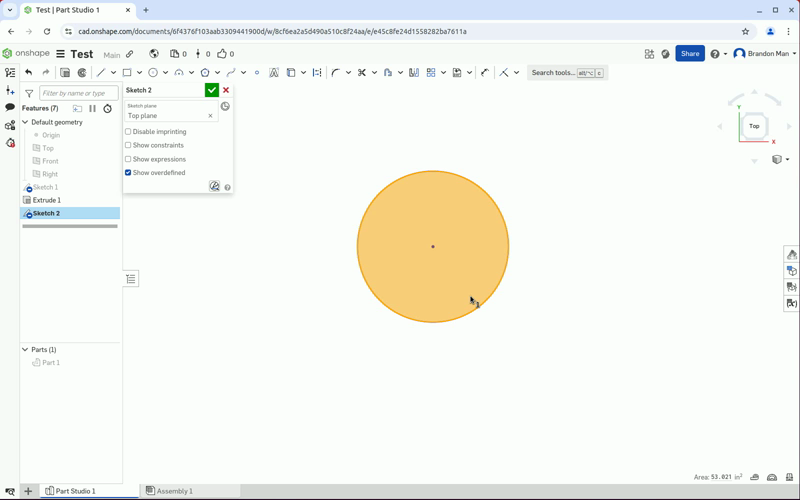
scroll(-6)
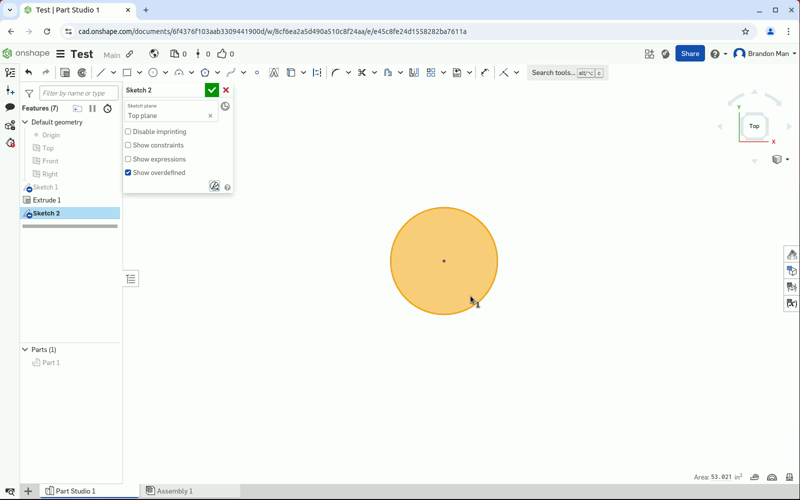
scroll(-6)
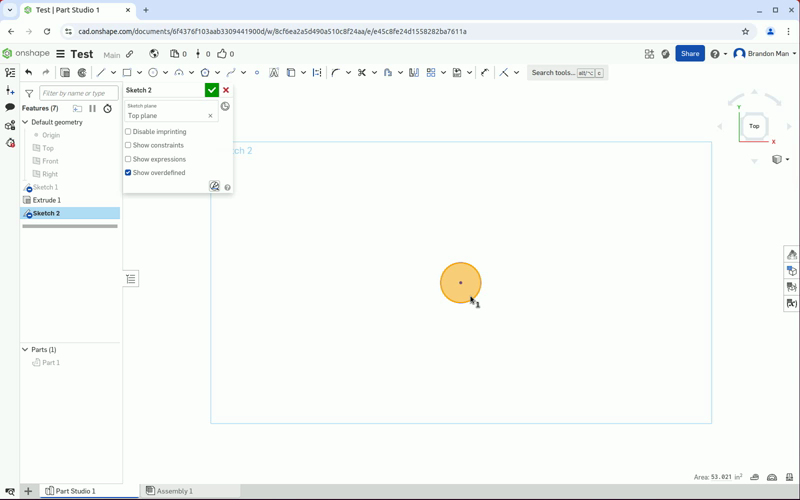
mouse_move(73, 352)
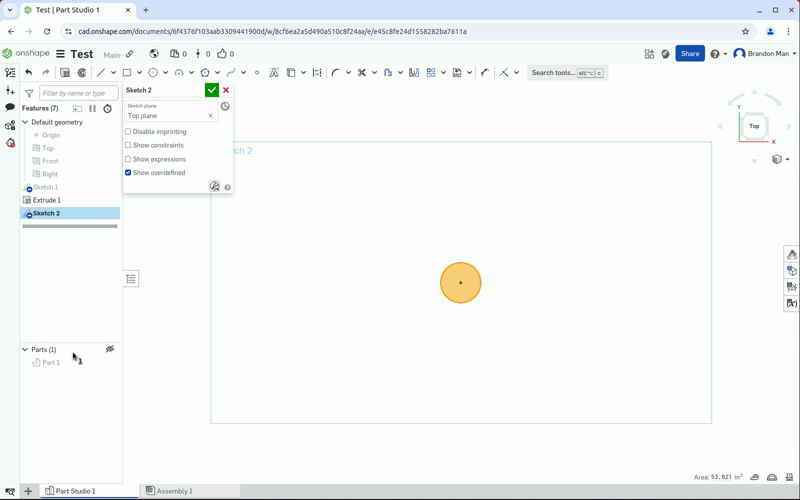
key(shift+y)
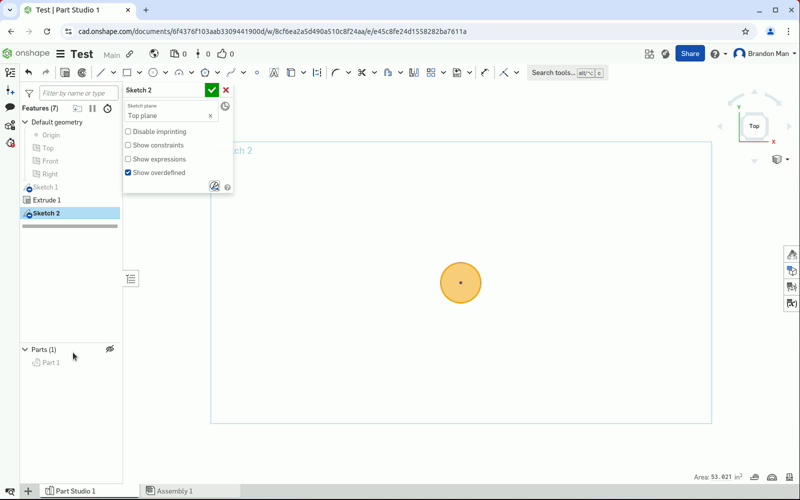
key(shift+e)
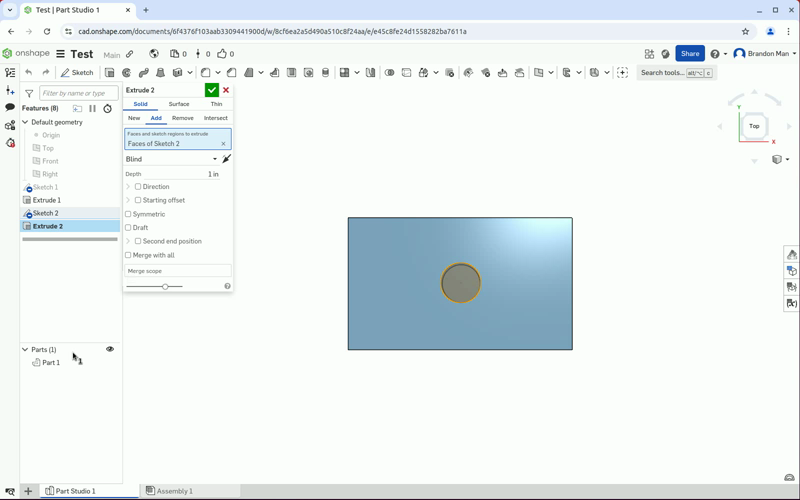
mouse_move(143, 106)
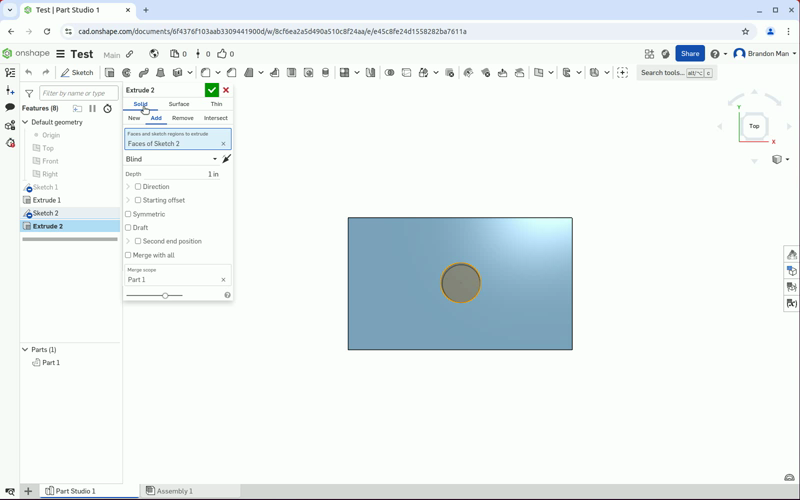
click(143, 106)
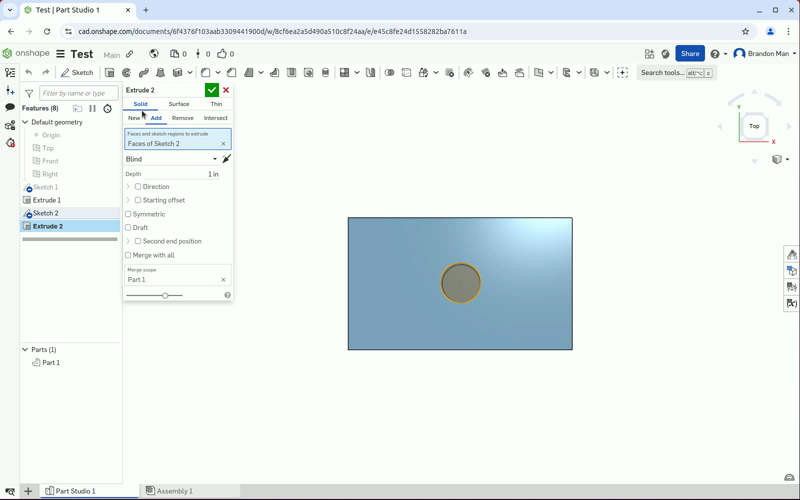
mouse_move(137, 120)
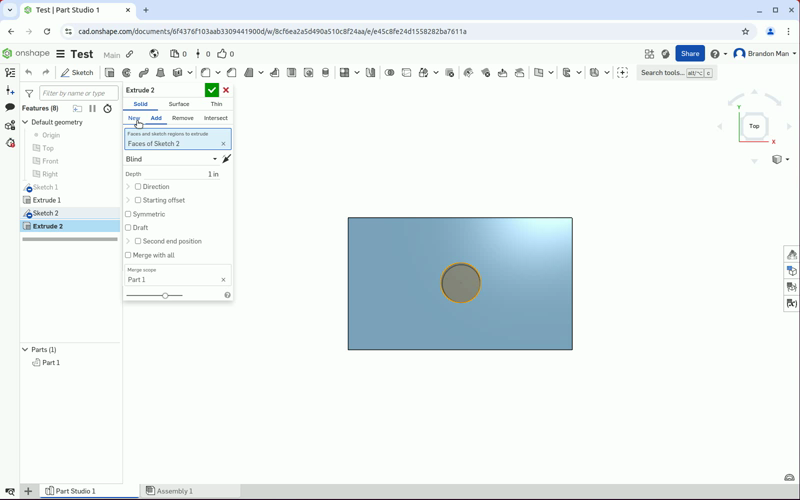
click(137, 120)
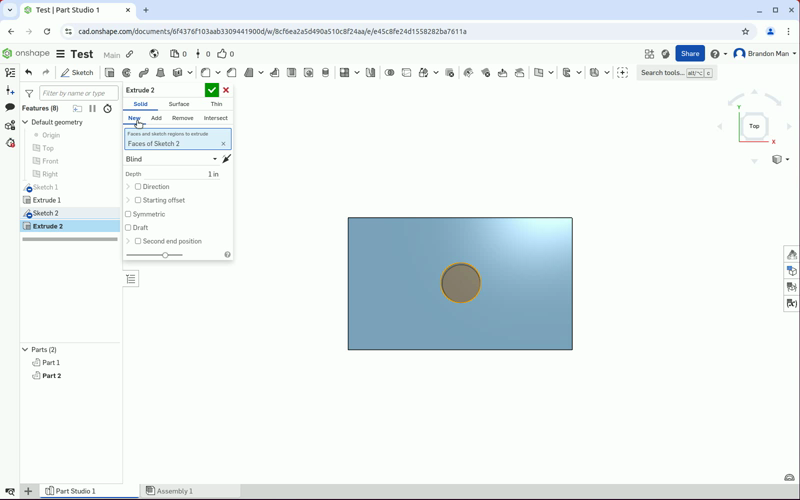
key(tab, 4)
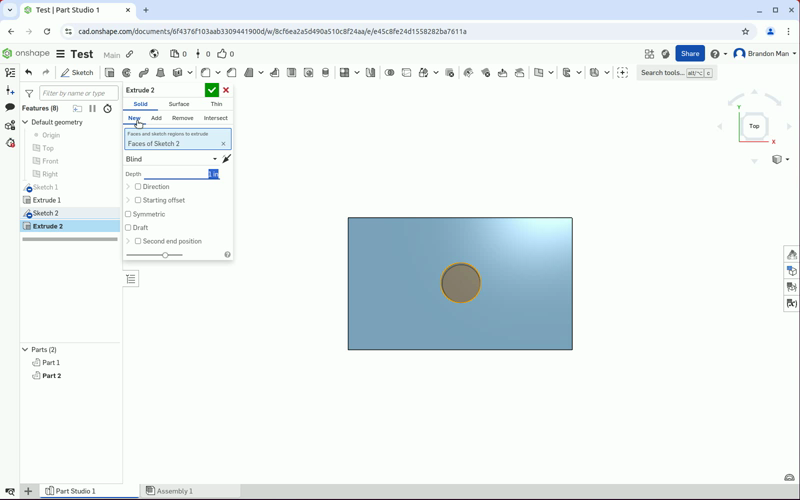
text(6.981)
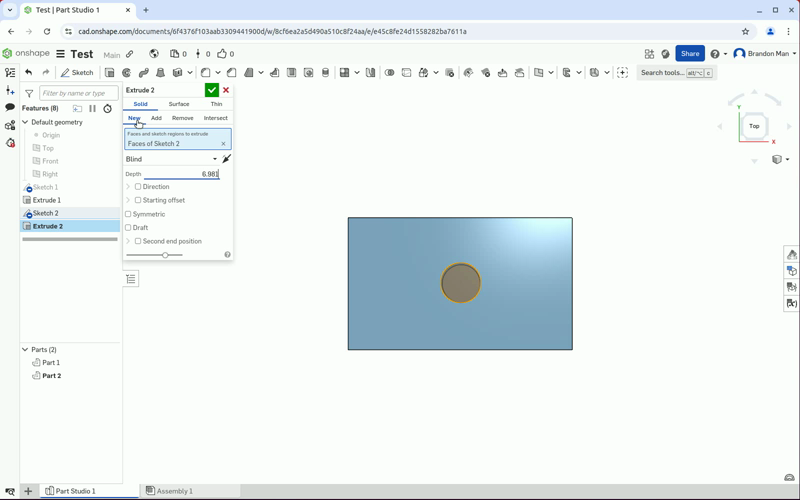
key(enter)
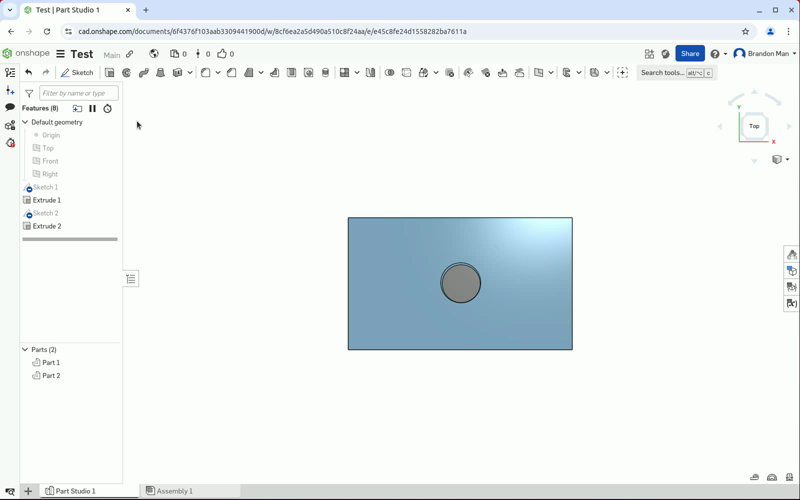
key(shift+h)
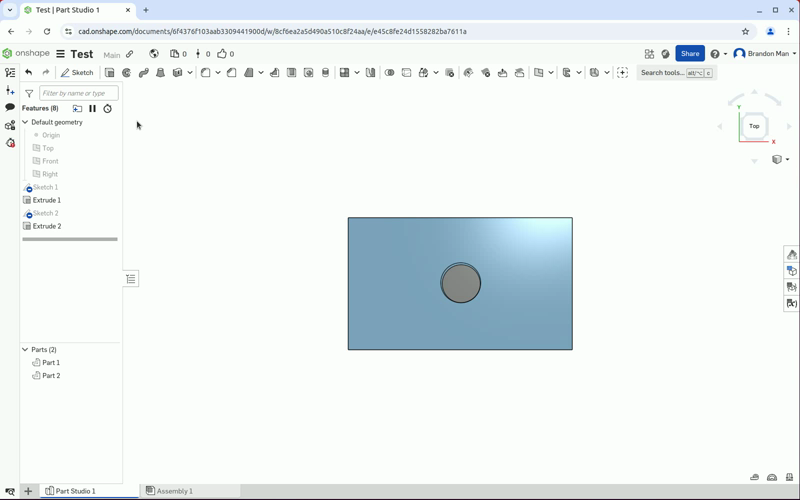
key(shift+h)
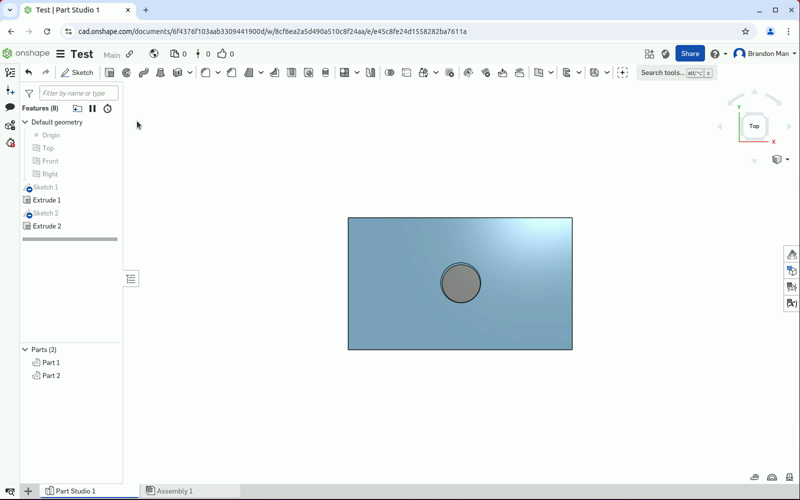
mouse_move(73, 189)
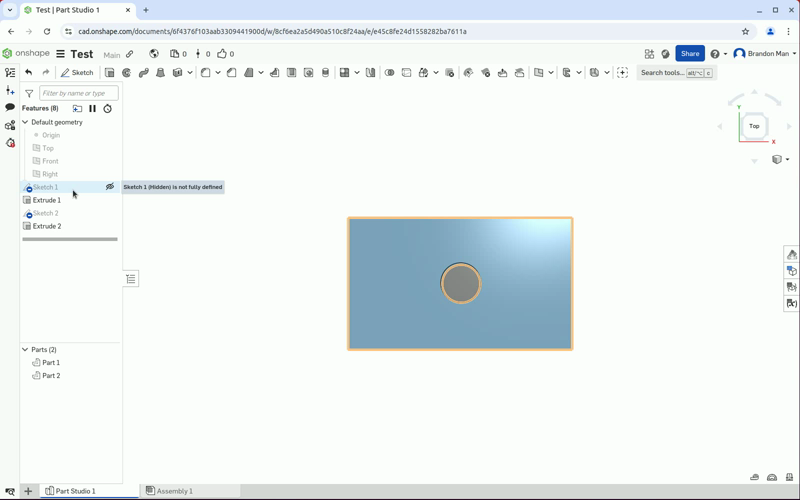
click(73, 189)
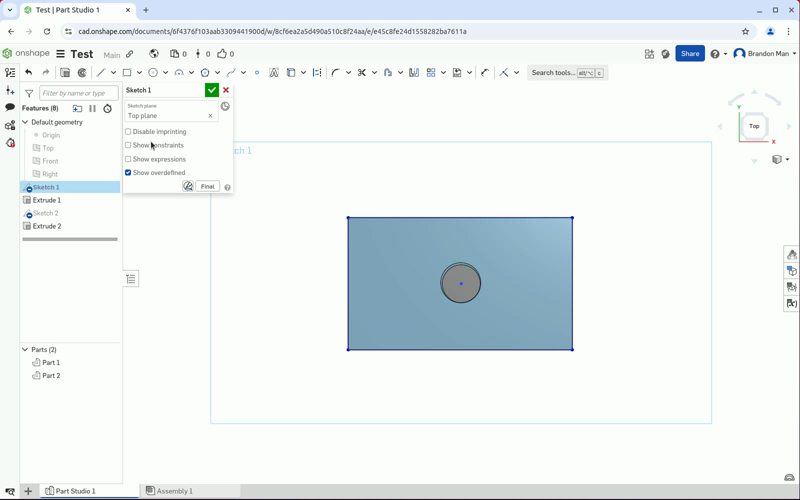
mouse_move(229, 92)
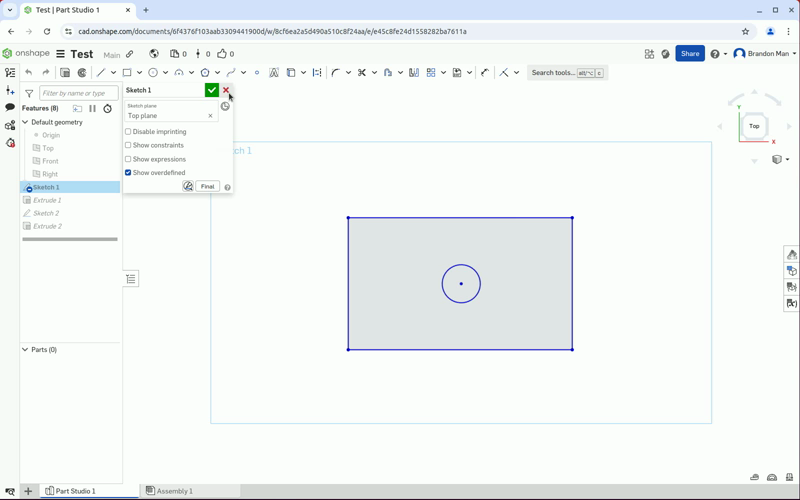
click(229, 92)
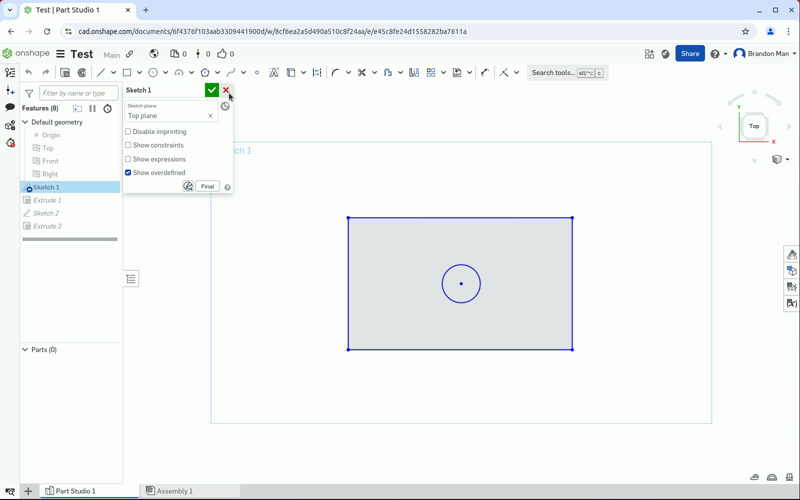
key(shift+s)
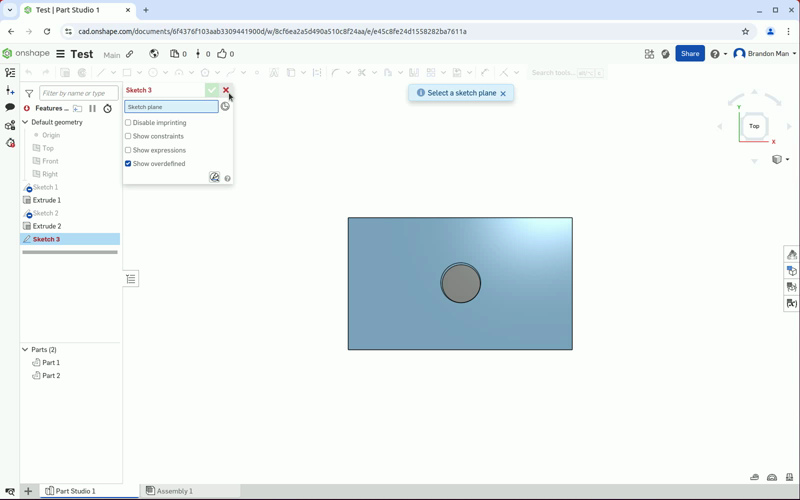
mouse_move(73, 150)
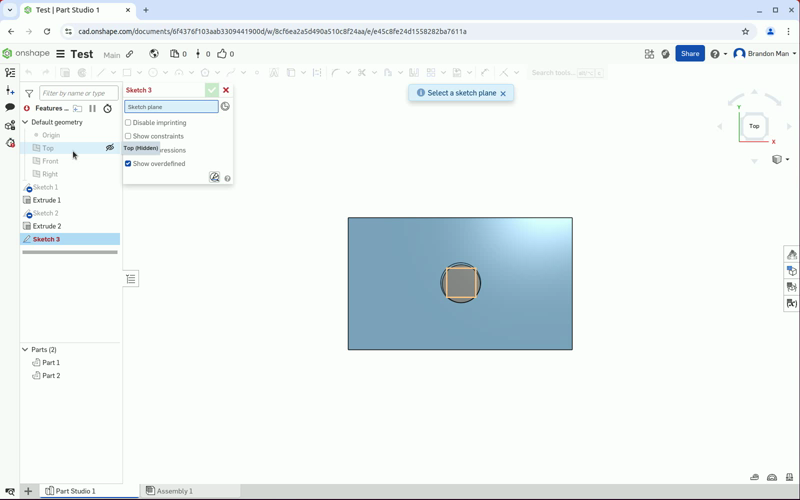
click(73, 150)
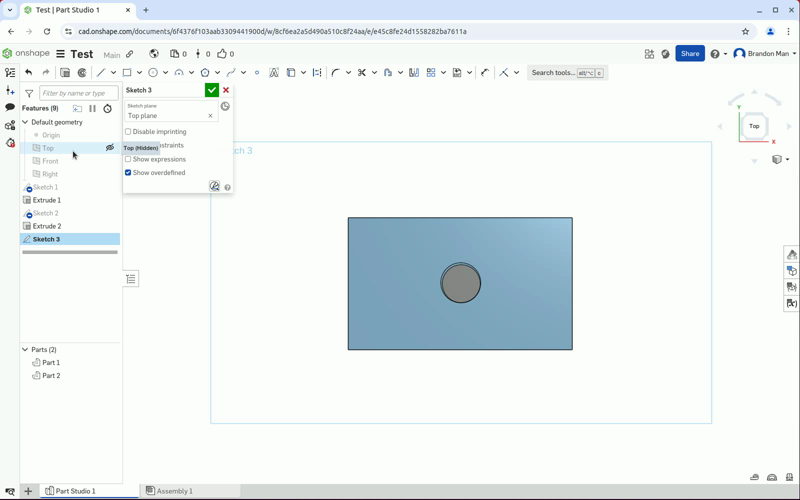
mouse_move(73, 352)
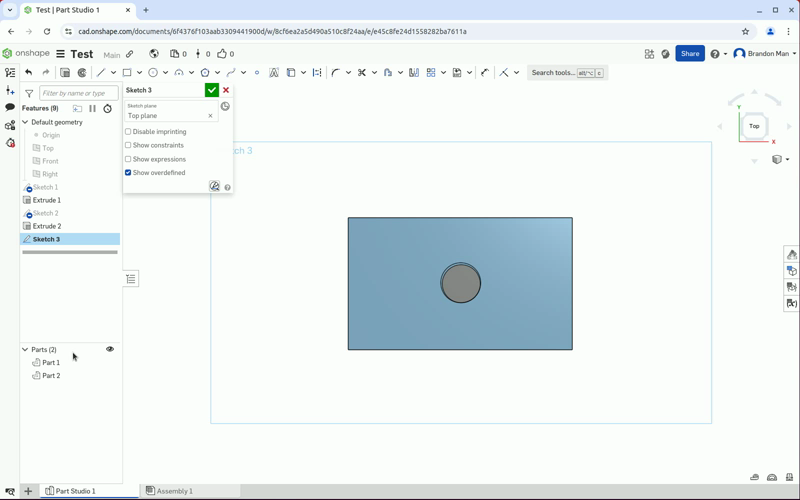
key(y)
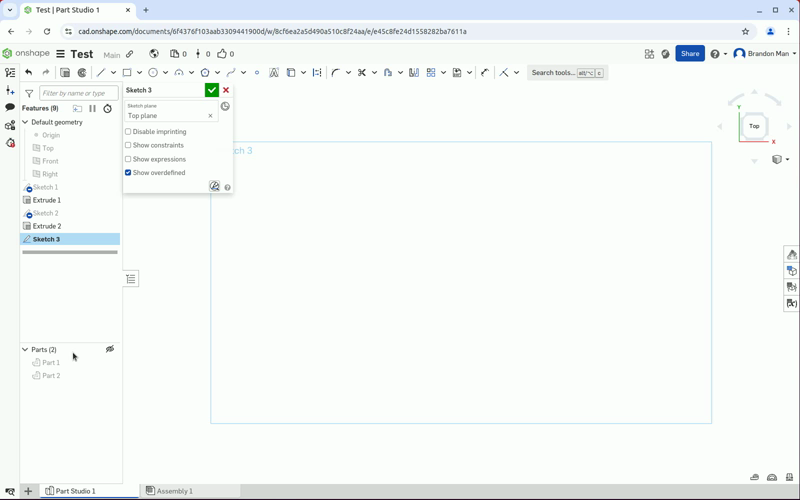
key(c)
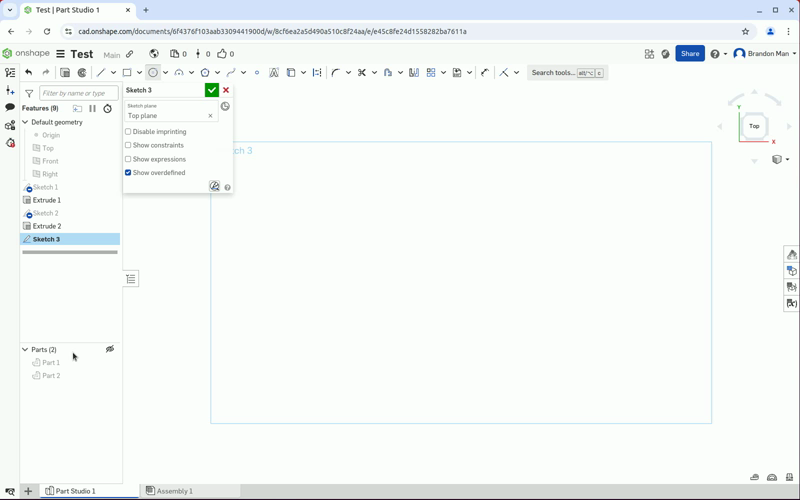
key_down(shift)
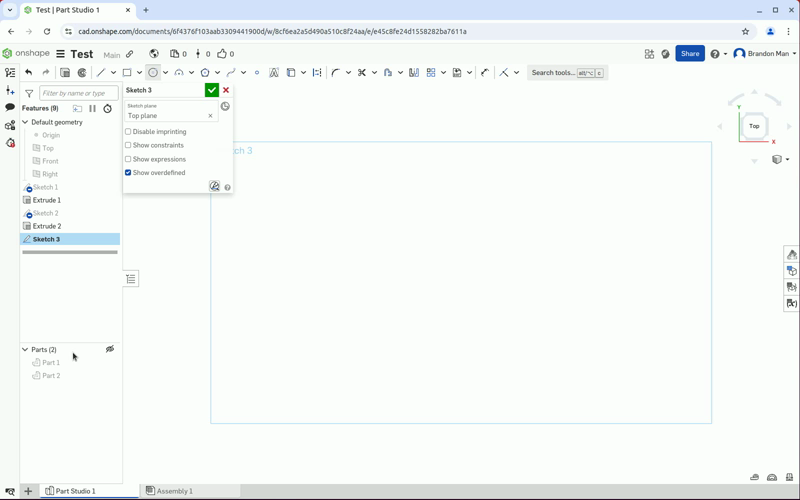
mouse_move(460, 282)
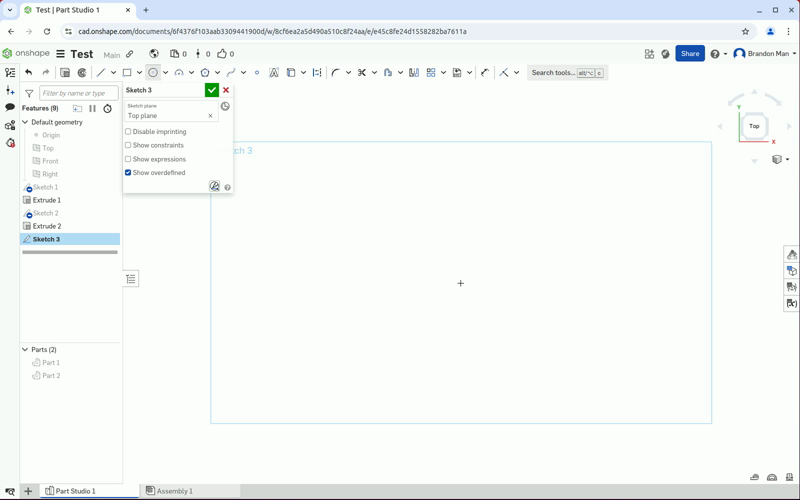
click(460, 282)
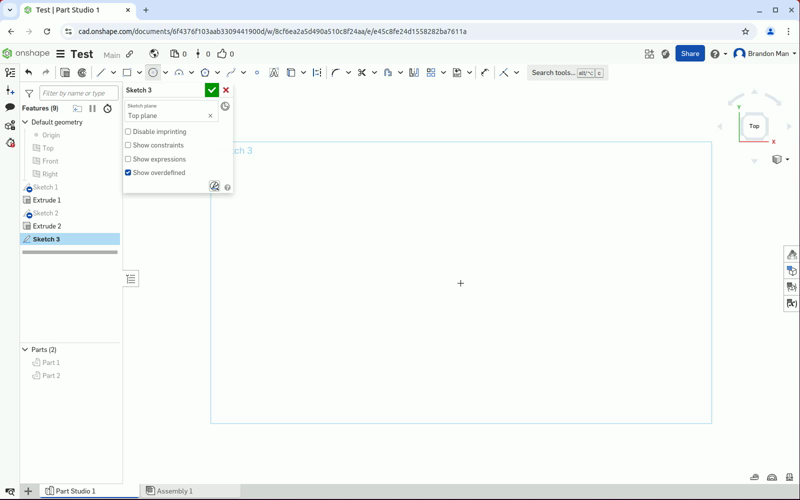
key_up(shift)
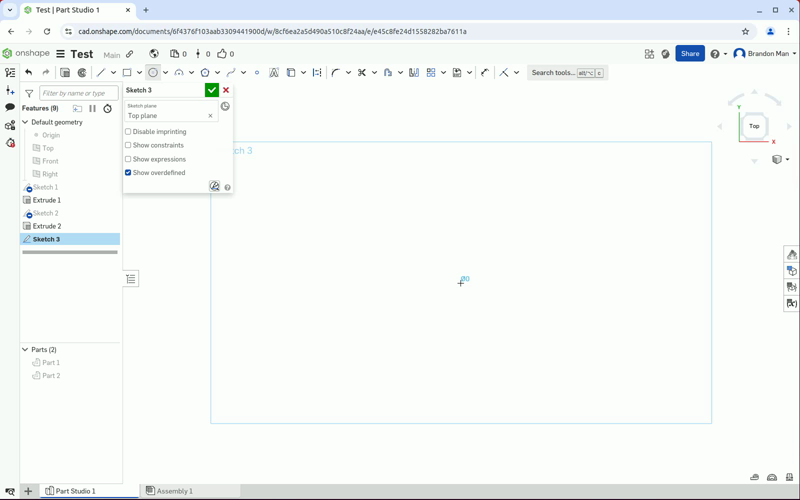
mouse_move(480, 282)
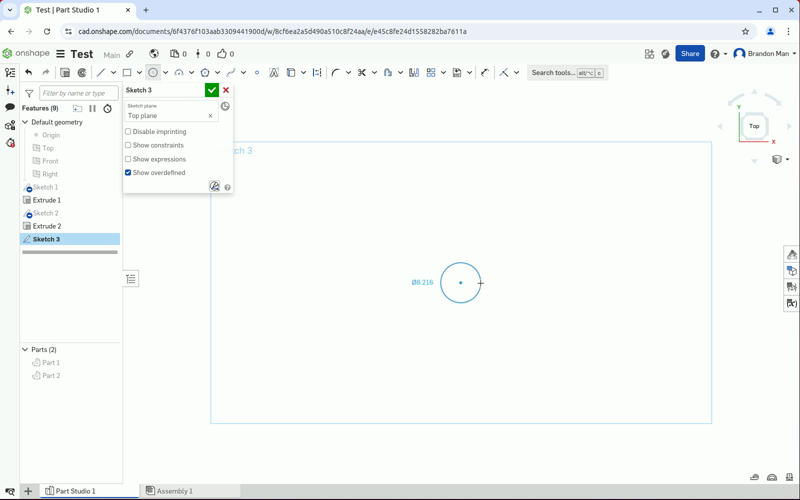
click(480, 282)
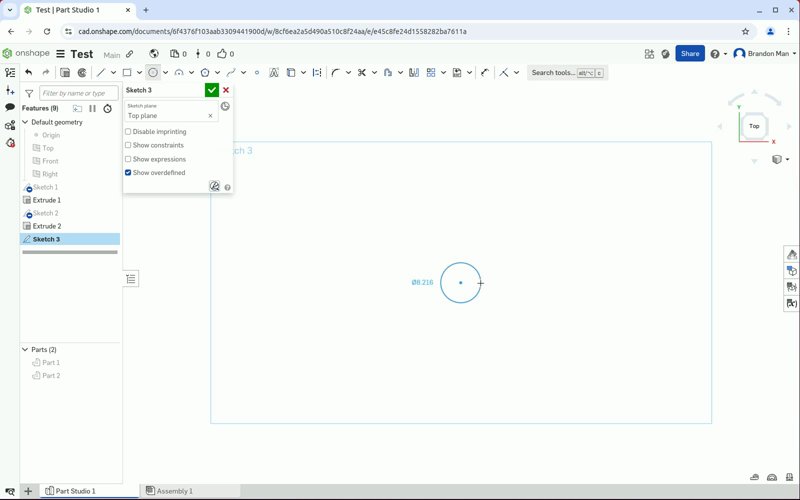
key(esc)
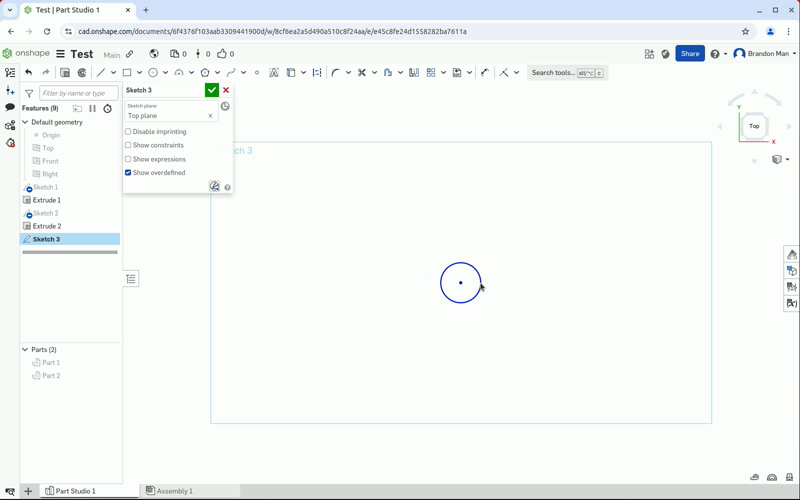
mouse_move(452, 280)
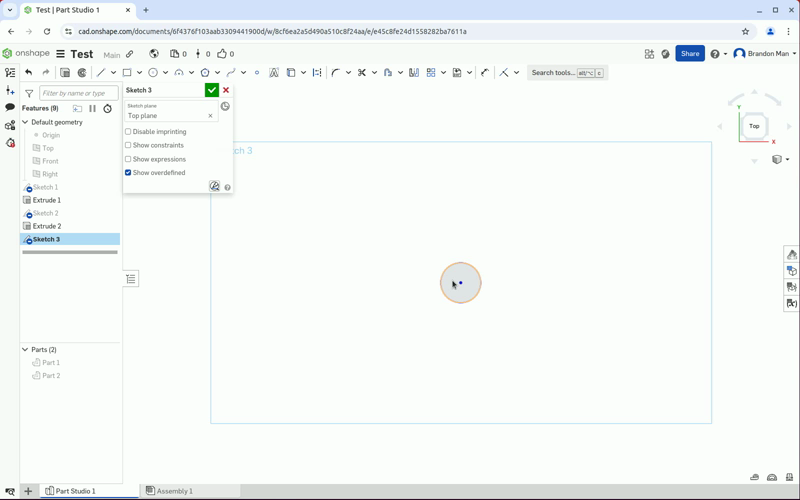
scroll(6)
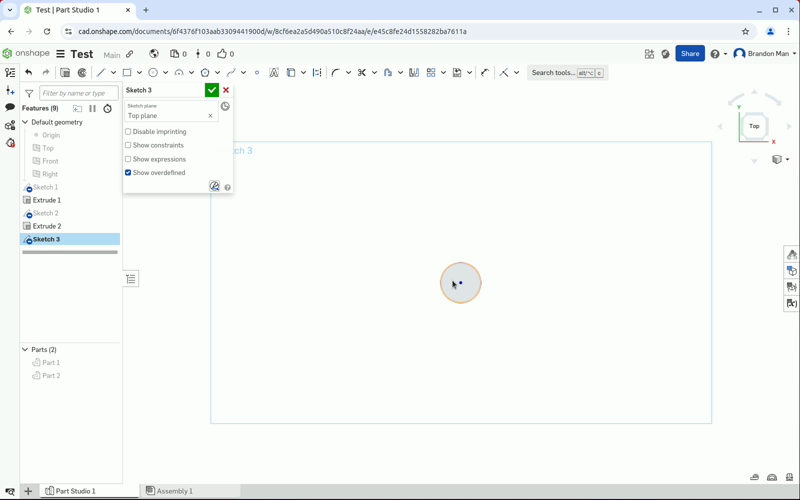
scroll(6)
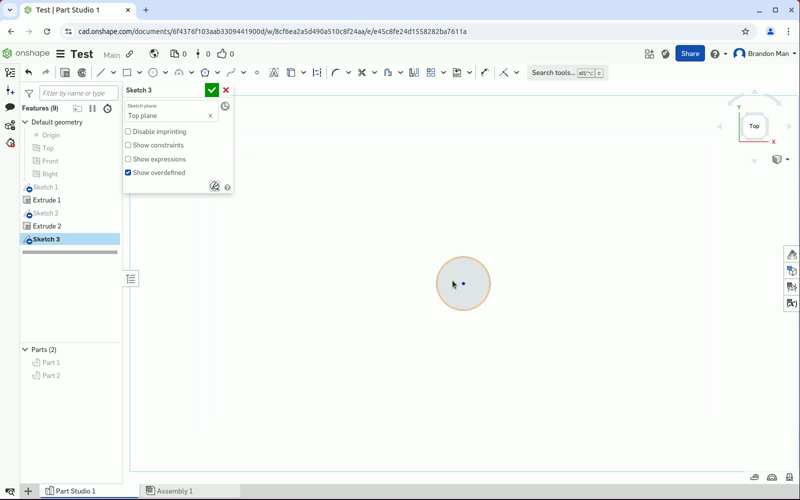
scroll(6)
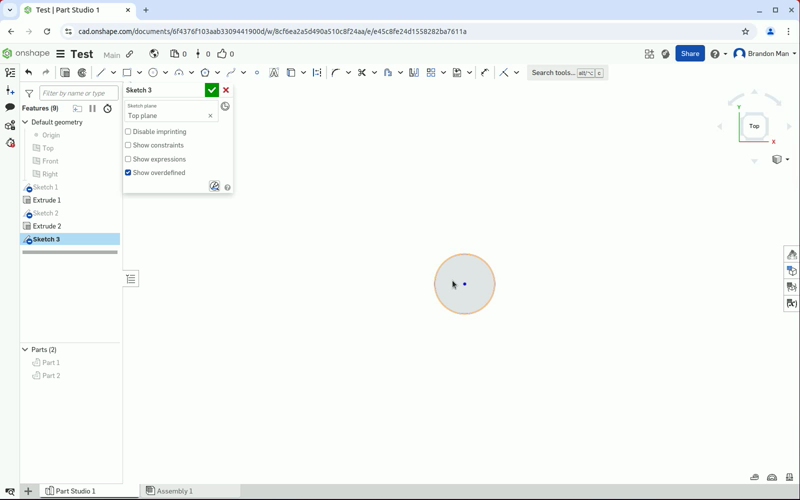
scroll(6)
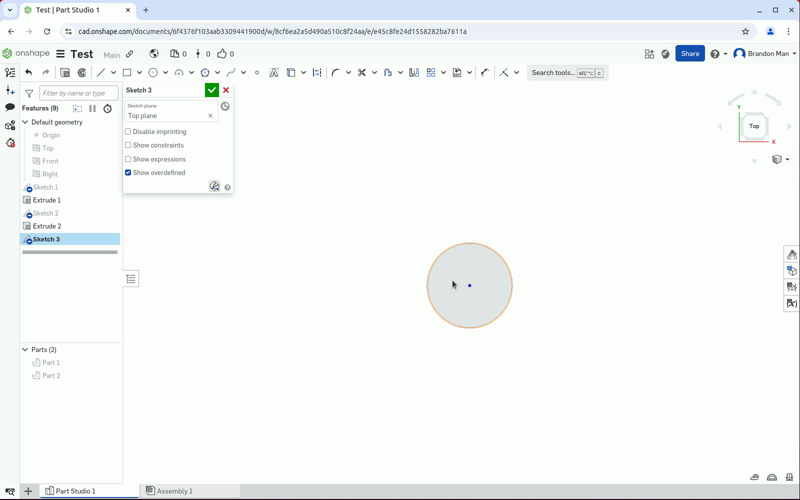
scroll(6)
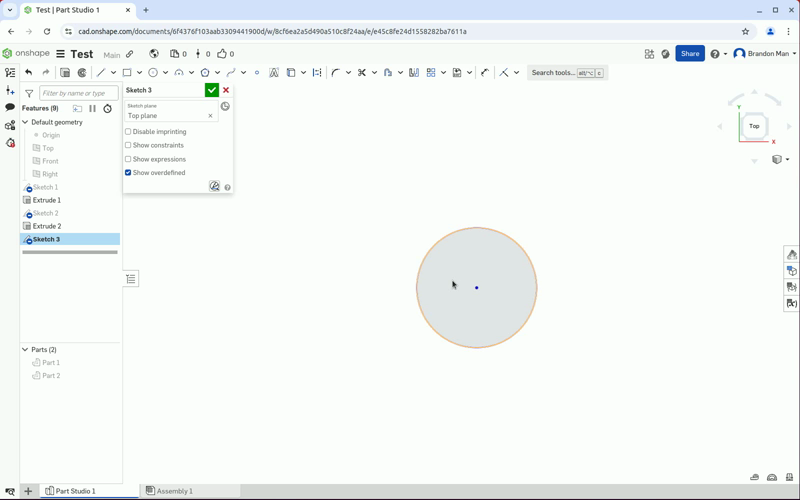
scroll(6)
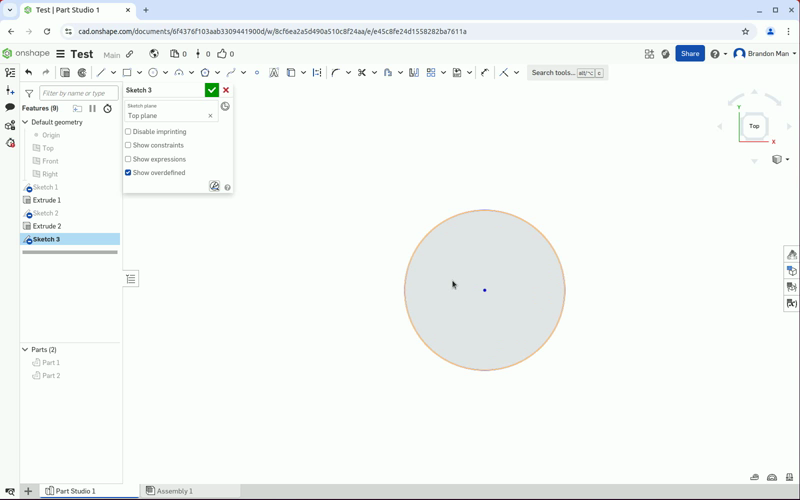
scroll(6)
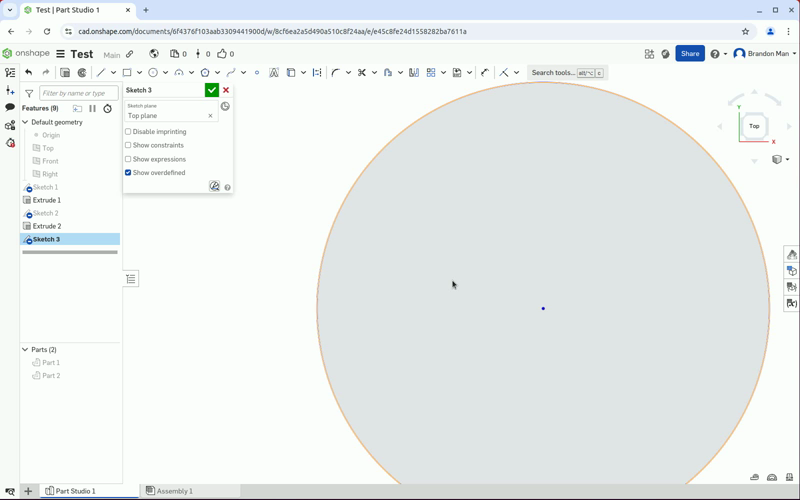
click(452, 280)
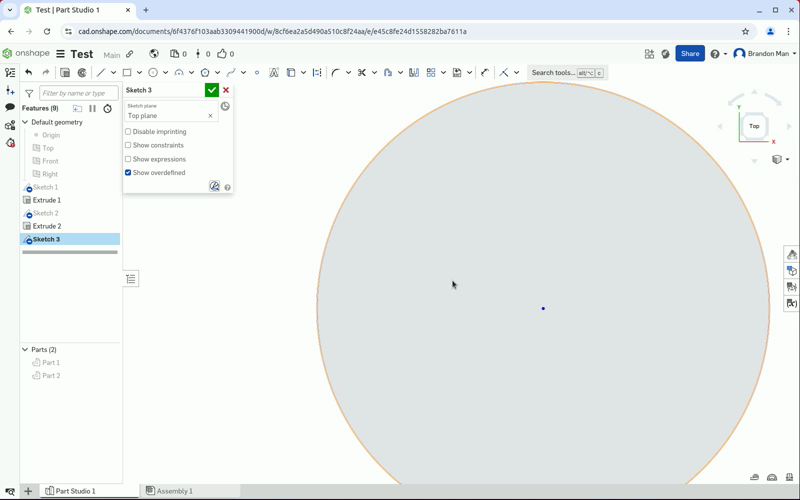
scroll(-6)
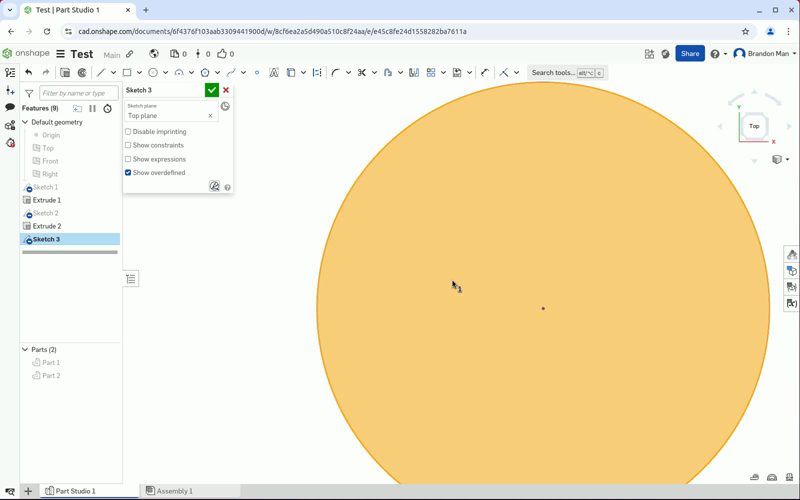
scroll(-6)
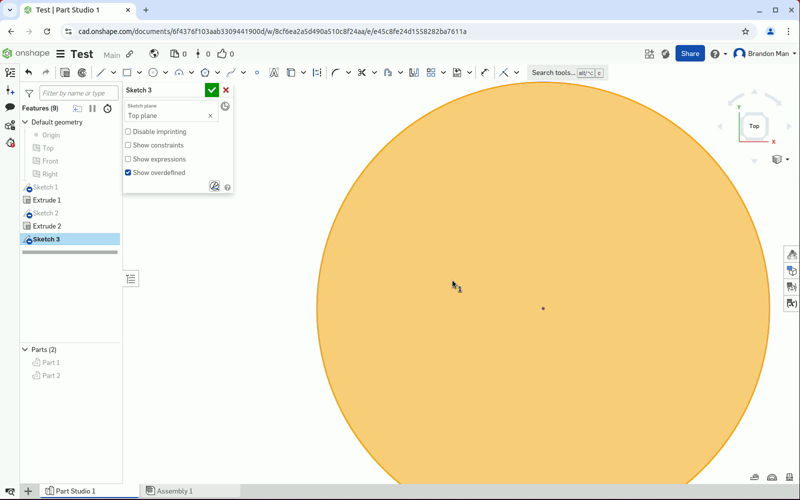
scroll(-6)
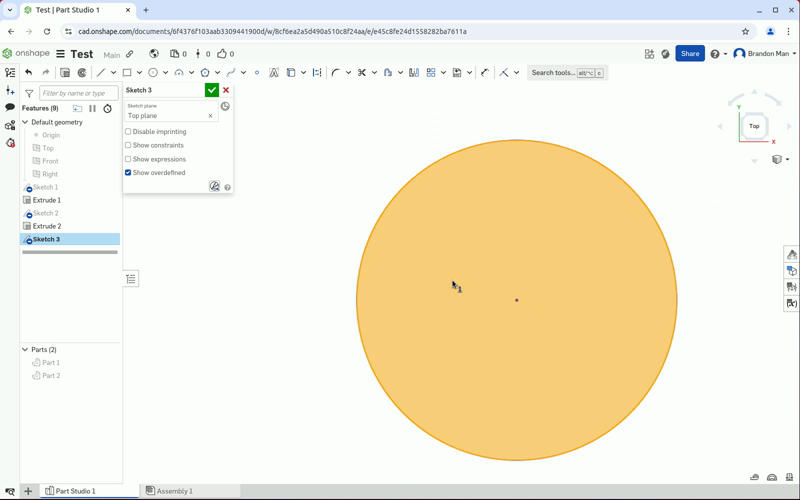
scroll(-6)
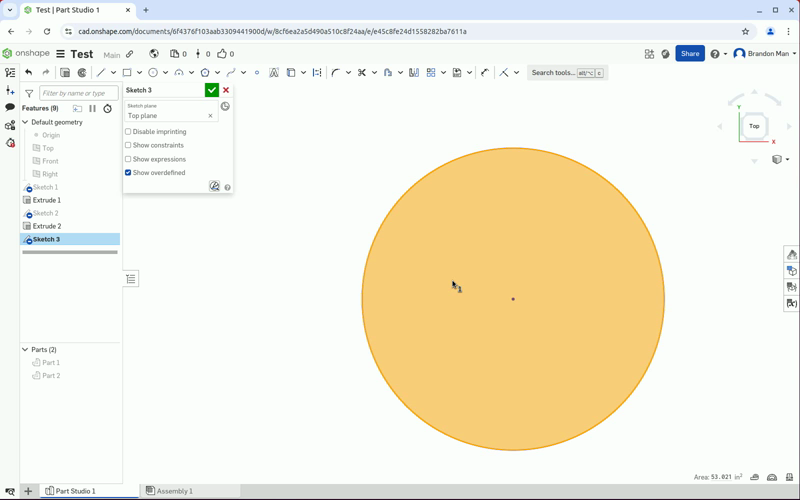
scroll(-6)
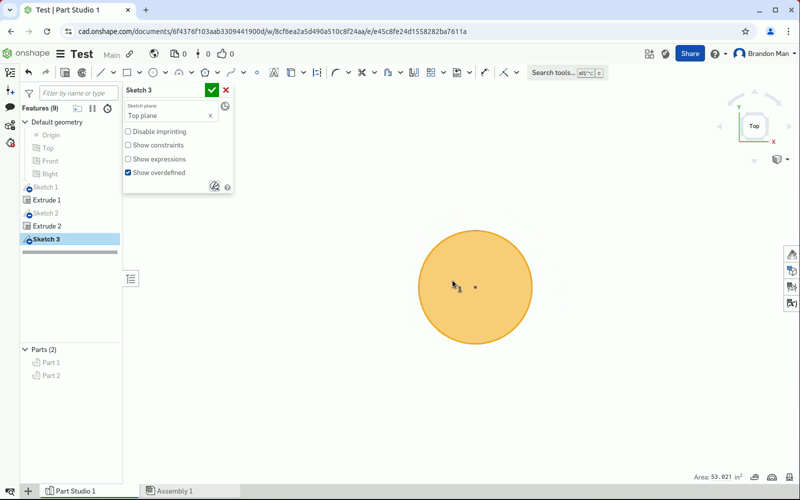
scroll(-6)
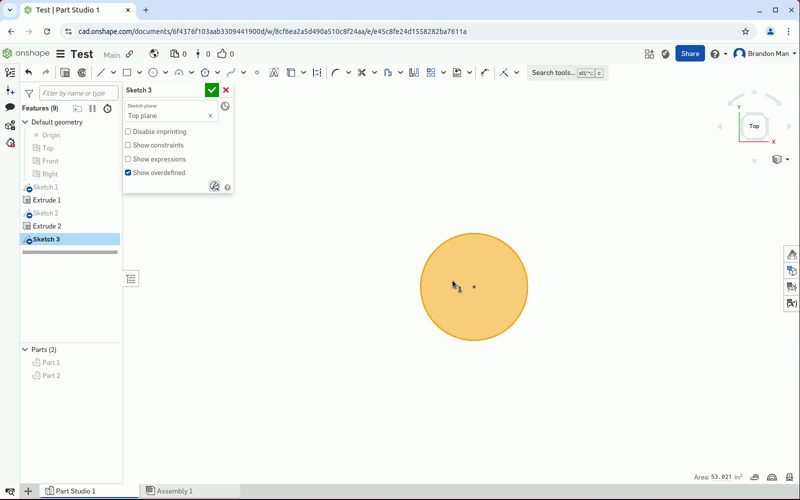
scroll(-6)
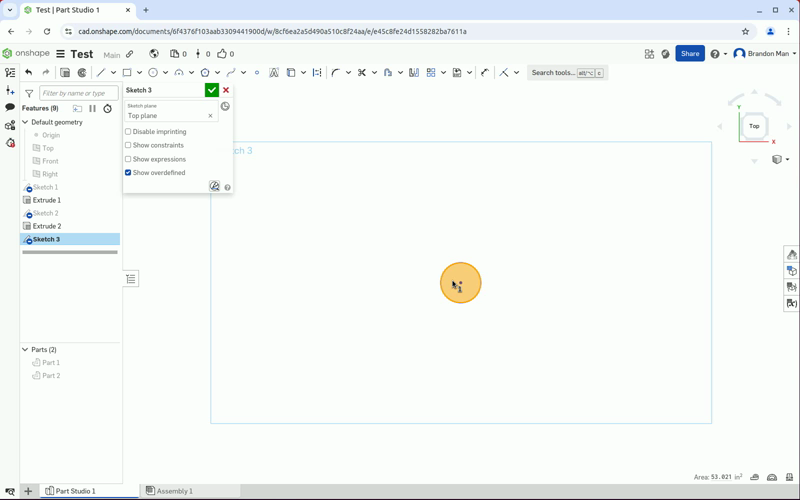
mouse_move(73, 352)
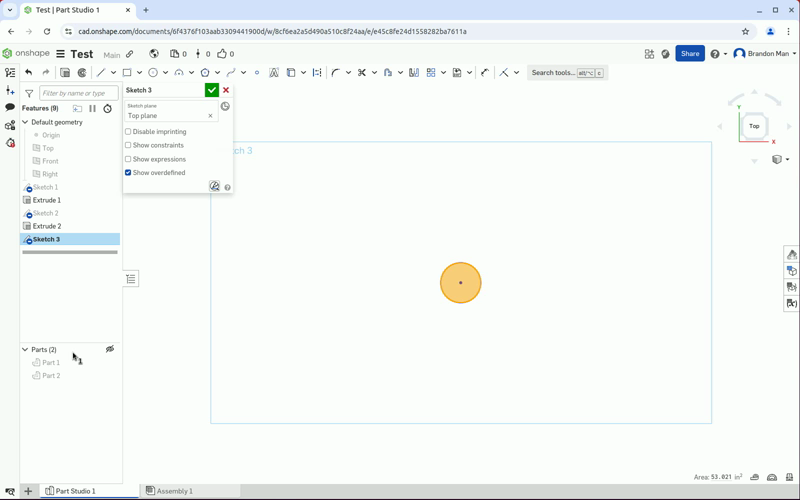
key(shift+y)
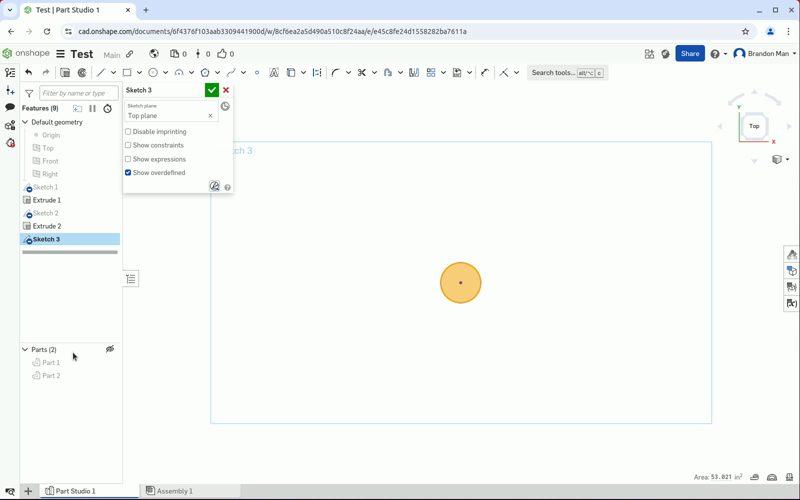
key(shift+e)
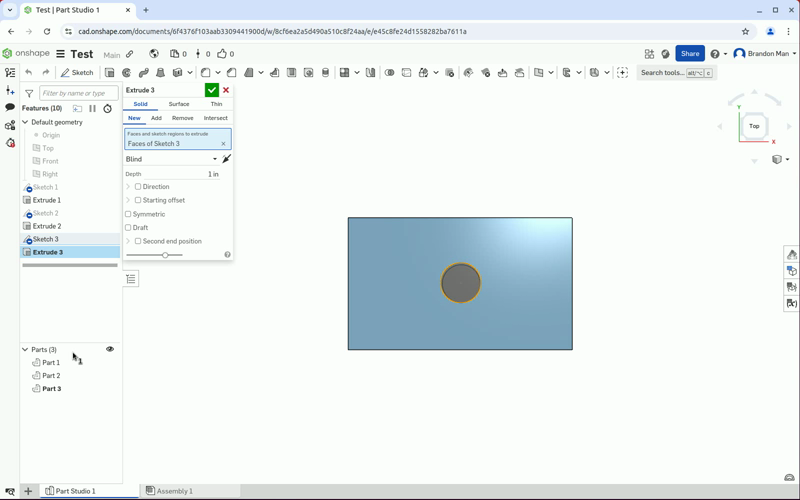
mouse_move(143, 106)
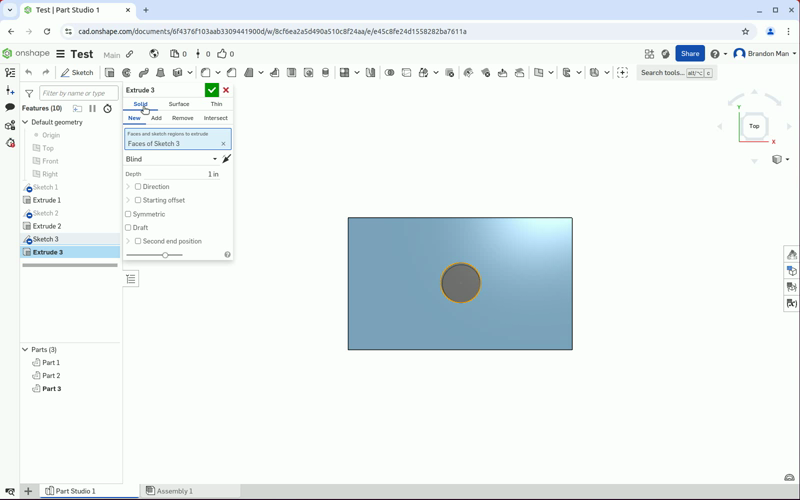
click(143, 106)
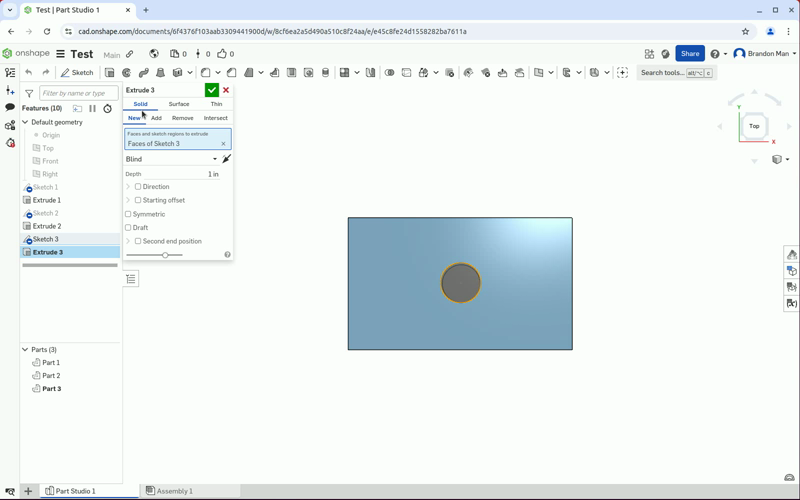
mouse_move(137, 120)
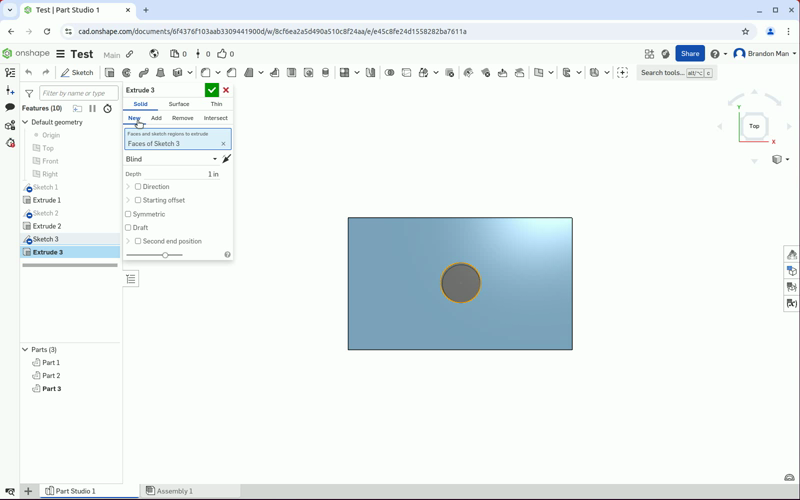
click(137, 120)
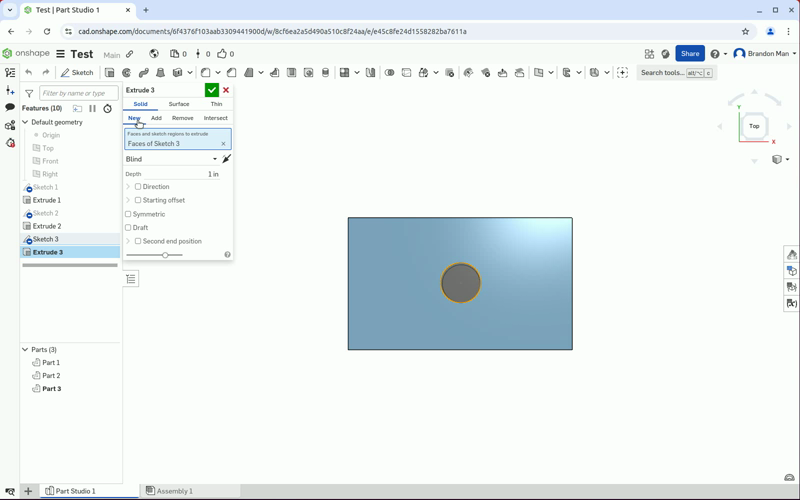
key(tab, 4)
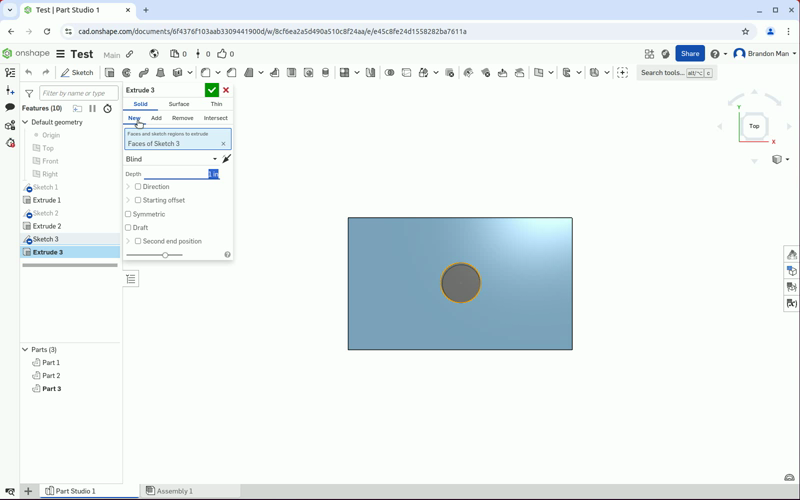
text(-14.202)
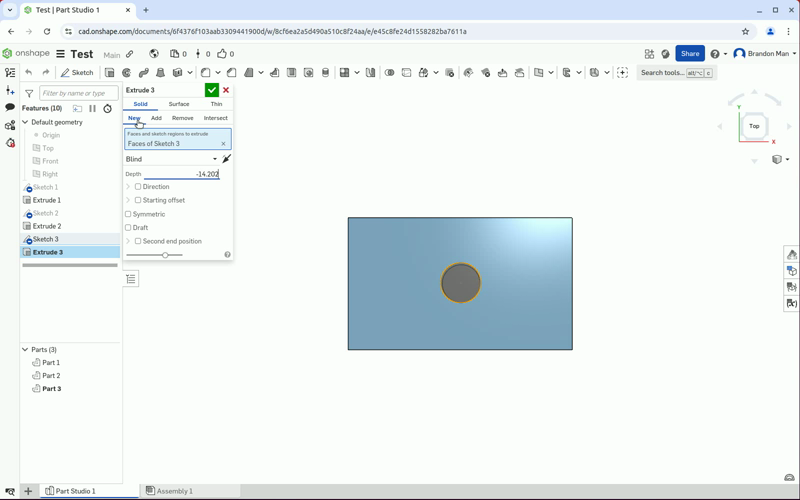
key(enter)
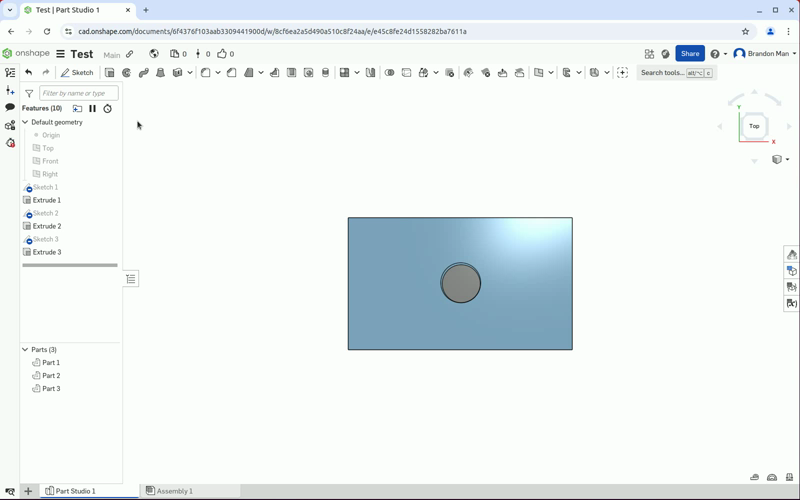
key(shift+h)
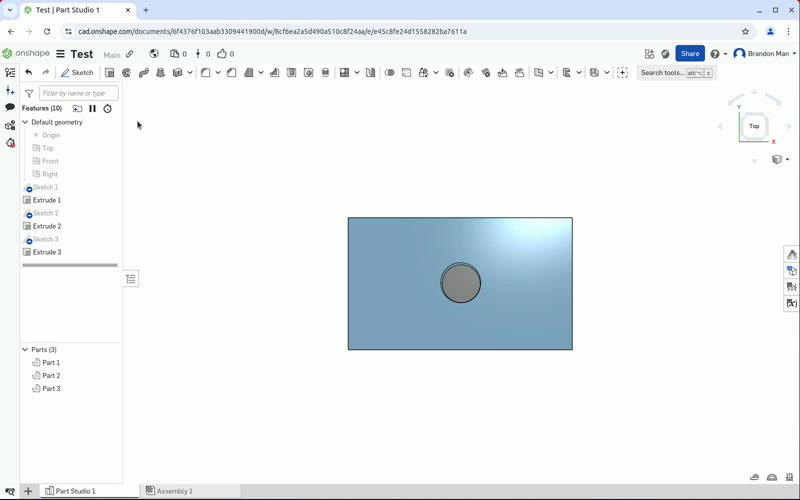
key(shift+h)
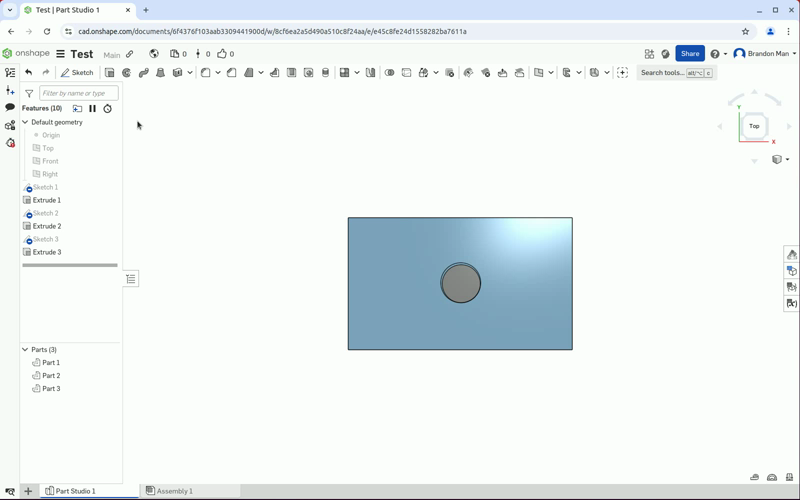
mouse_move(73, 189)
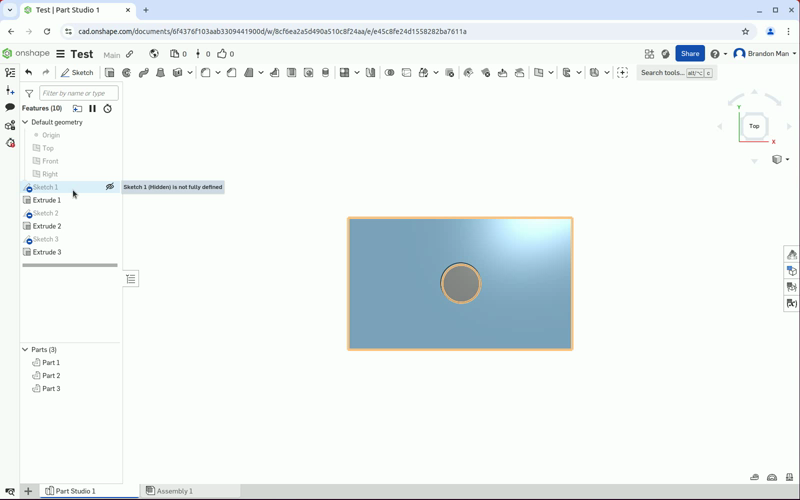
click(73, 189)
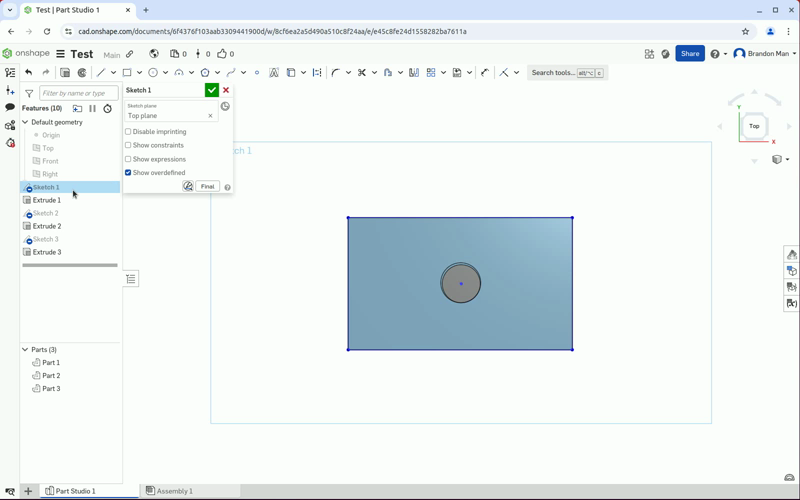
mouse_move(229, 92)
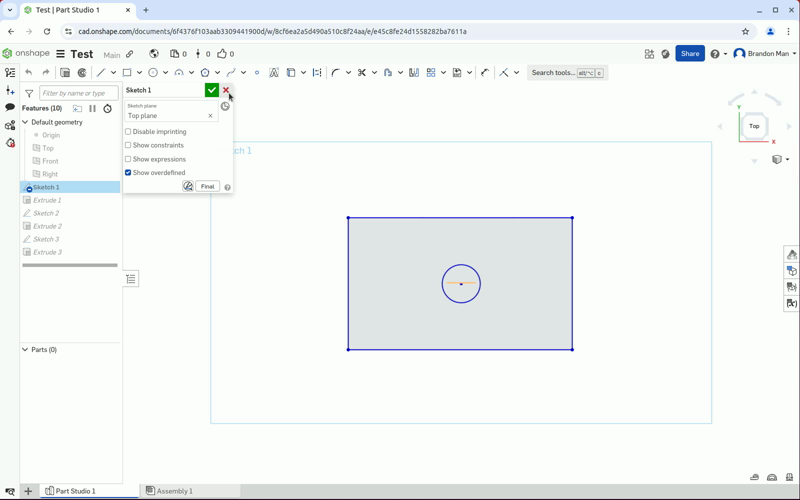
click(229, 92)
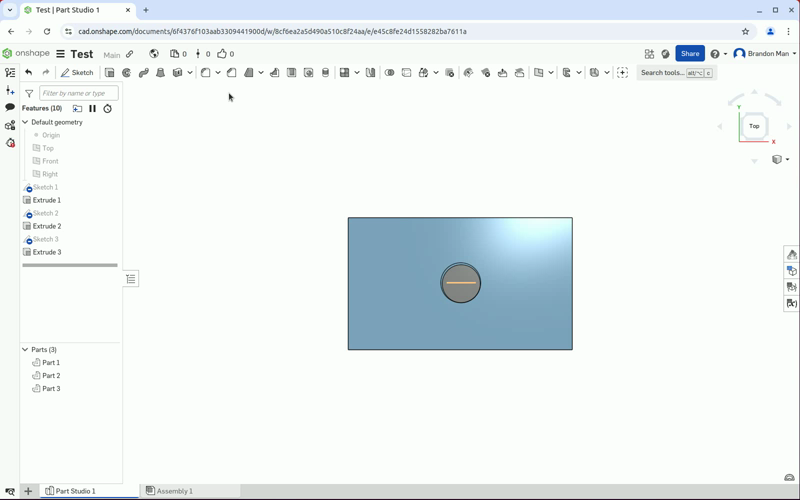
mouse_move(73, 352)
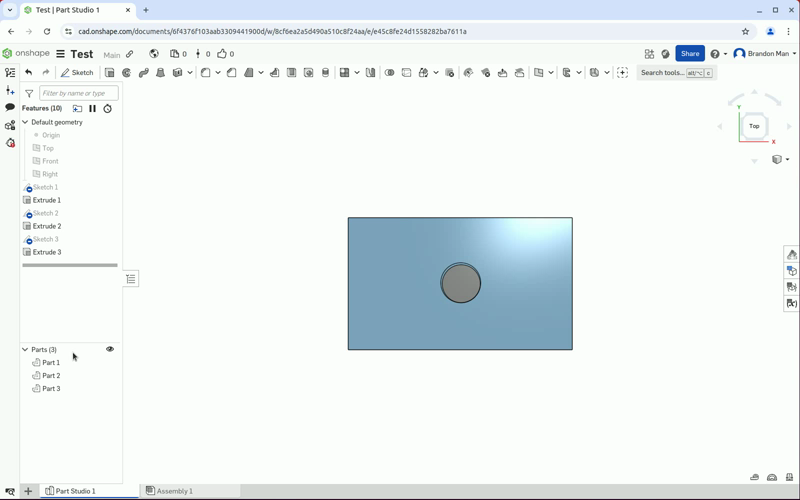
key(y)
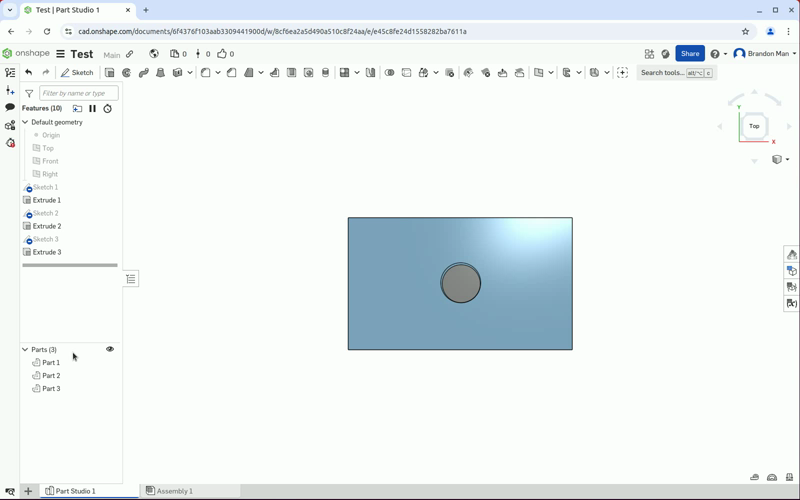
key(shift+p)
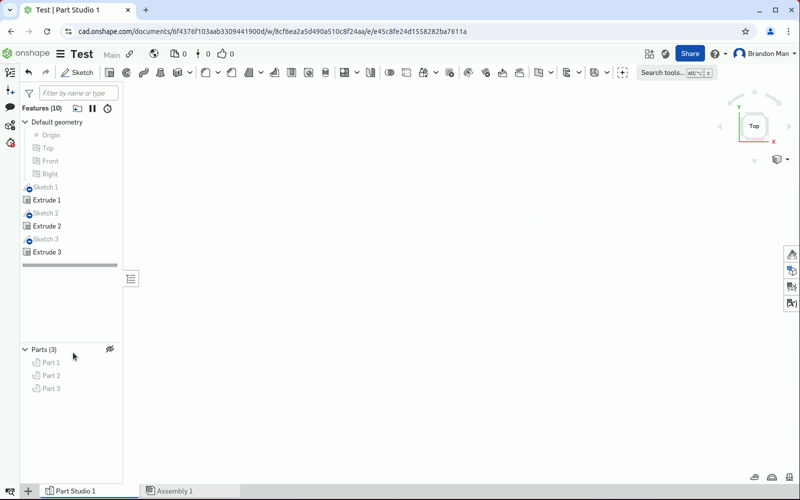
key(space)
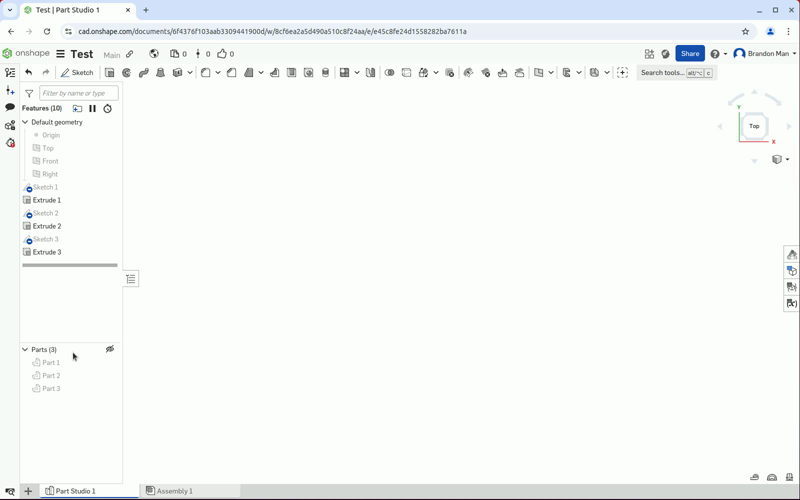
key_down(shift)
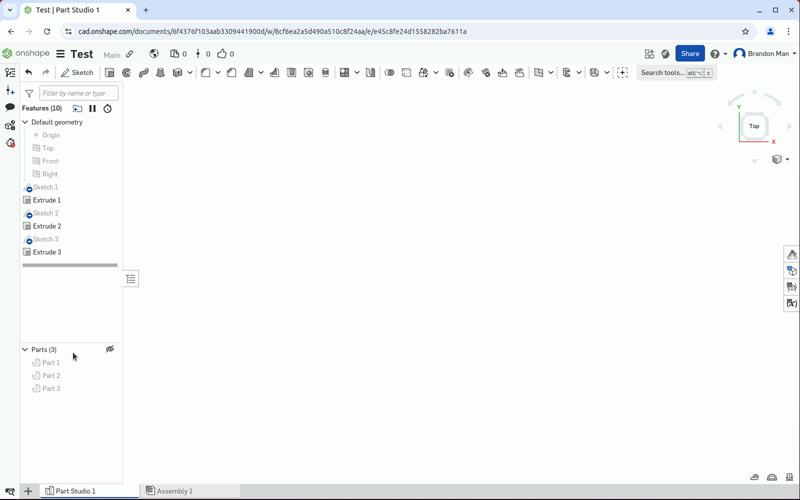
key(up)
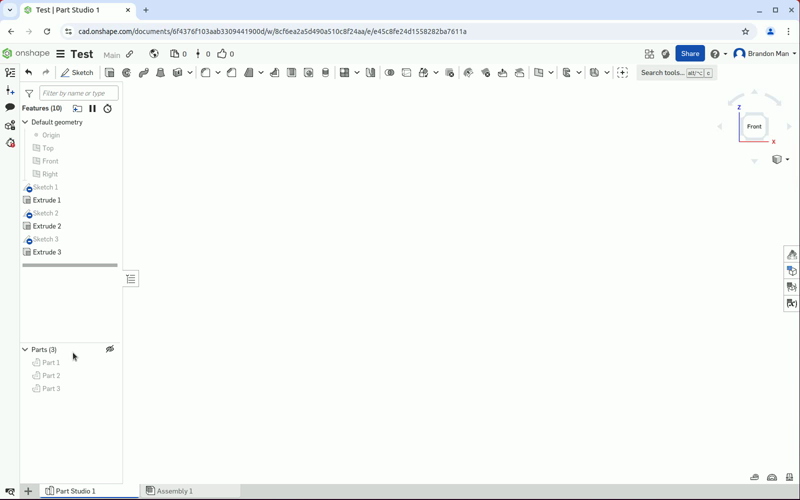
key_up(shift)
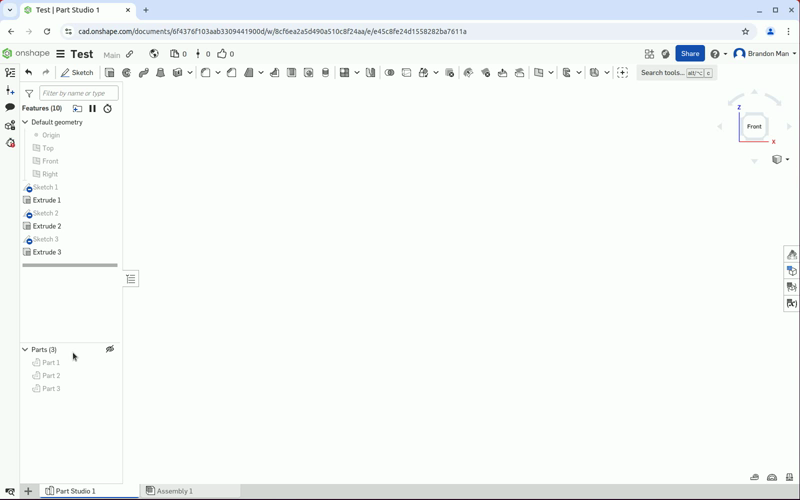
mouse_move(73, 352)
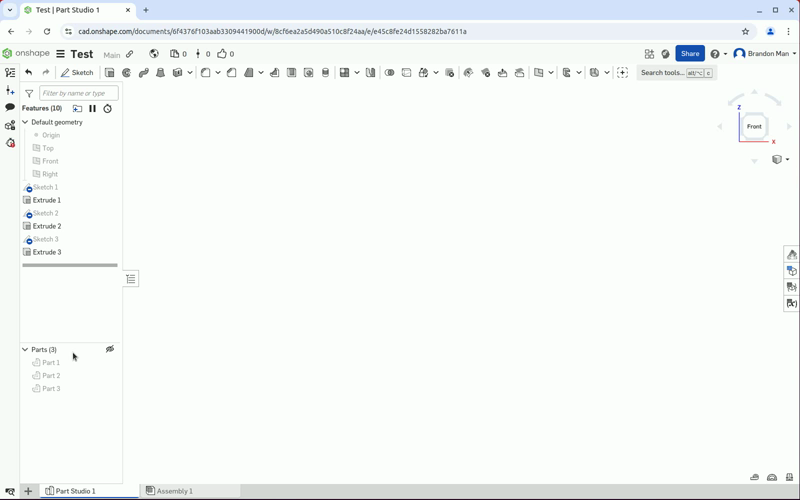
key(shift+y)
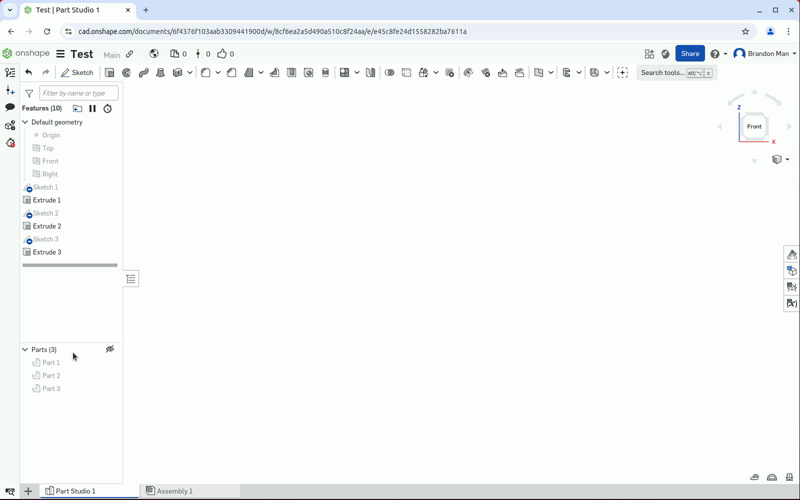
key(shift+s)
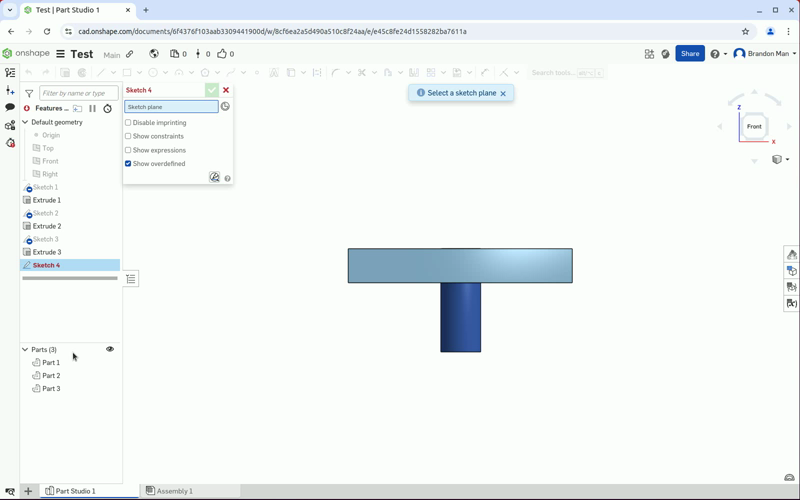
mouse_move(73, 163)
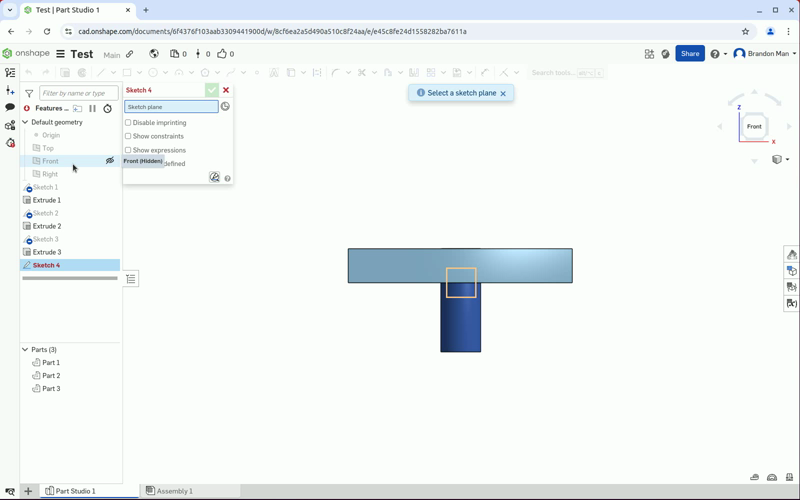
click(73, 163)
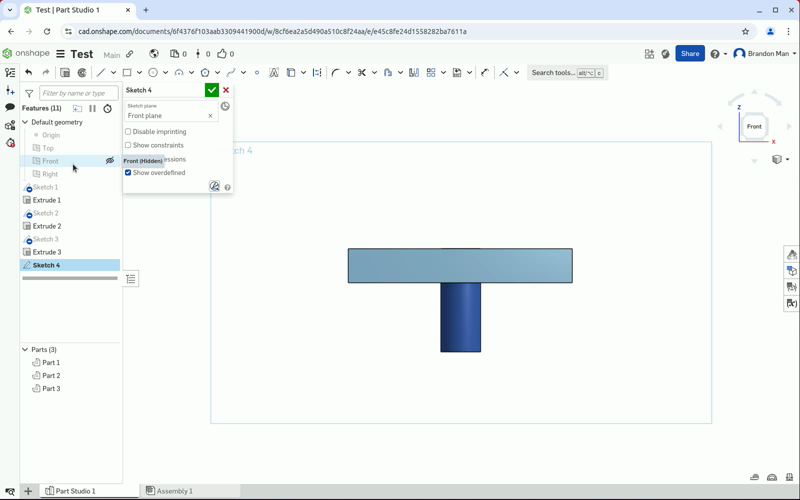
mouse_move(73, 352)
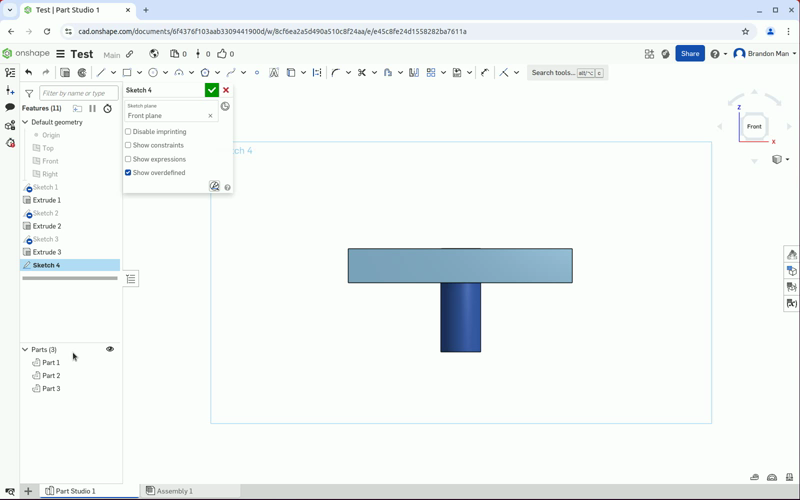
key(y)
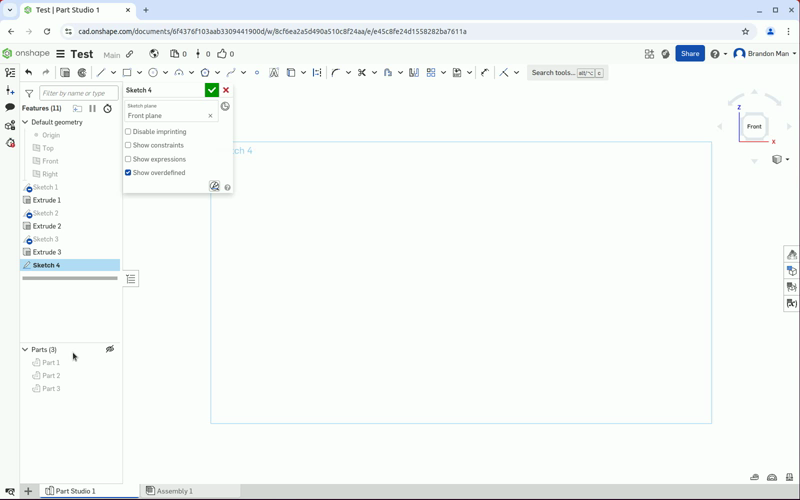
key(l)
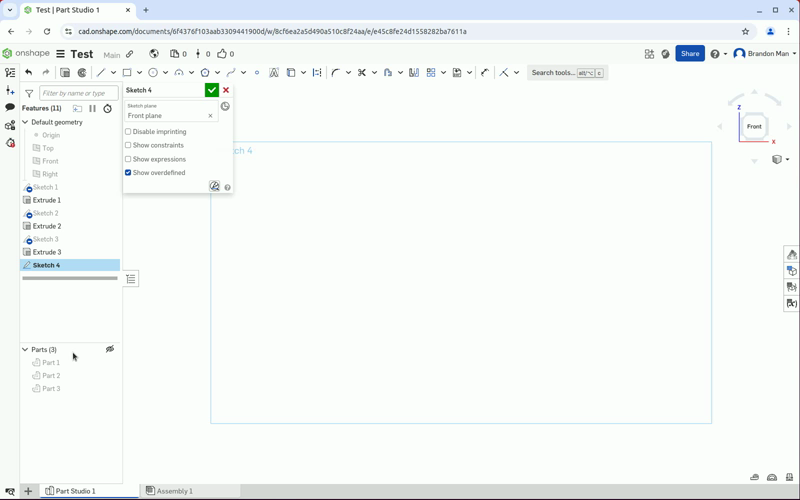
key_down(shift)
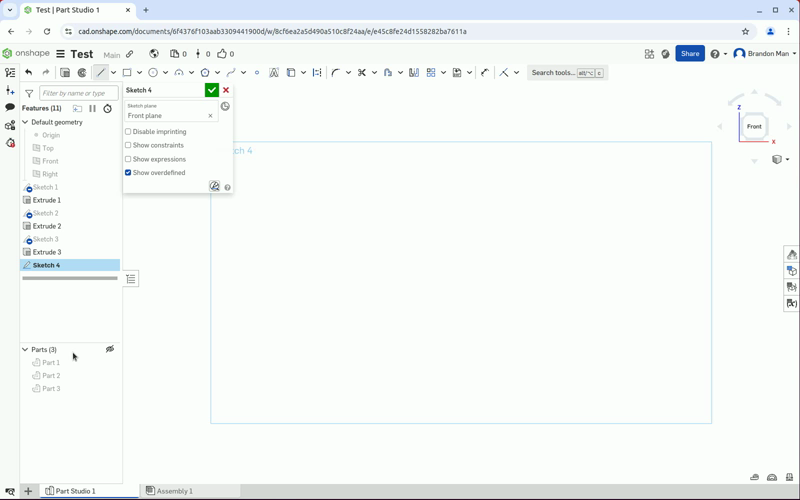
mouse_move(427, 356)
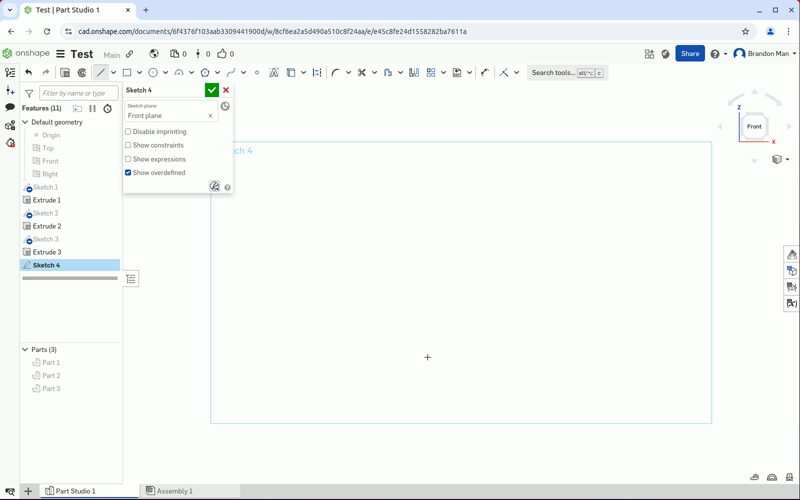
click(427, 356)
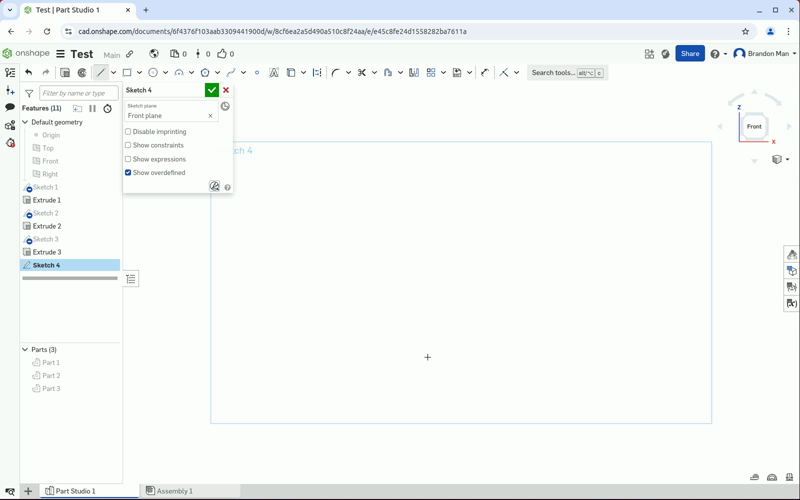
key_up(shift)
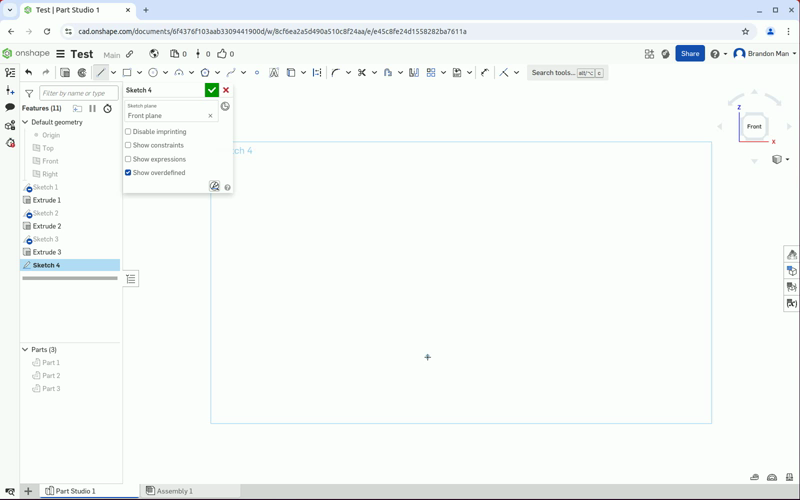
key_down(shift)
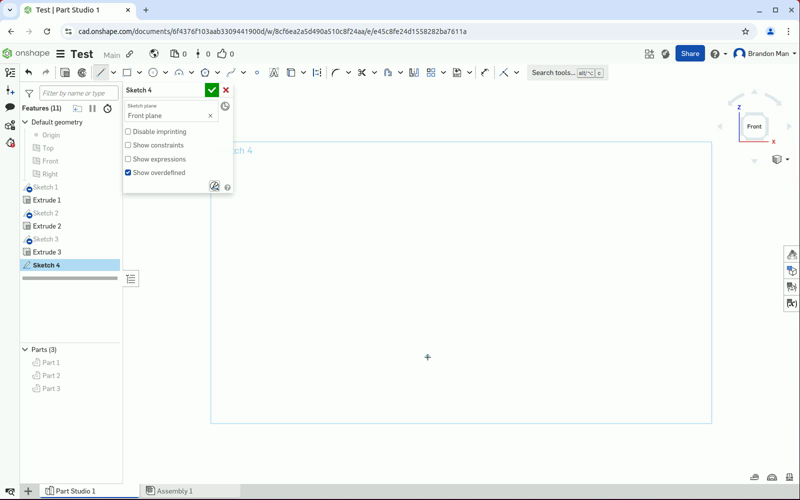
mouse_move(495, 356)
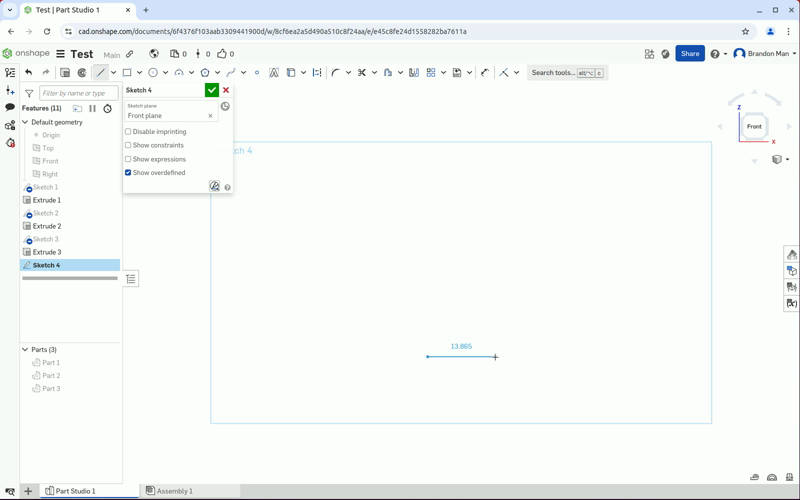
click(495, 356)
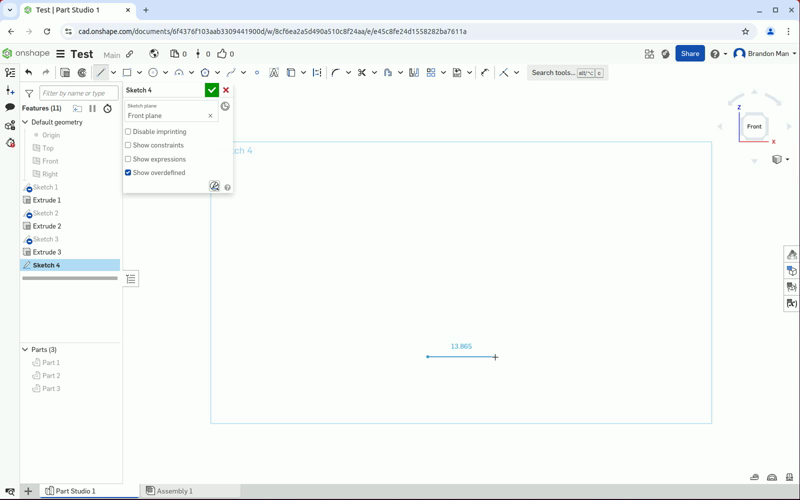
key_up(shift)
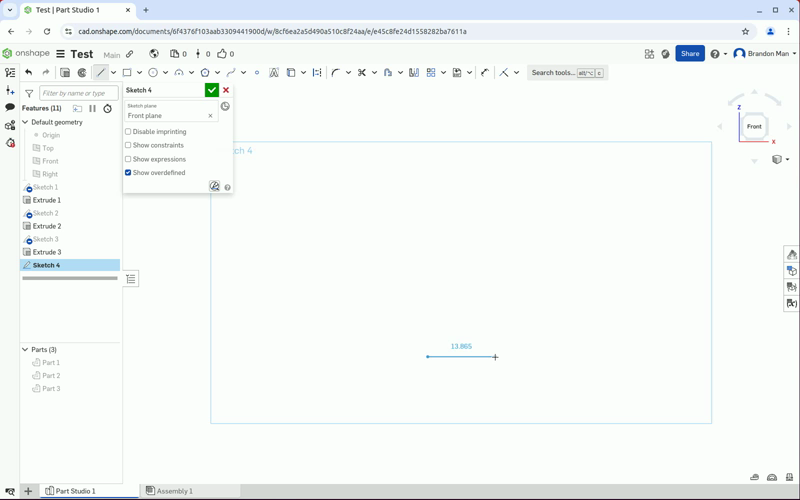
key_down(shift)
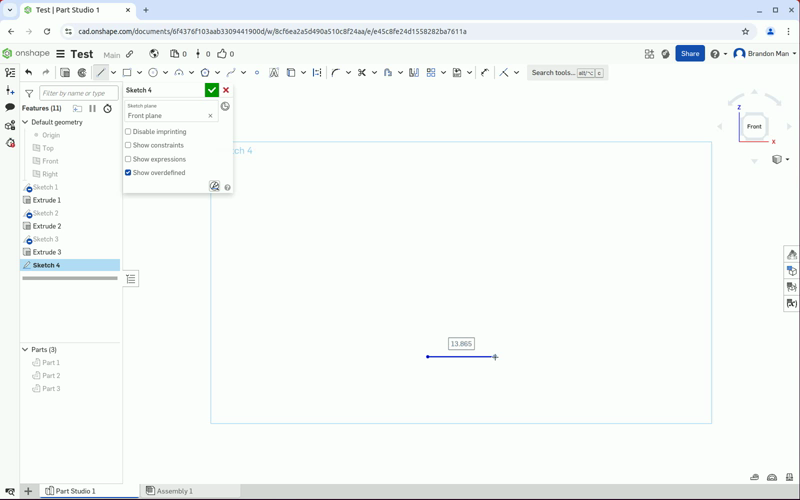
mouse_move(525, 356)
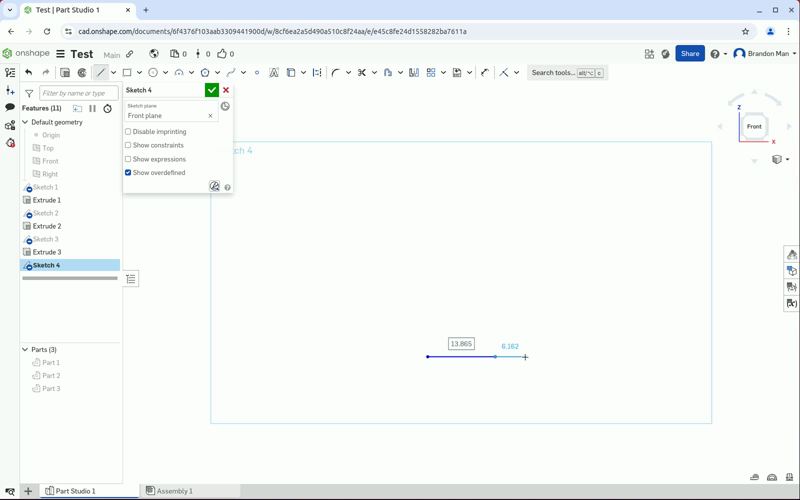
mouse_move(495, 324)
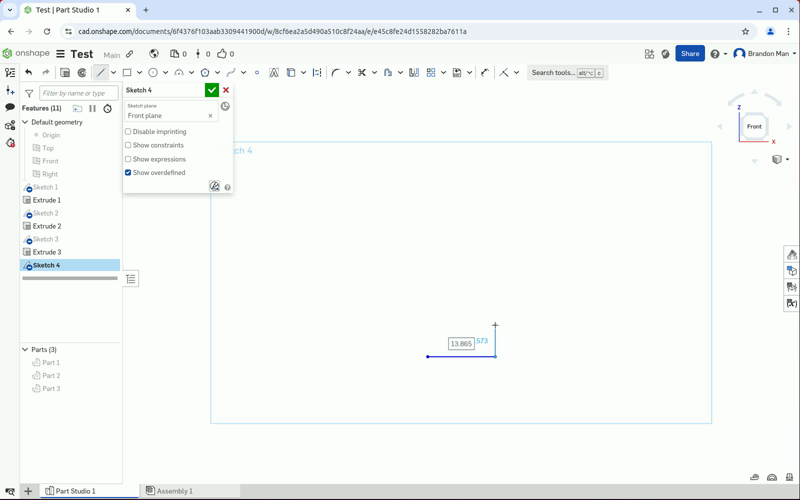
click(495, 324)
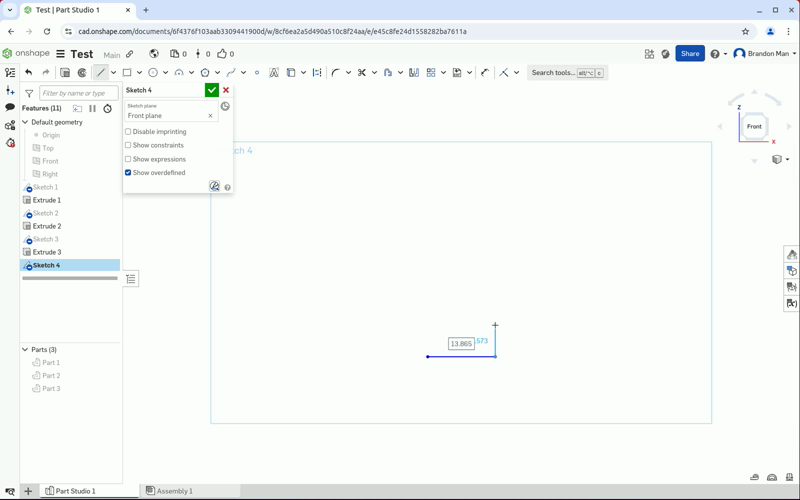
key_up(shift)
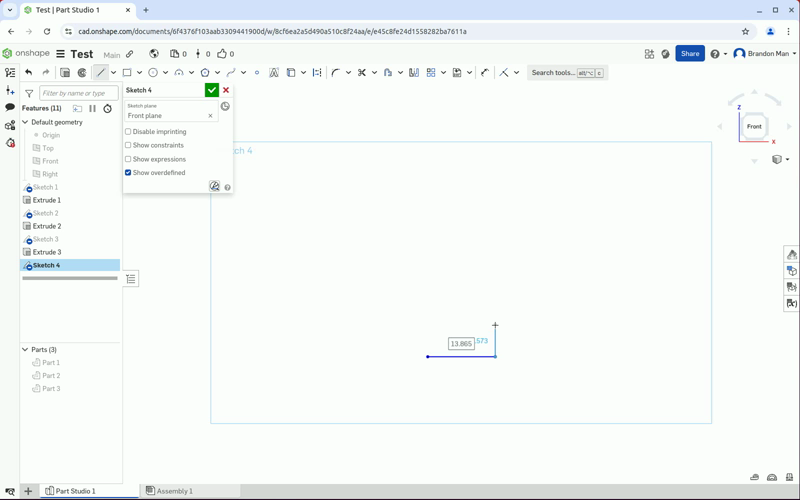
key_down(shift)
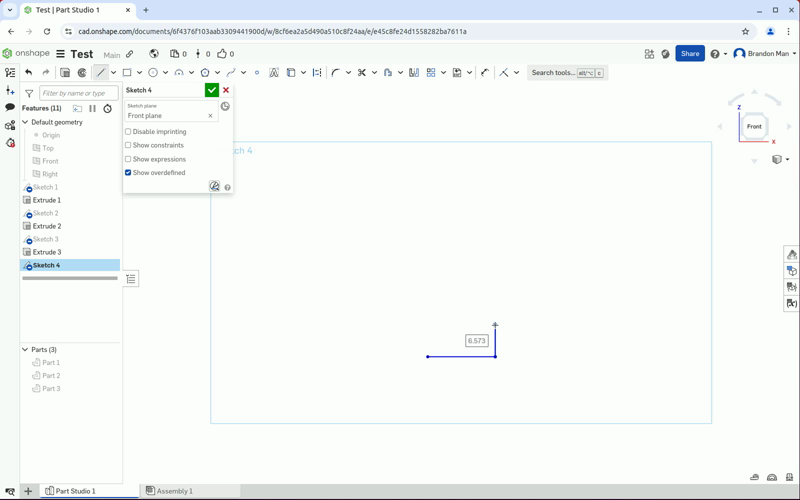
mouse_move(427, 356)
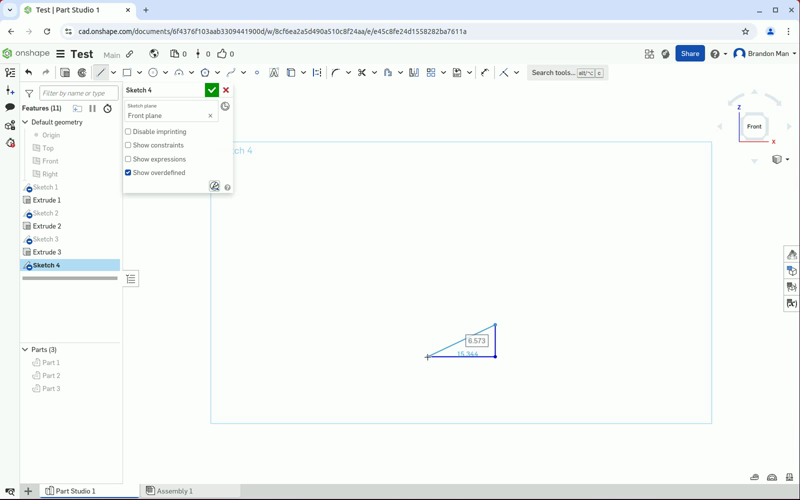
key_up(shift)
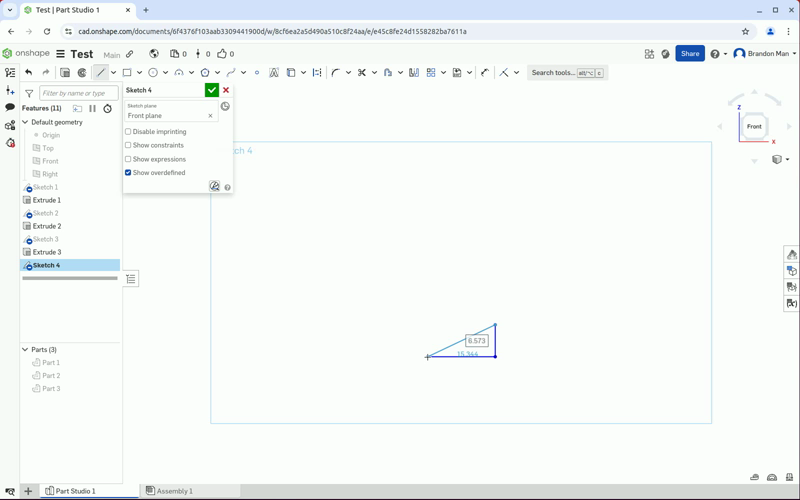
click(427, 356)
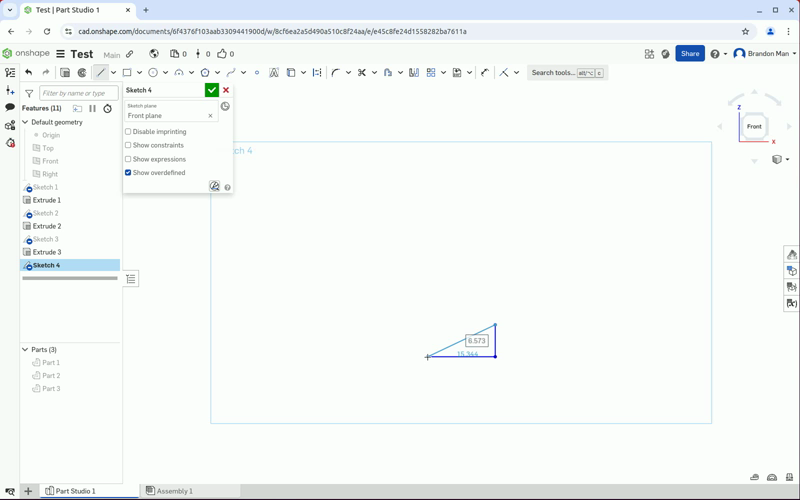
key(esc)
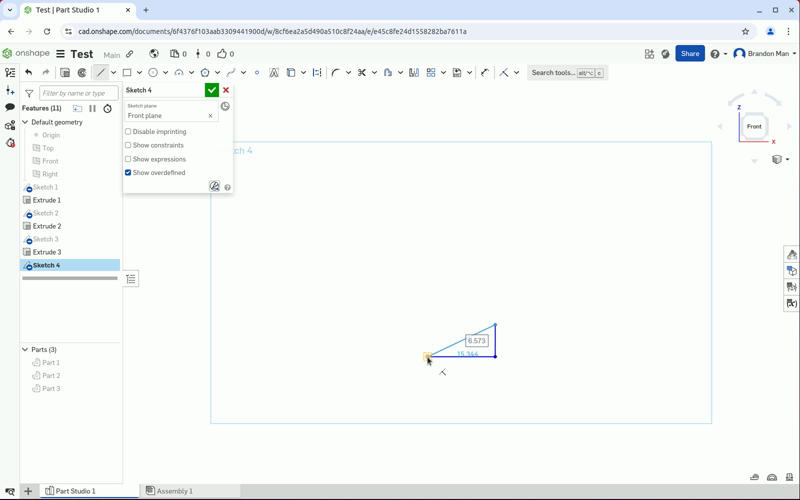
mouse_move(476, 354)
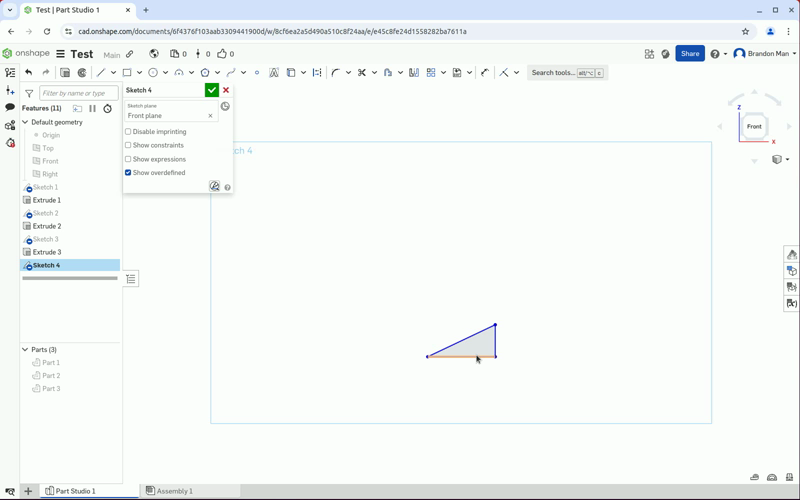
scroll(6)
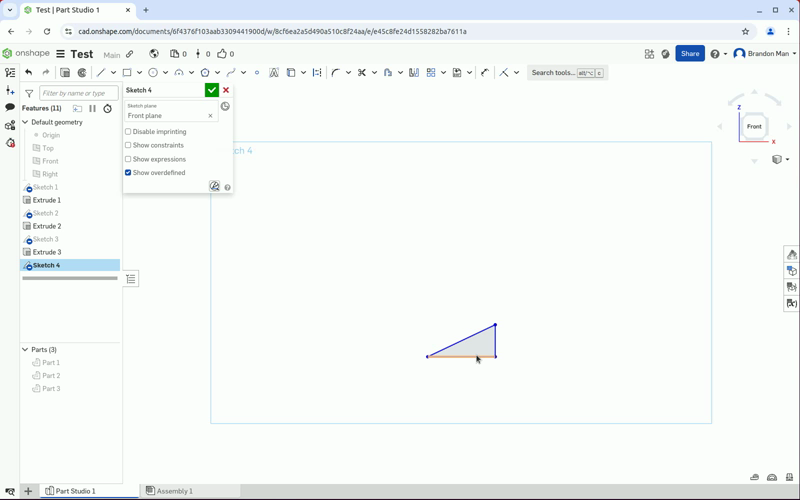
scroll(6)
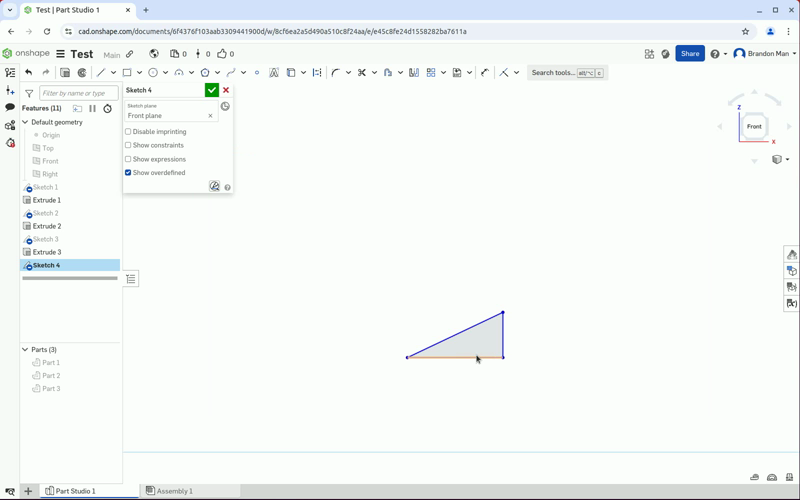
scroll(6)
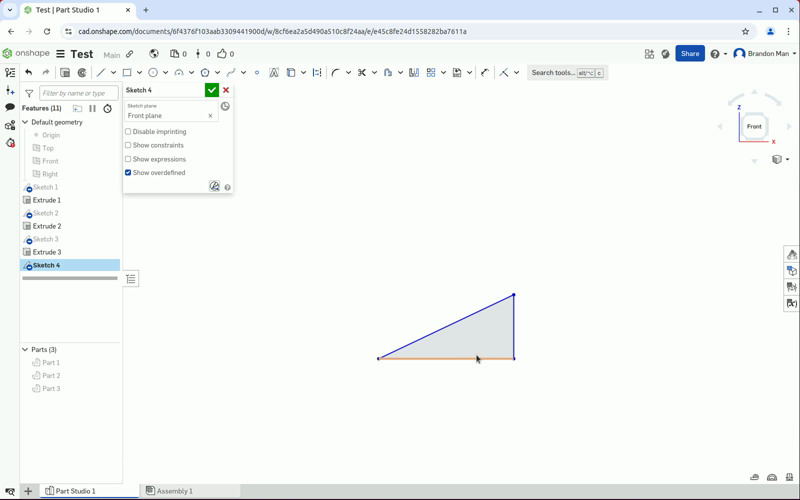
scroll(6)
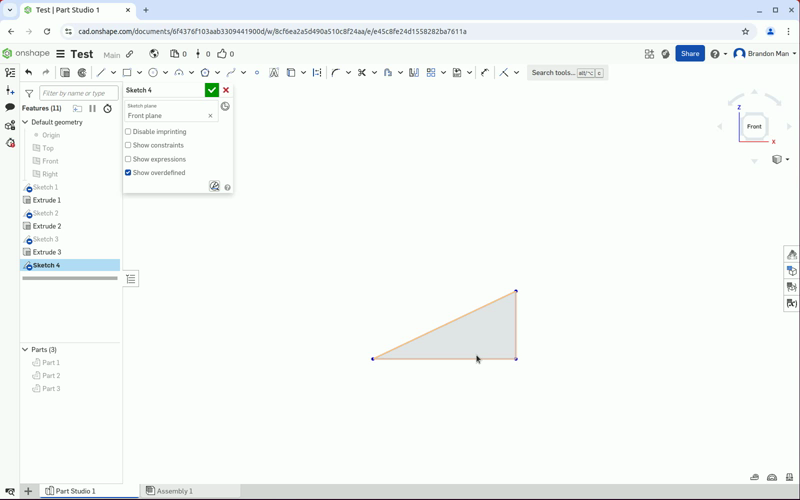
scroll(6)
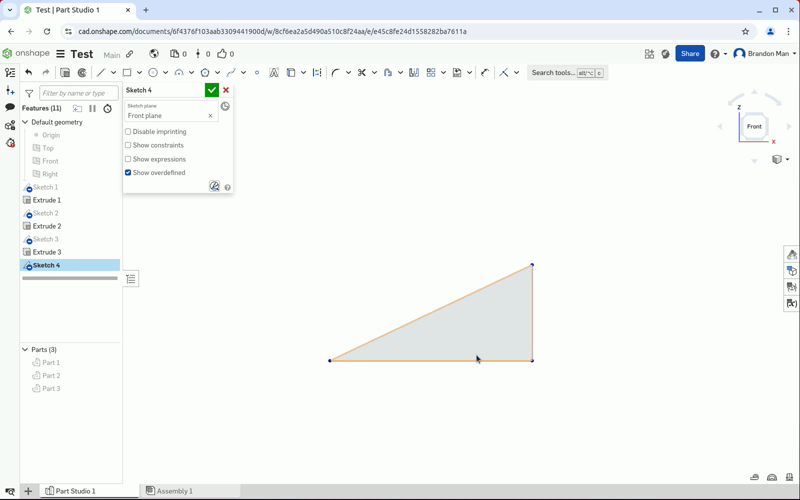
scroll(6)
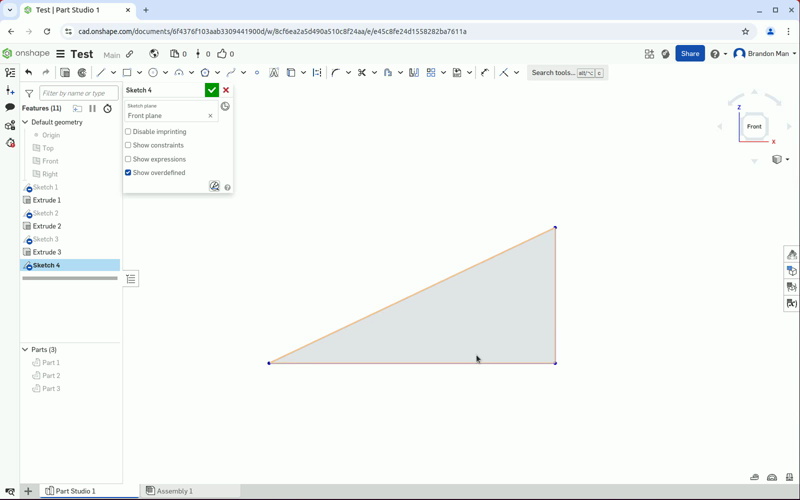
scroll(6)
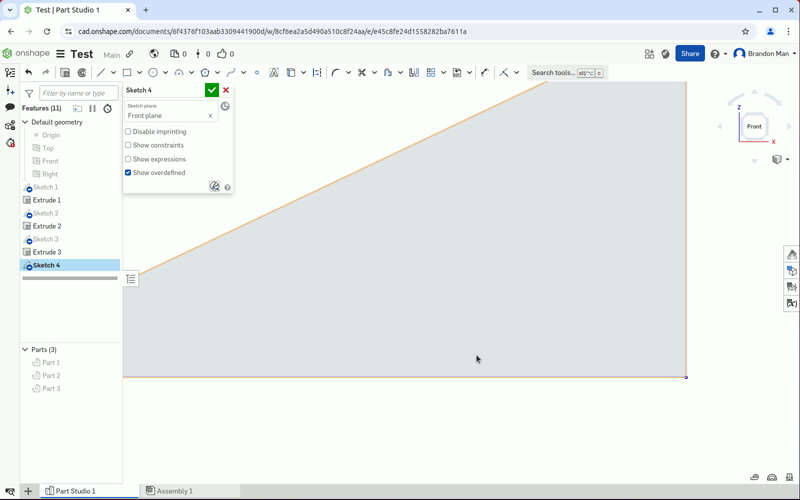
click(476, 354)
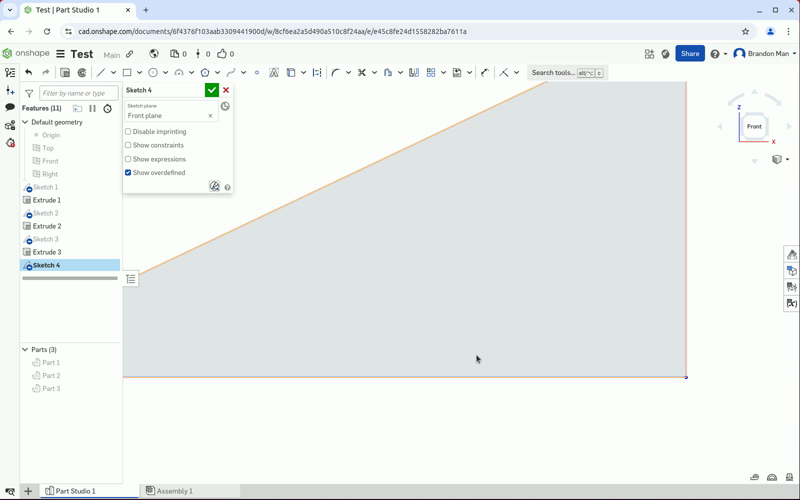
scroll(-6)
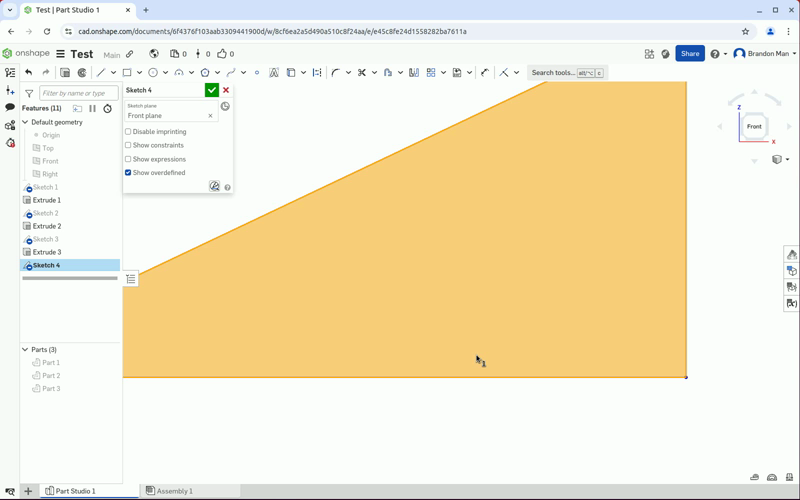
scroll(-6)
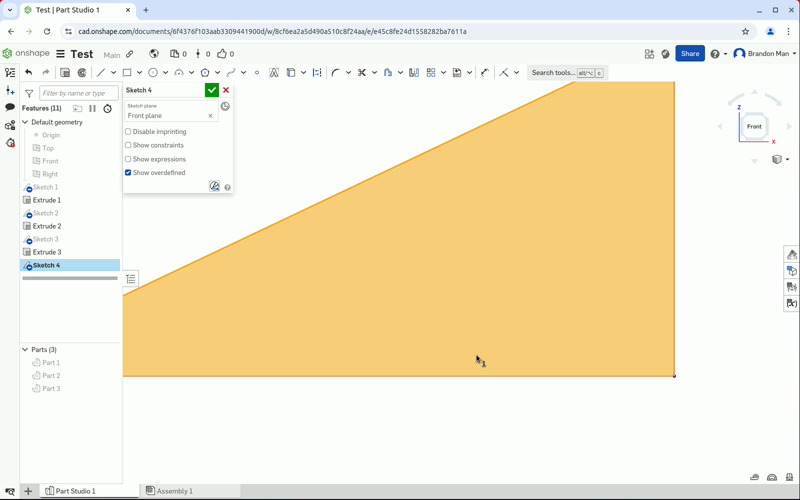
scroll(-6)
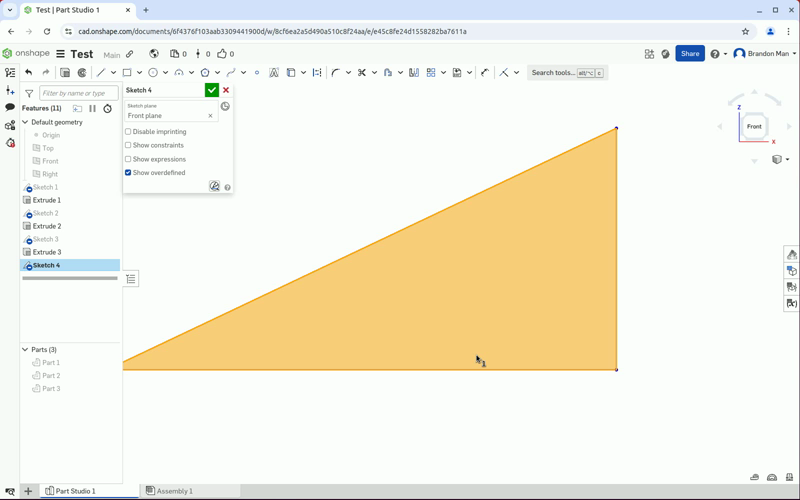
scroll(-6)
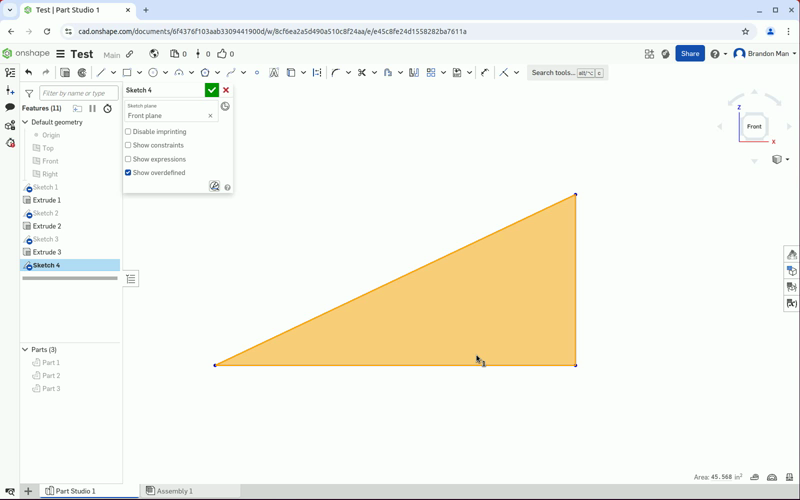
scroll(-6)
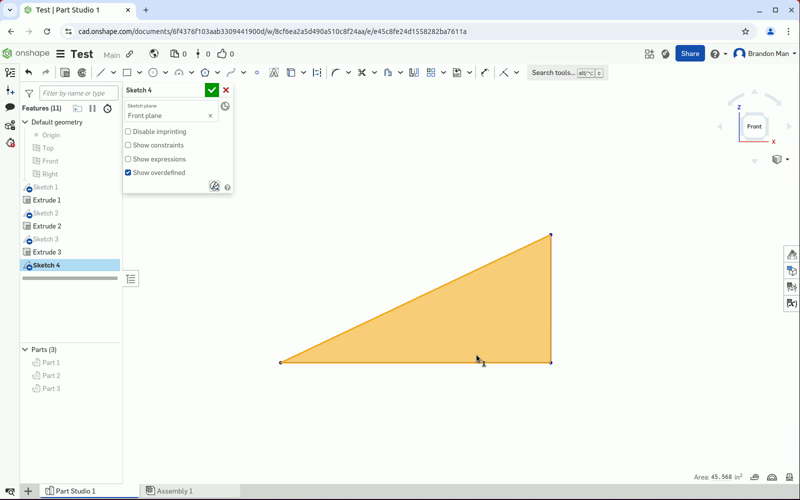
scroll(-6)
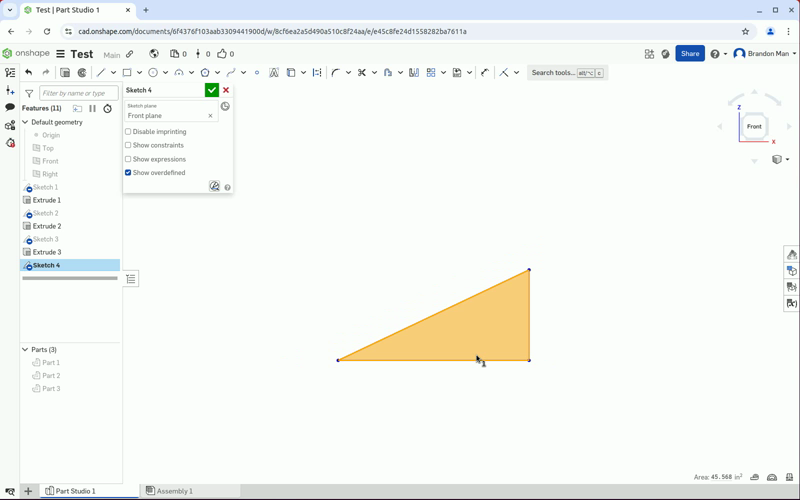
scroll(-6)
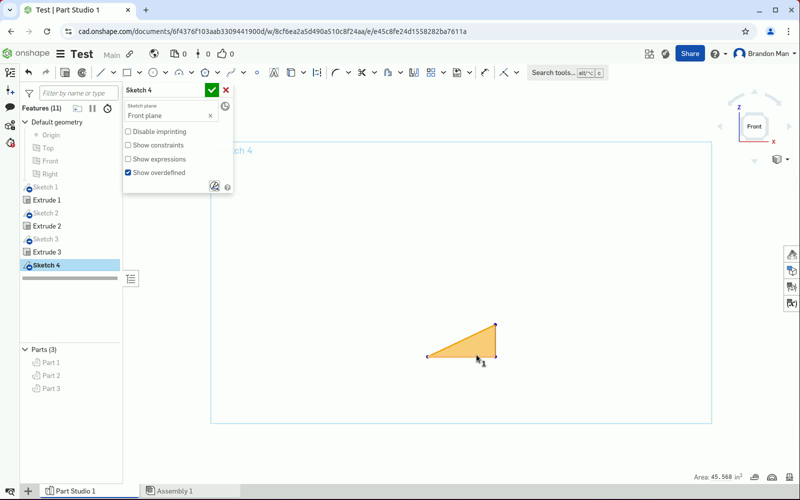
mouse_move(73, 352)
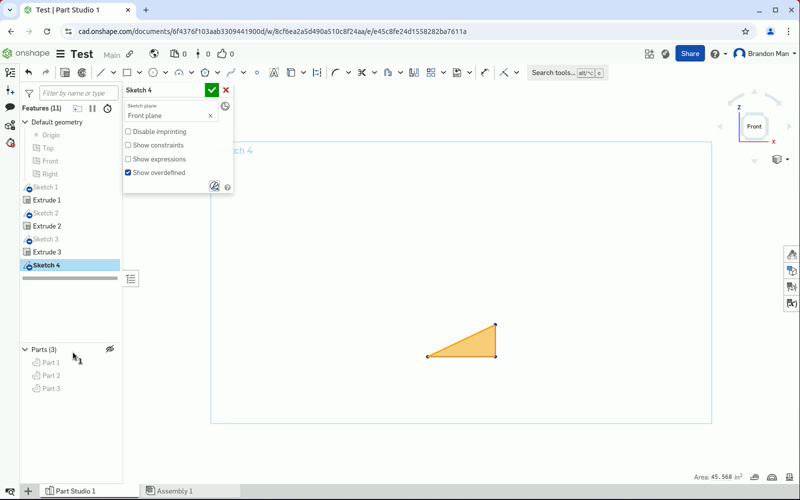
key(shift+y)
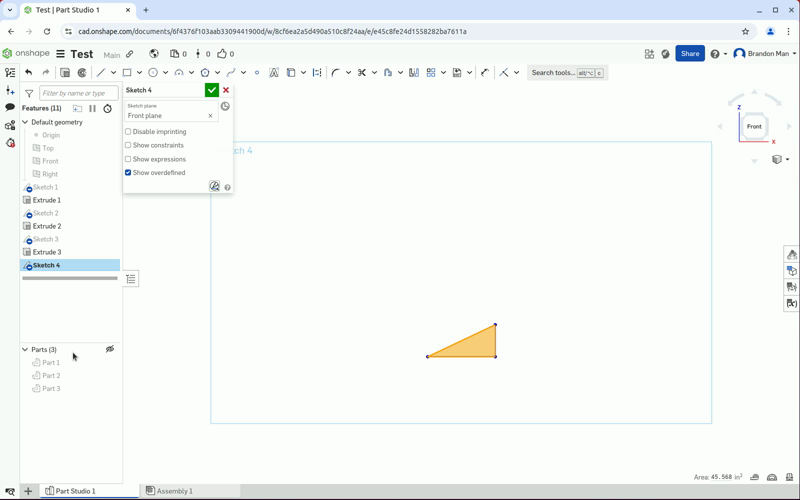
key(shift+e)
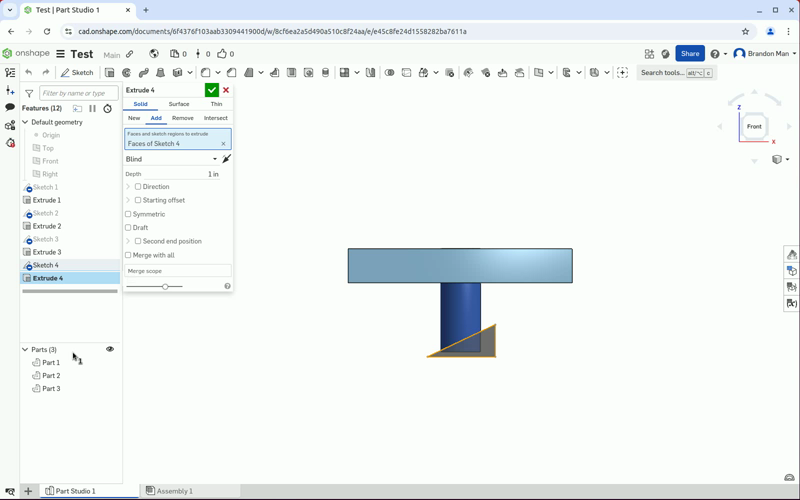
mouse_move(143, 106)
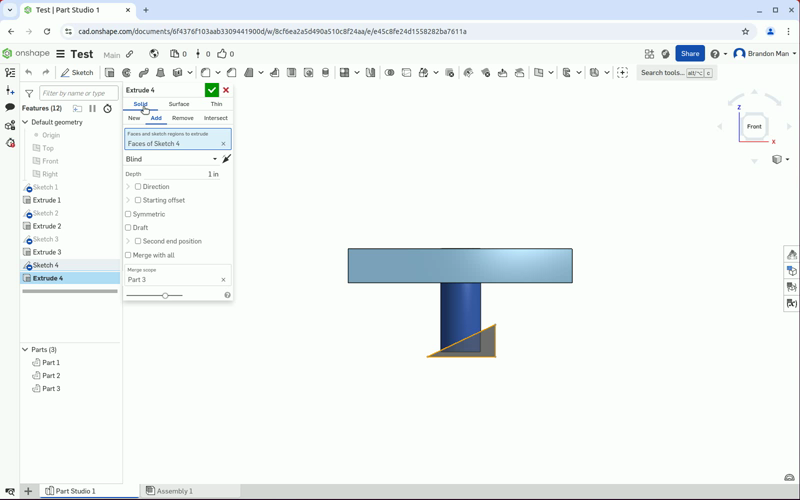
click(143, 106)
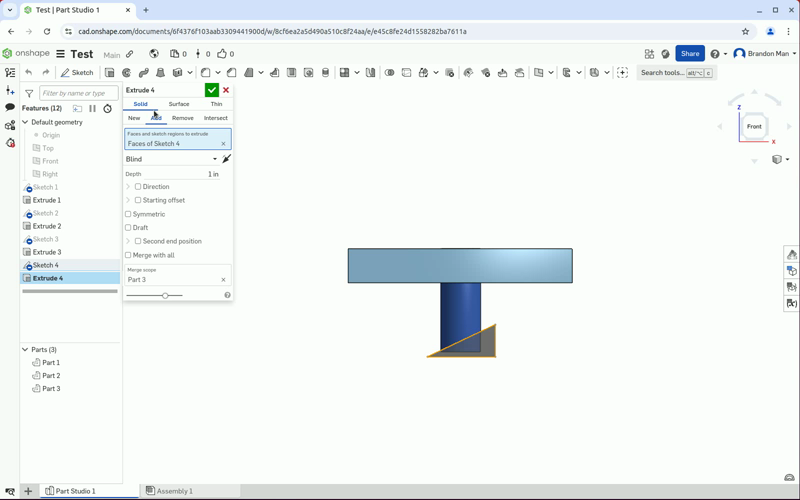
mouse_move(186, 120)
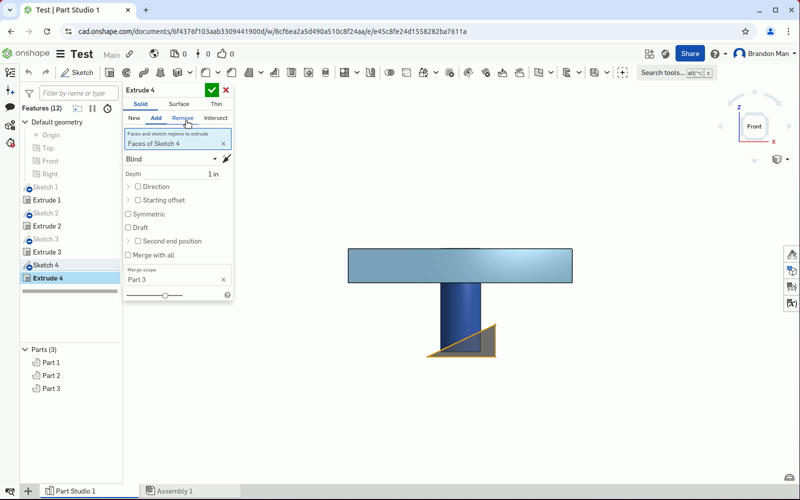
click(186, 120)
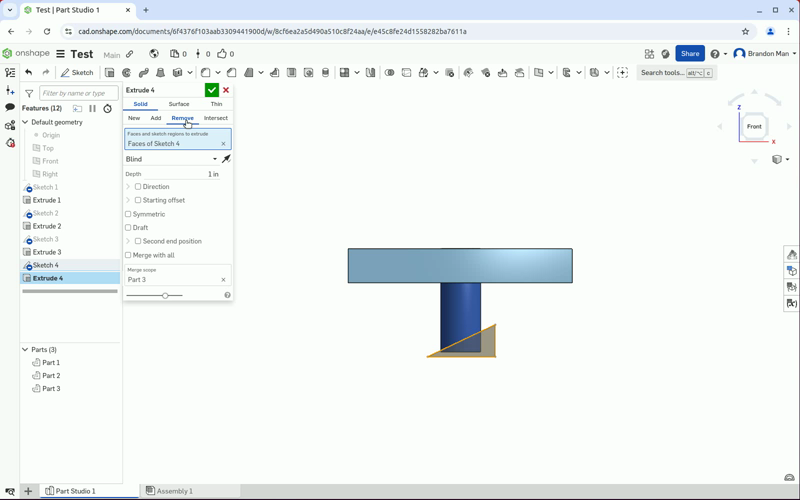
key(tab, 4)
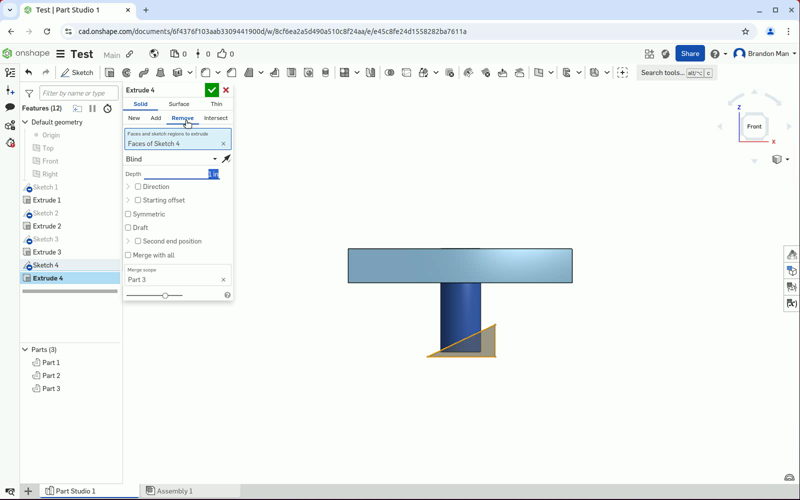
text(13.962)
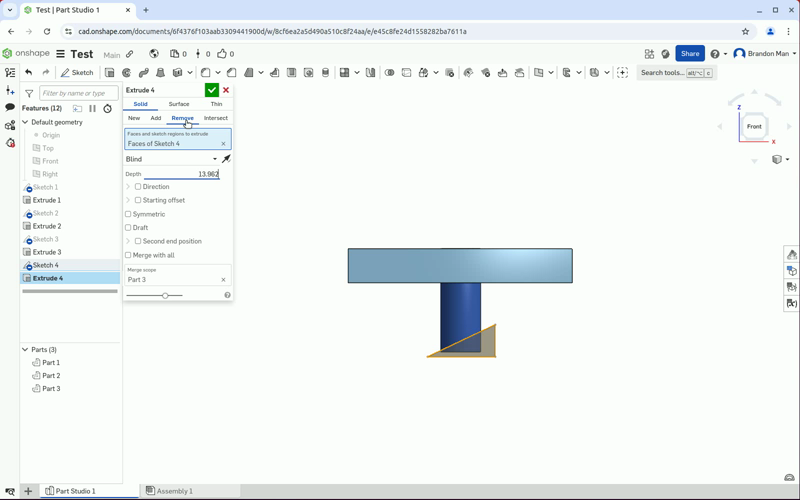
key(tab, 3)
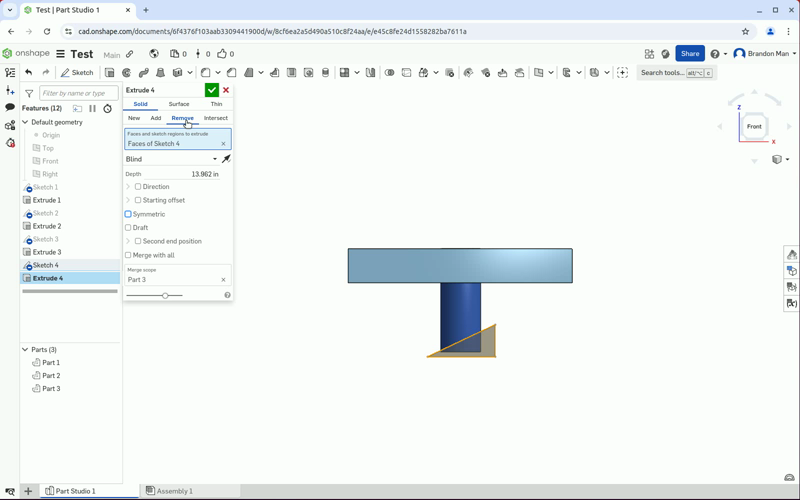
key(space)
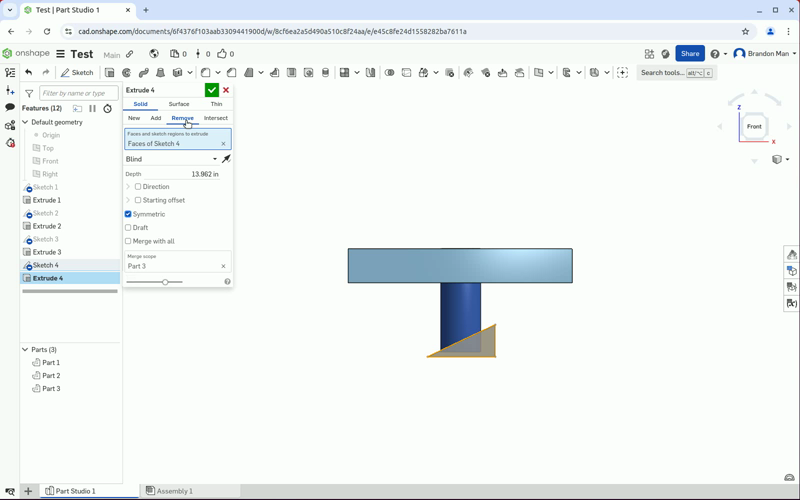
key(tab, 2)
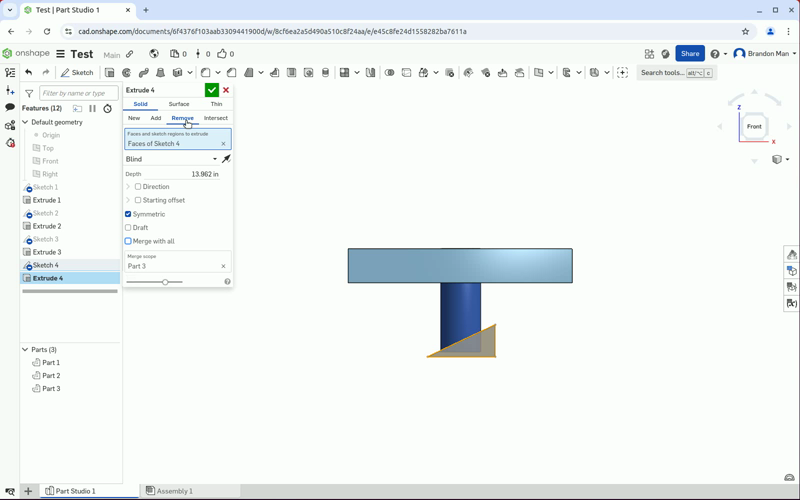
key(space)
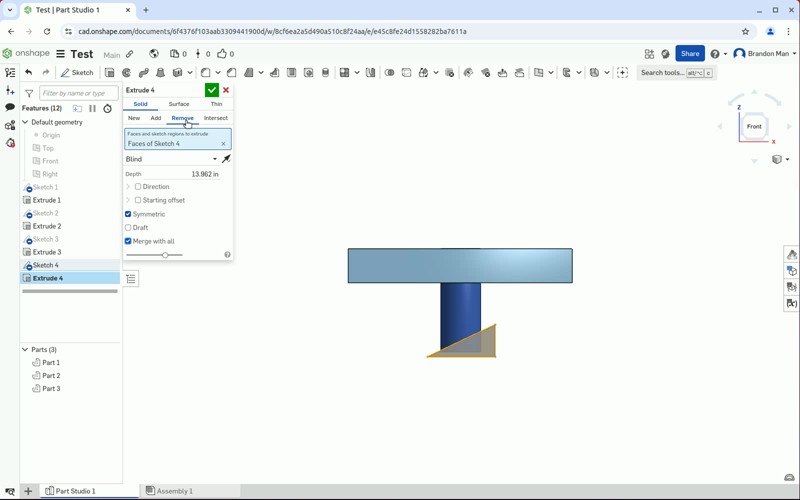
key(enter)
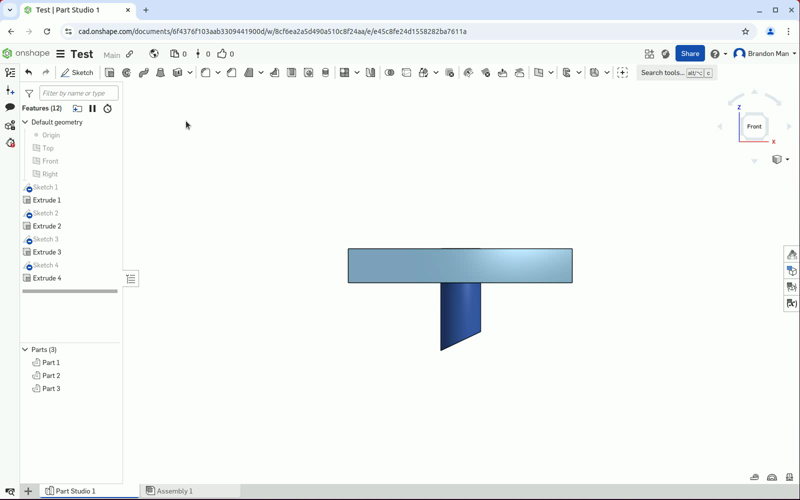
key(shift+h)
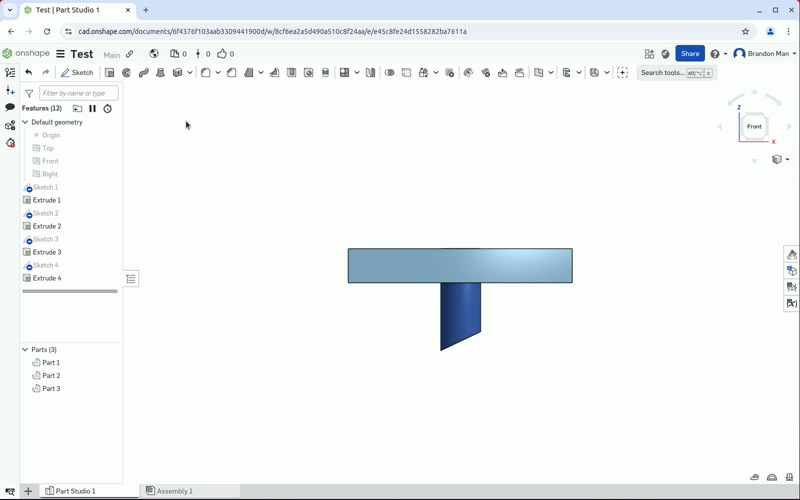
key(shift+h)
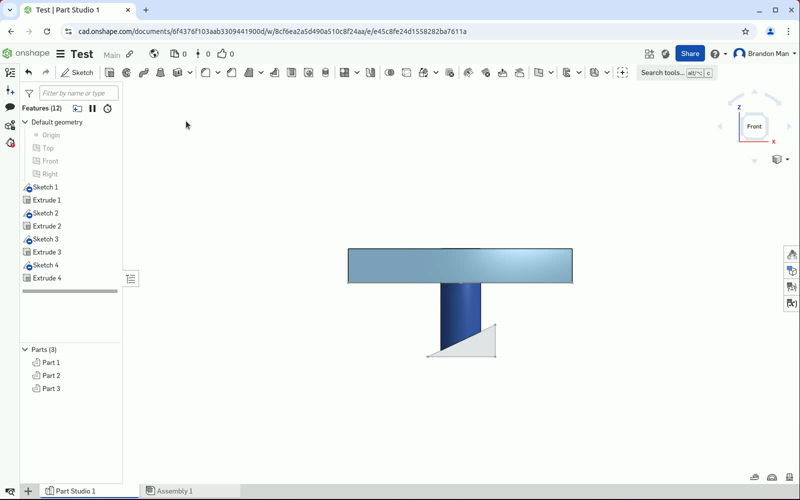
key(shift+7)
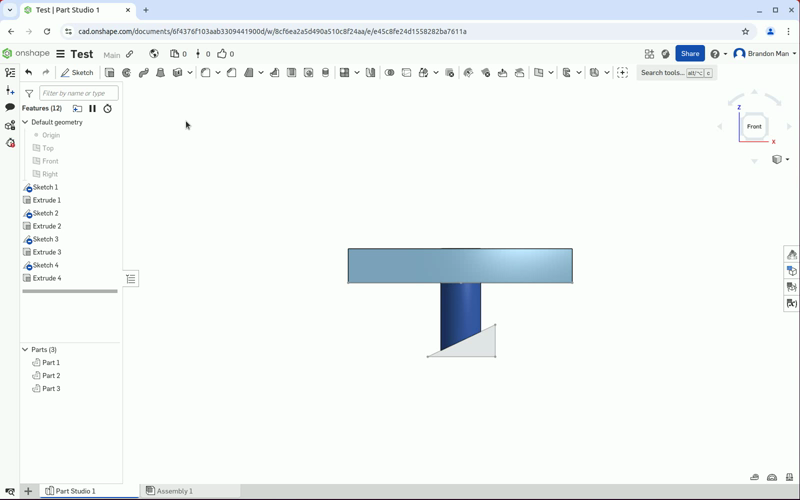
key(left, 2)
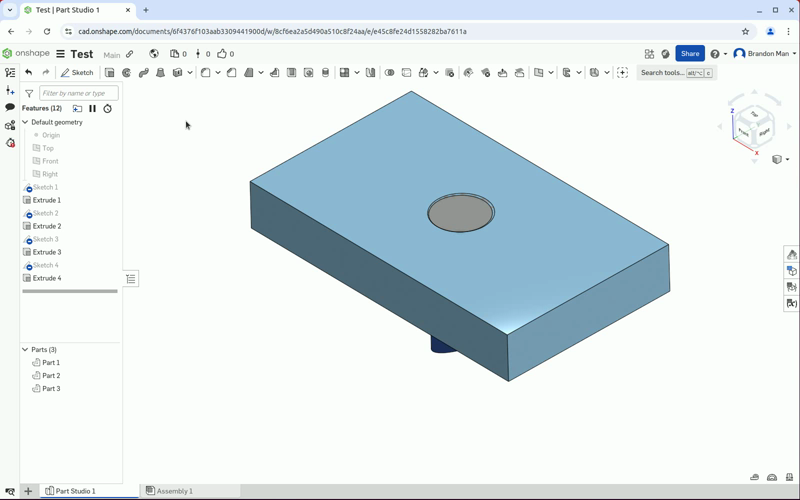
key(down, 2)
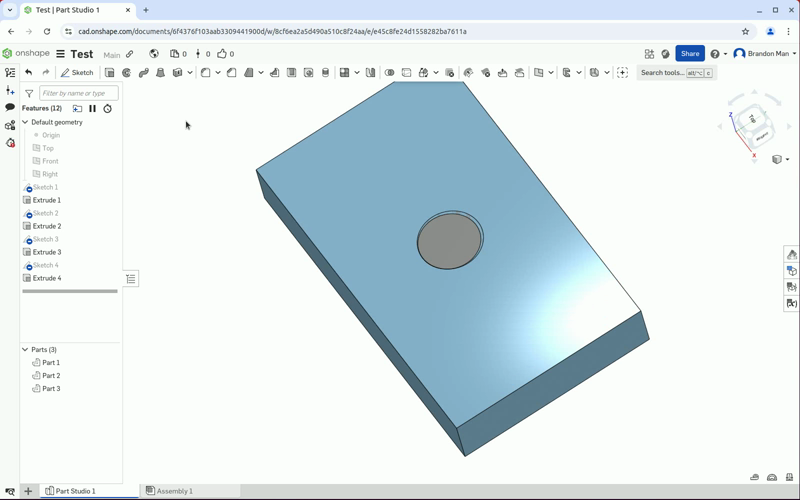
key(up, 2)
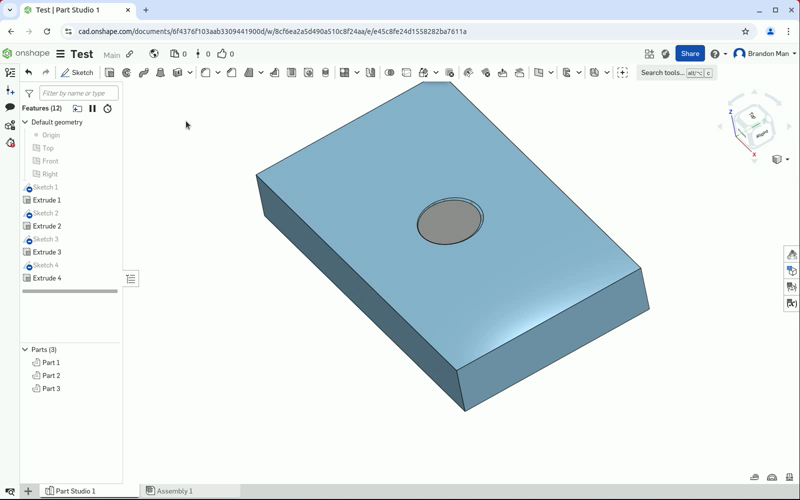
key(right, 2)
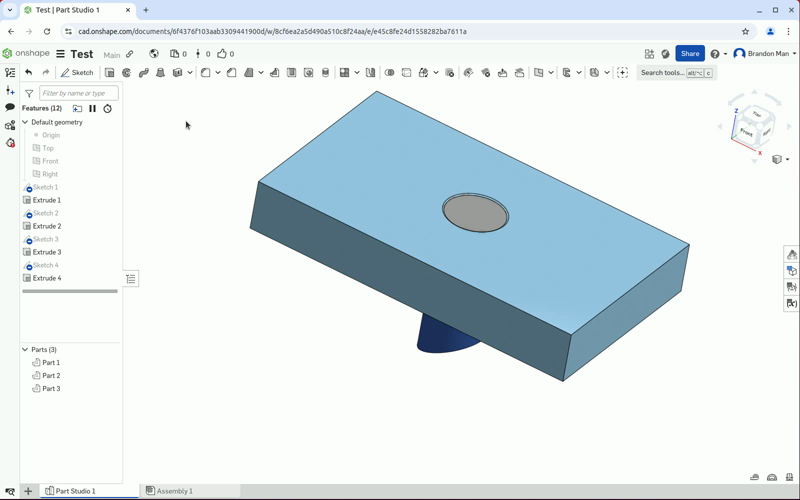
mouse_move(73, 189)
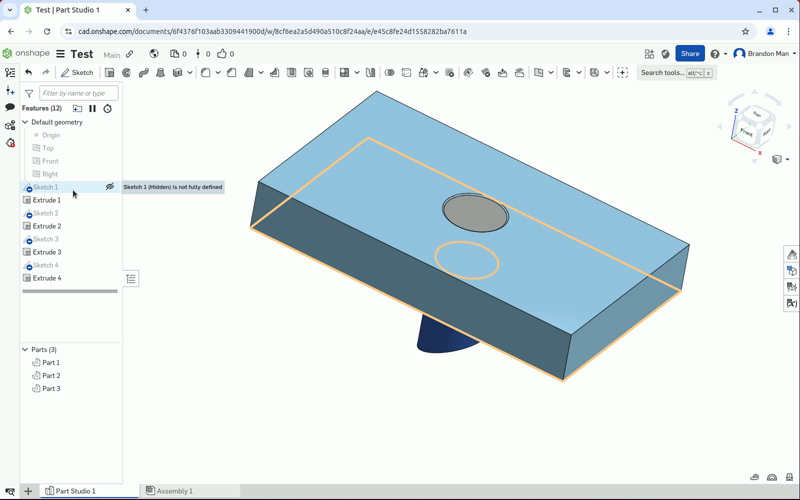
click(73, 189)